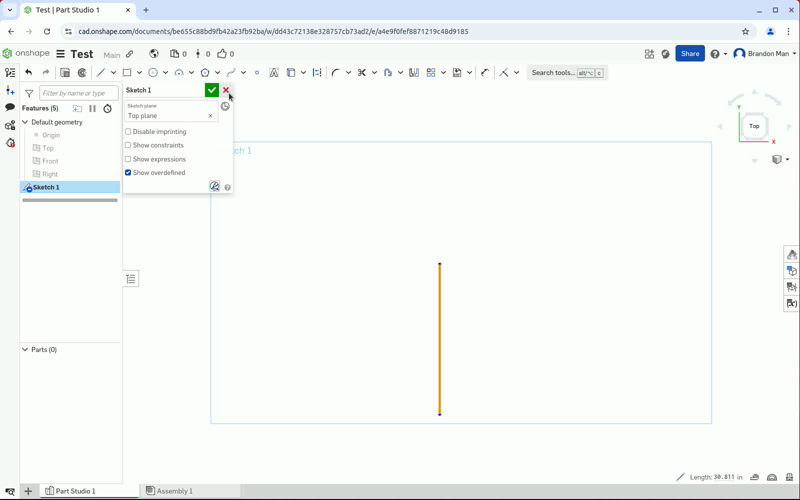
key(shift+h)
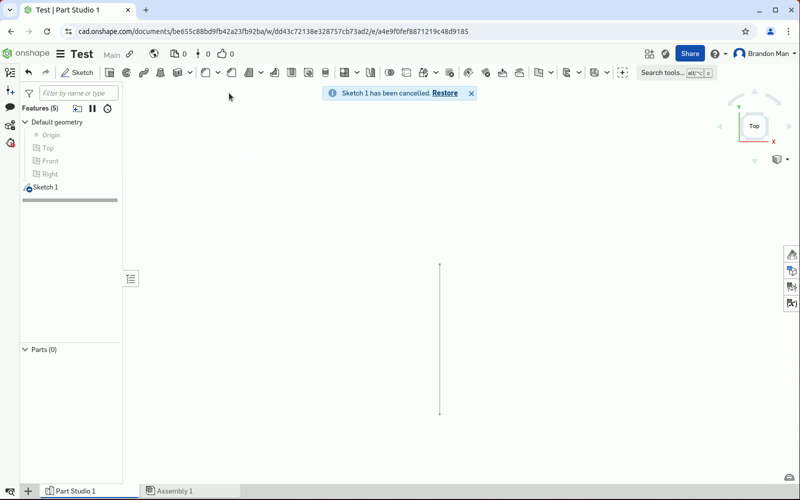
key(shift+s)
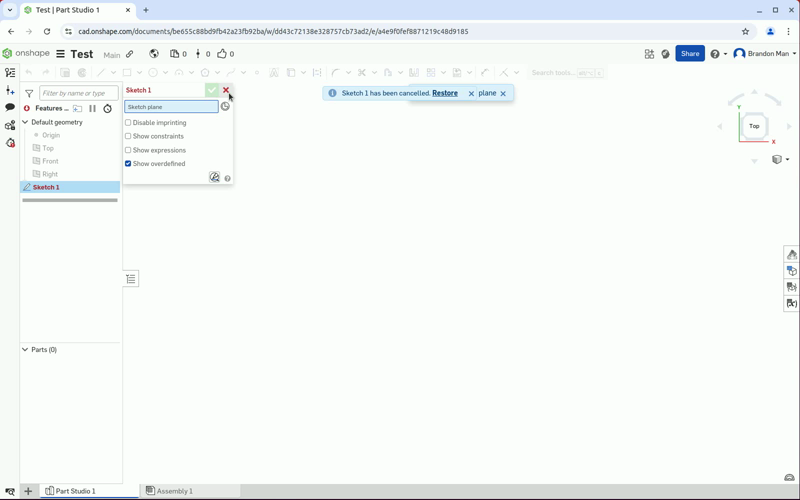
mouse_move(73, 150)
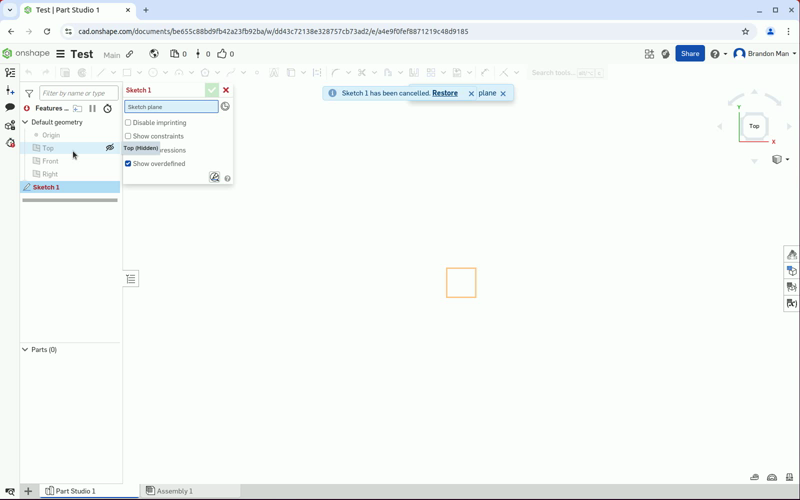
click(73, 150)
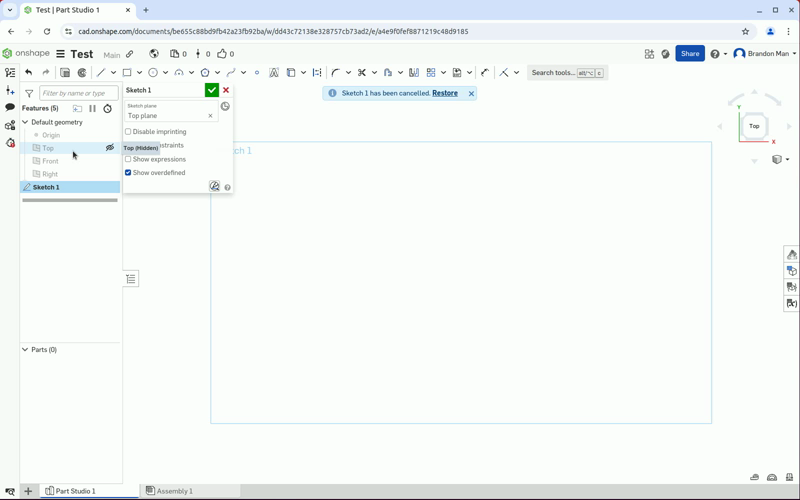
mouse_move(73, 352)
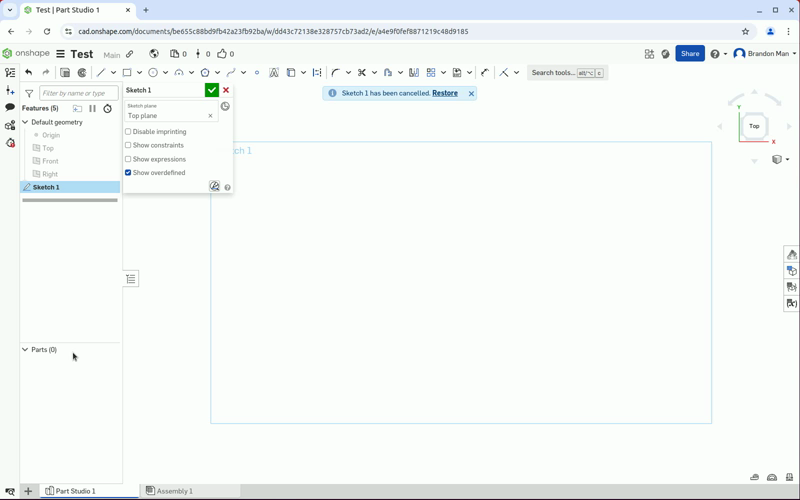
key(y)
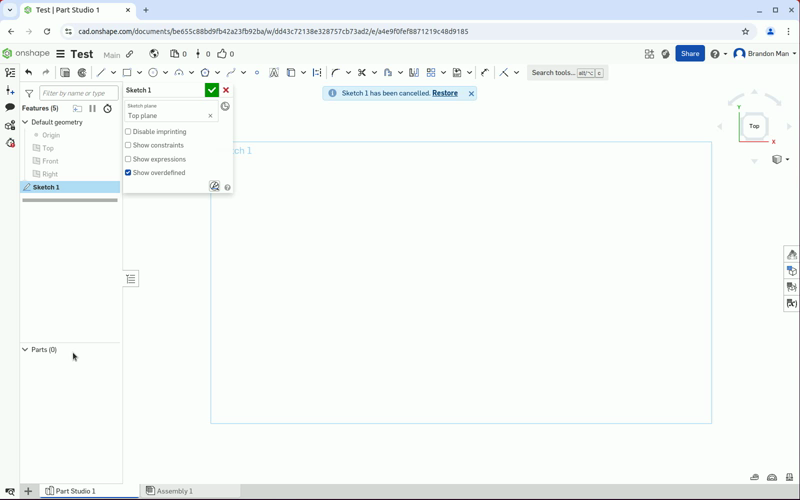
key(l)
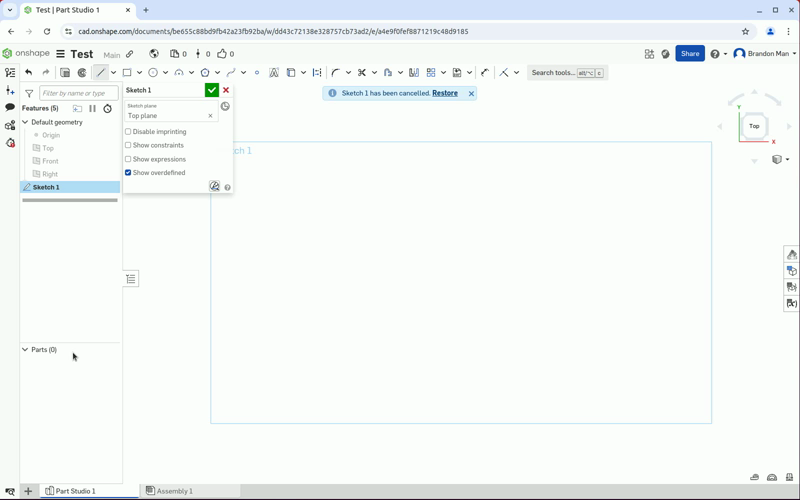
key_down(shift)
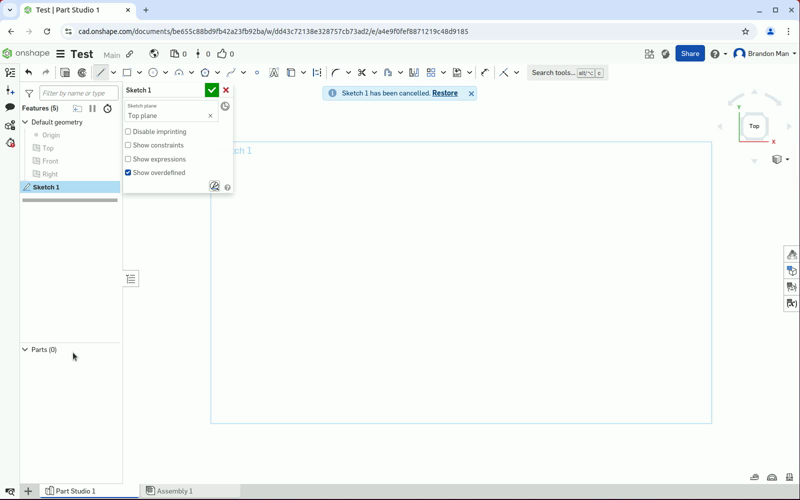
mouse_move(460, 282)
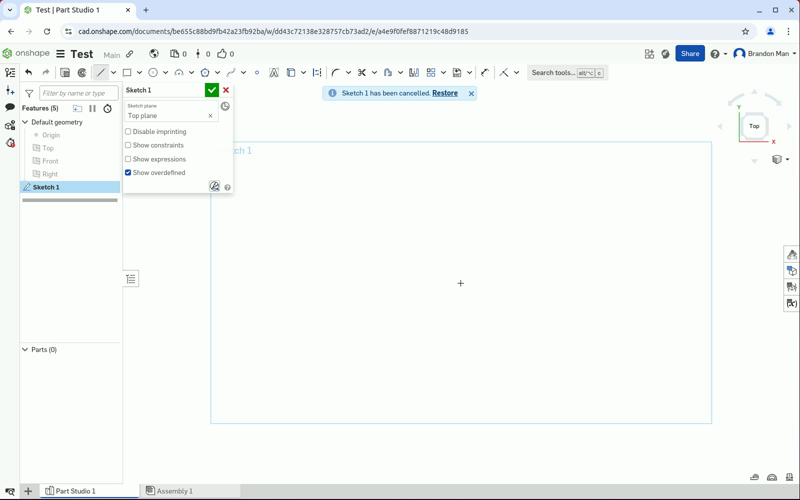
click(460, 282)
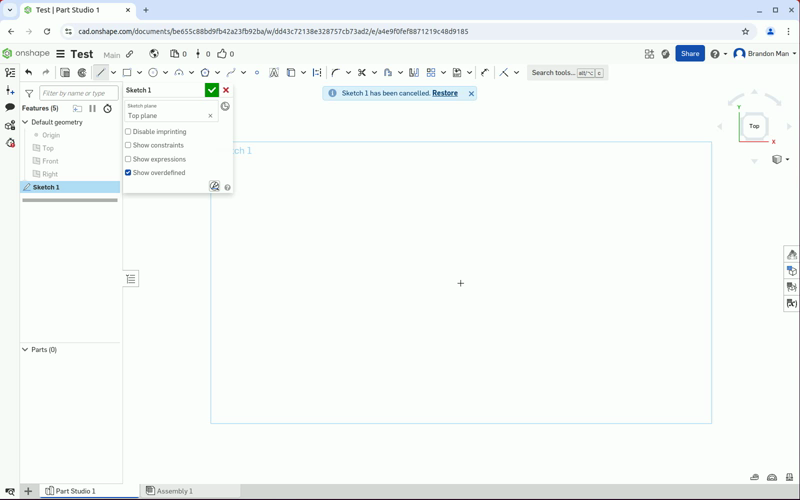
key_up(shift)
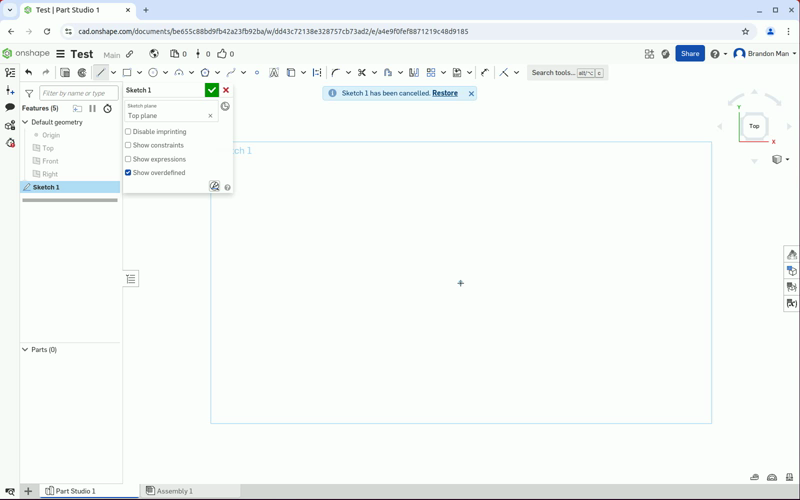
key_down(shift)
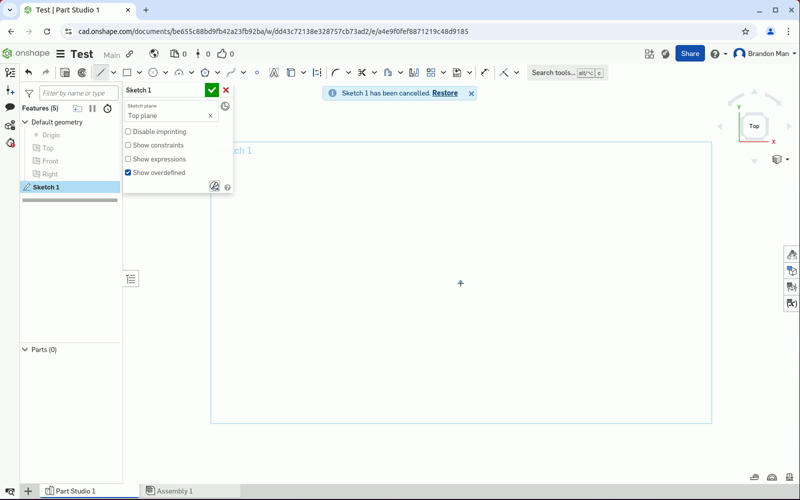
mouse_move(573, 282)
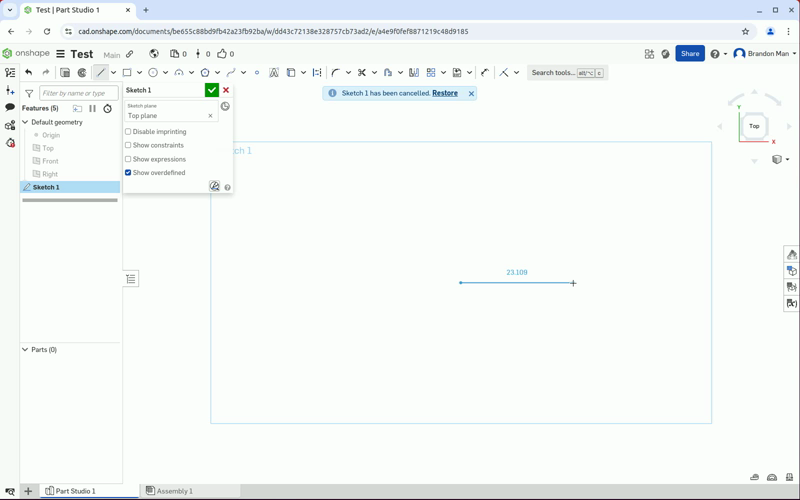
click(573, 282)
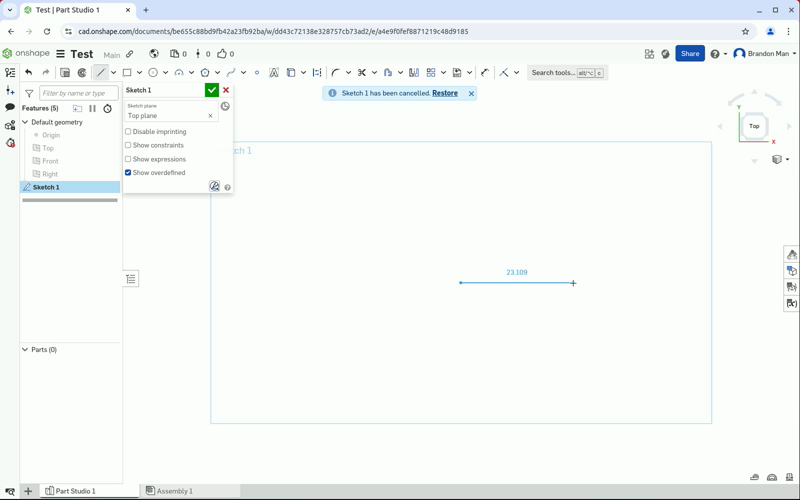
key_up(shift)
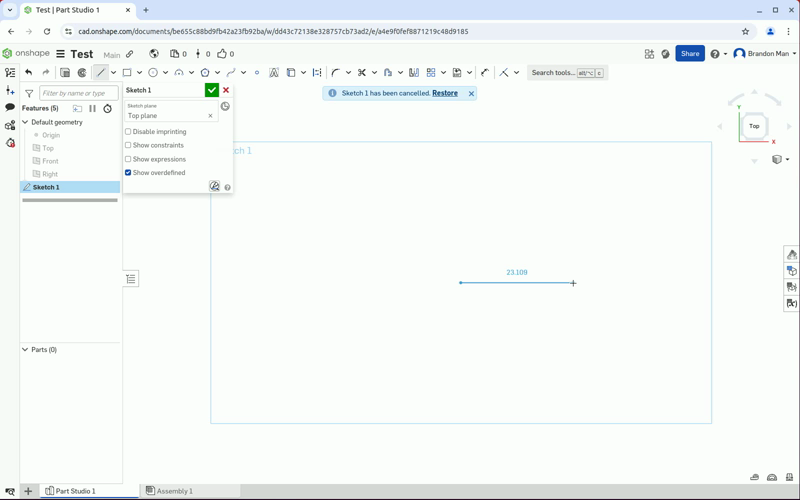
key_down(shift)
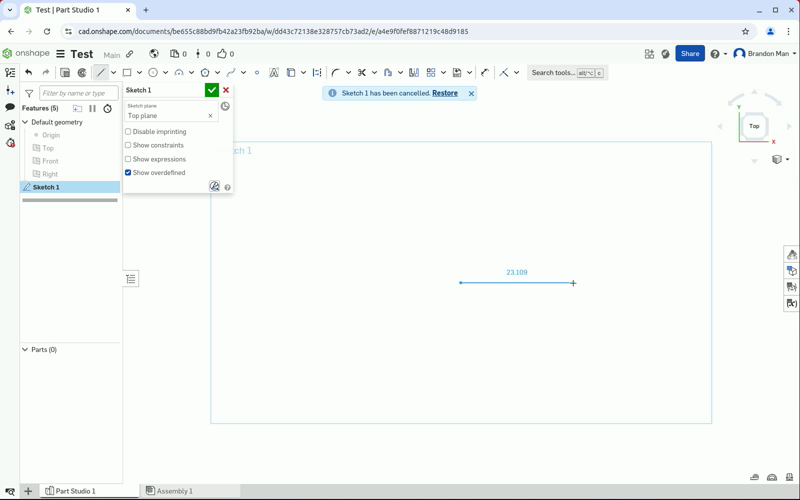
mouse_move(589, 282)
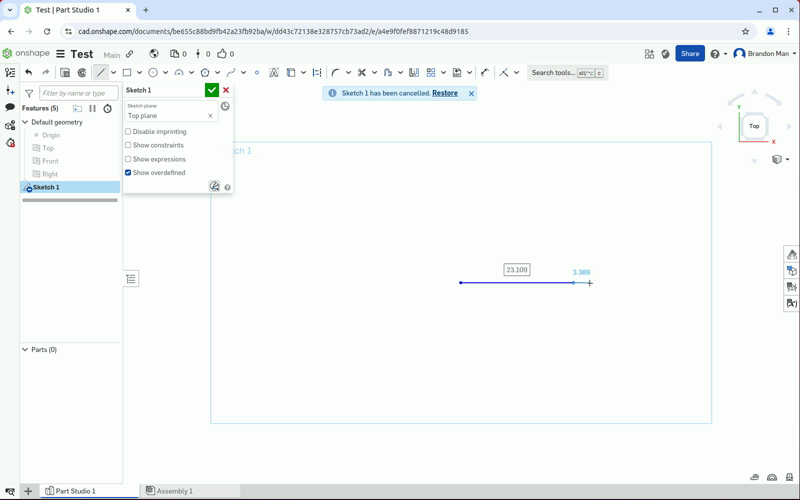
mouse_move(573, 264)
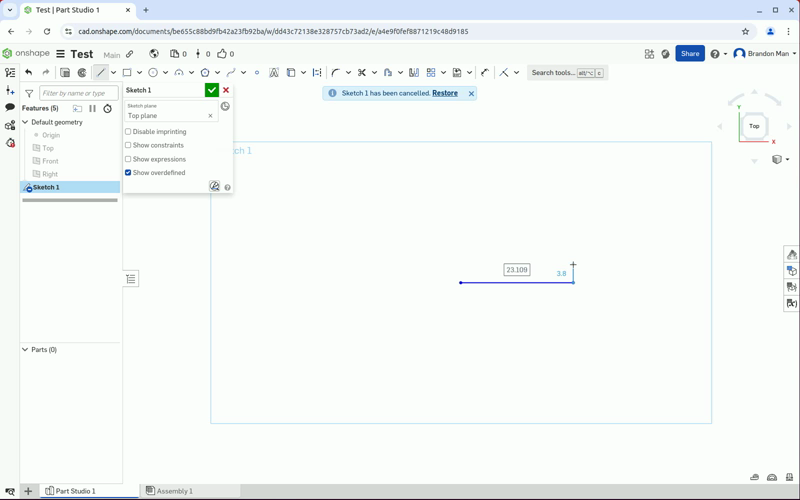
click(573, 264)
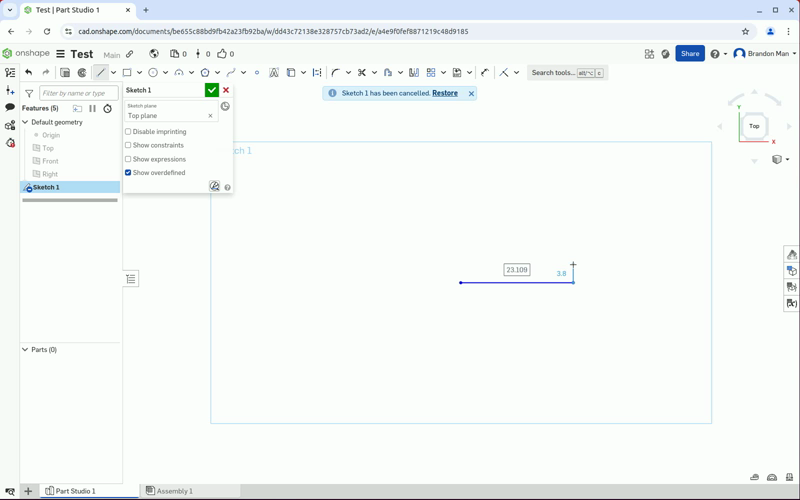
key_up(shift)
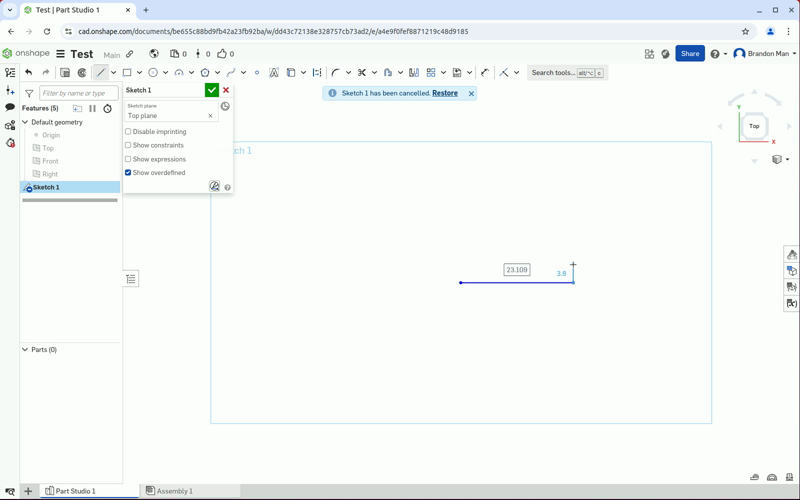
key_down(shift)
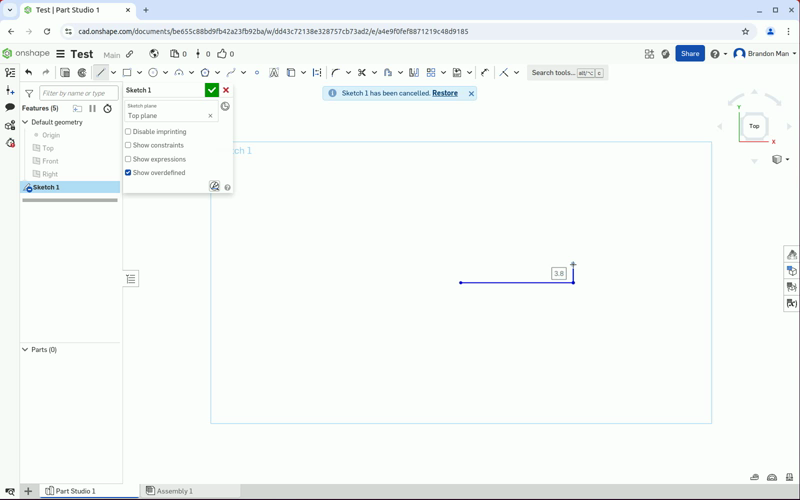
mouse_move(460, 264)
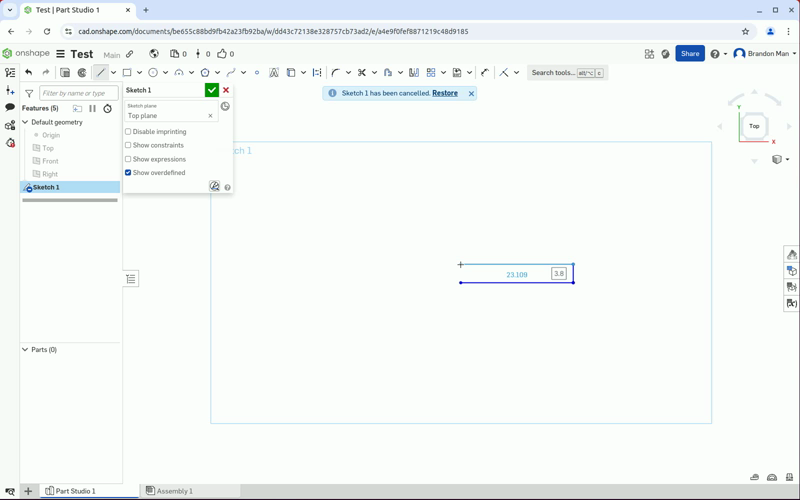
click(460, 264)
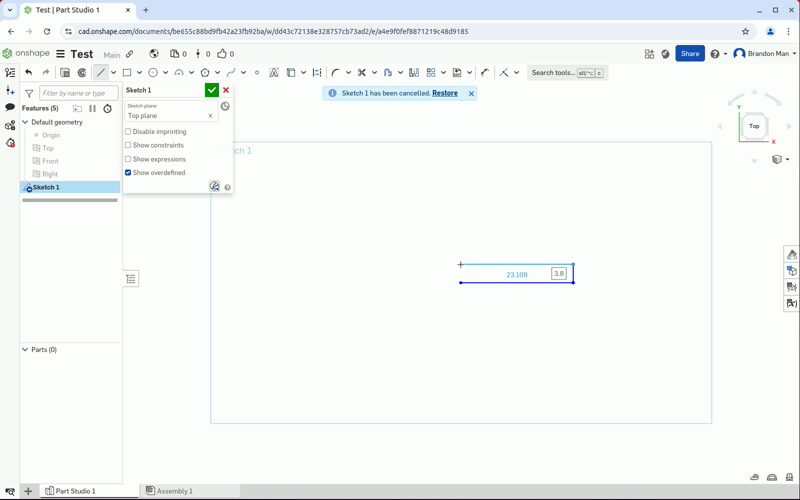
key_up(shift)
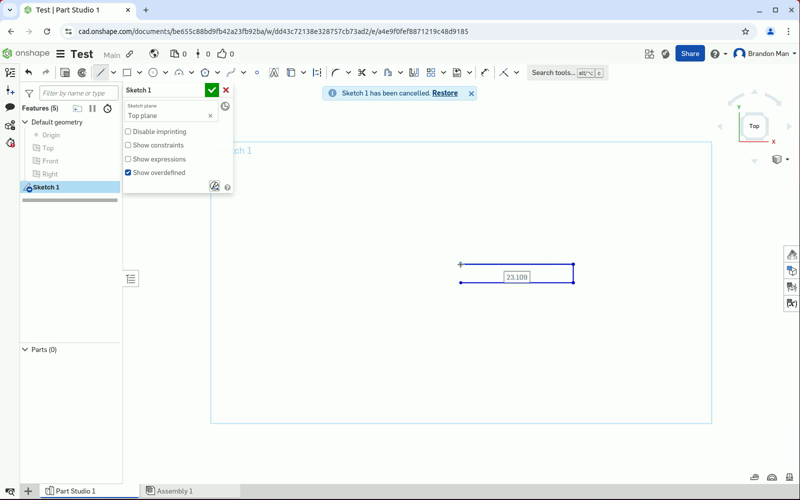
mouse_move(490, 264)
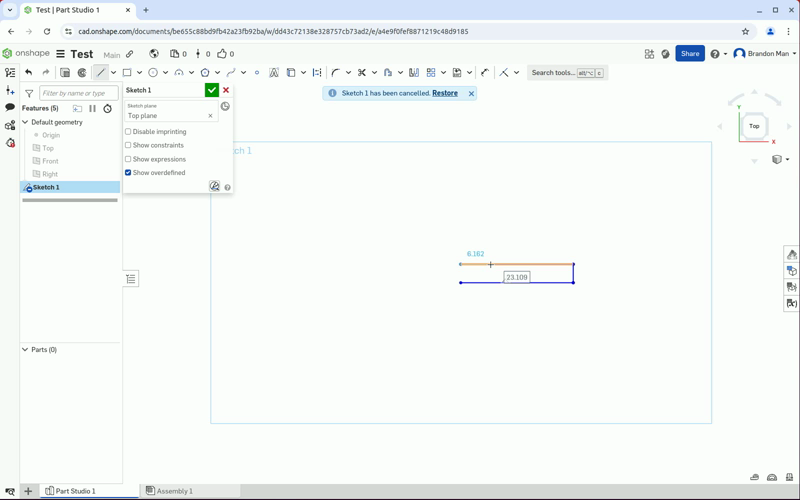
key_down(shift)
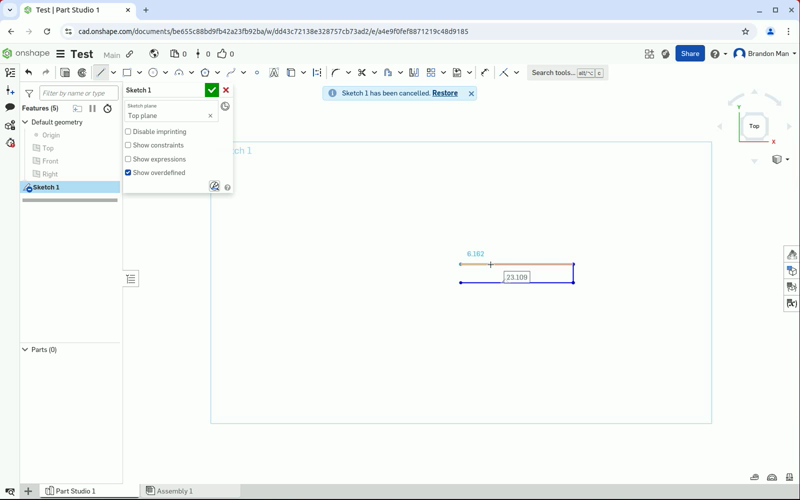
mouse_move(460, 282)
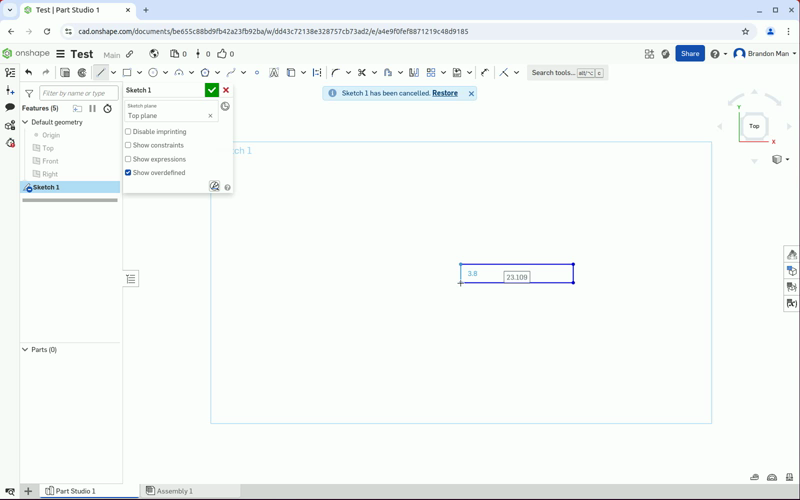
key_up(shift)
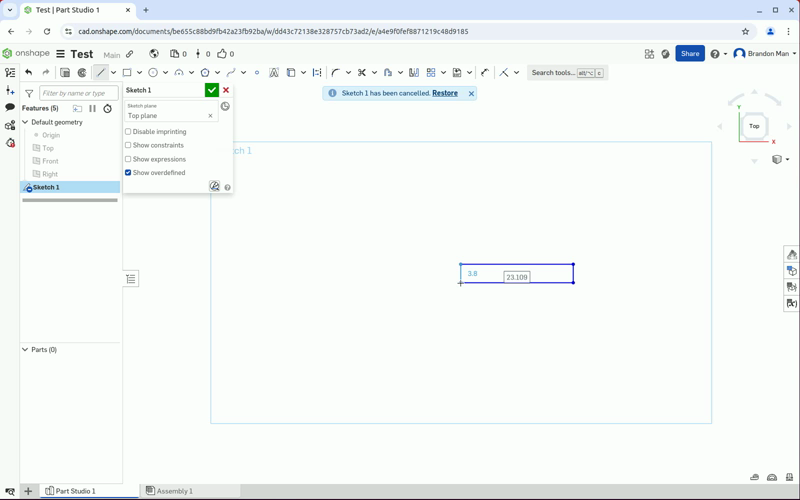
click(460, 282)
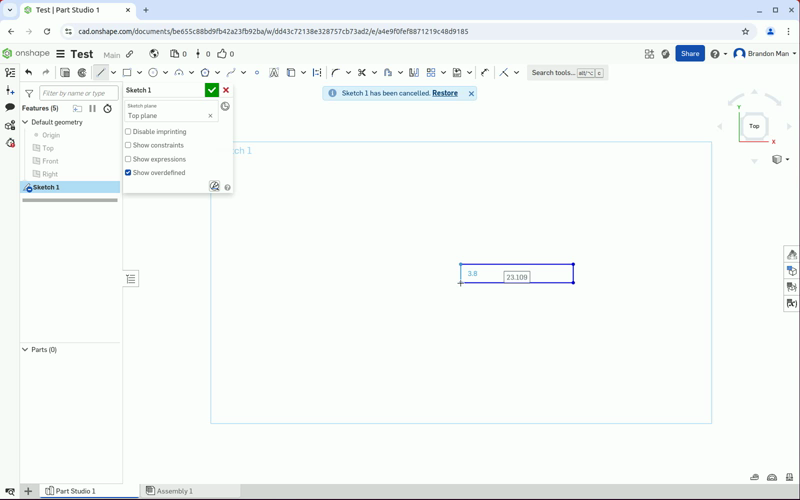
key(esc)
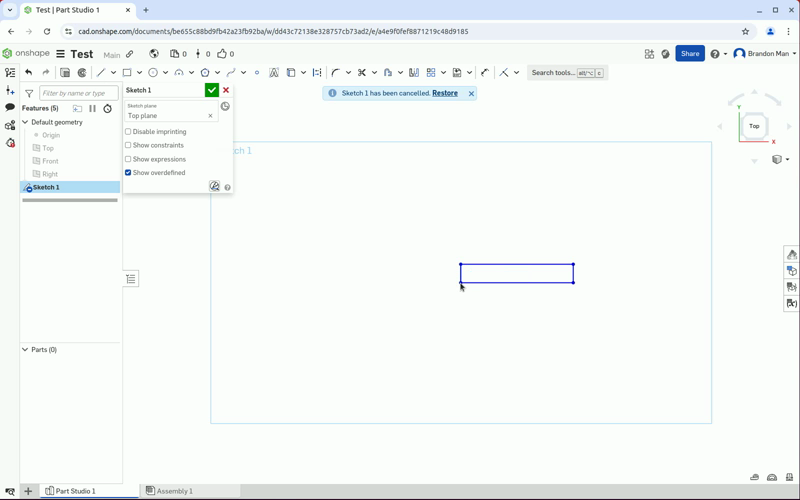
mouse_move(517, 268)
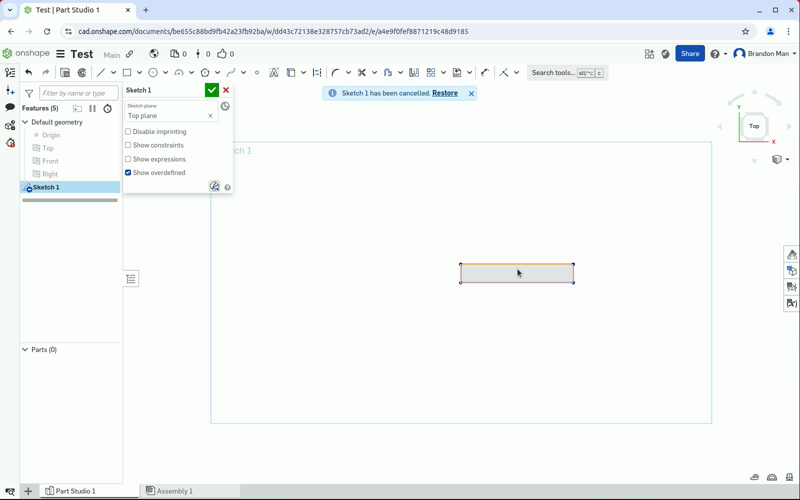
click(517, 268)
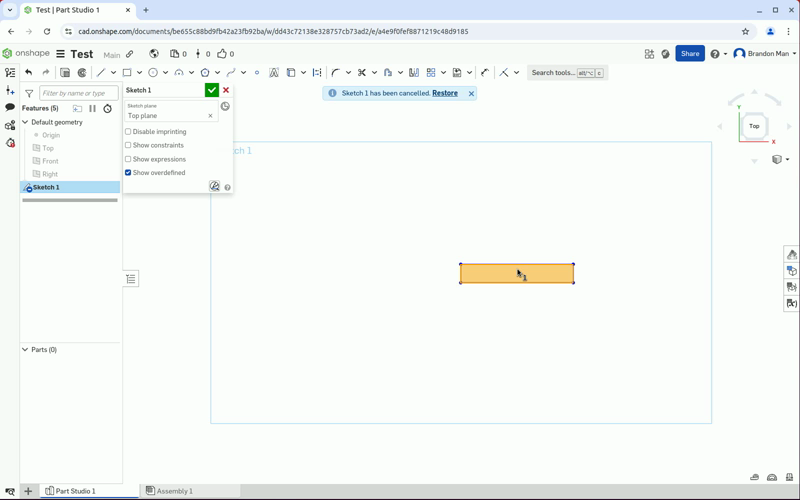
mouse_move(73, 352)
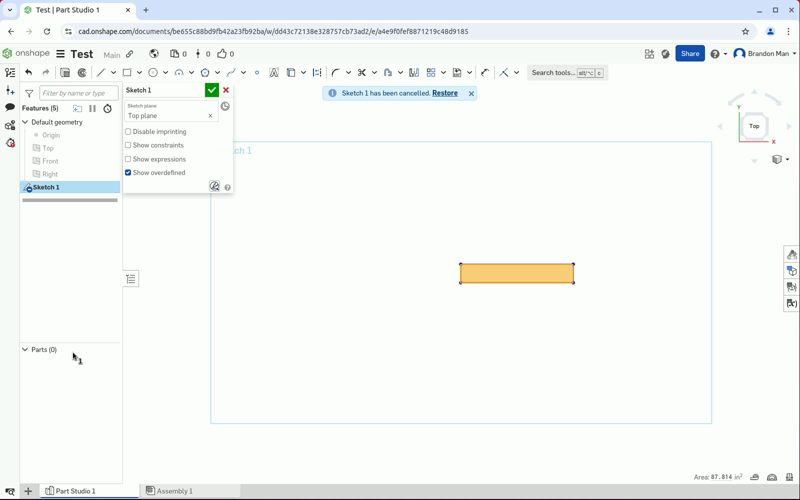
key(shift+y)
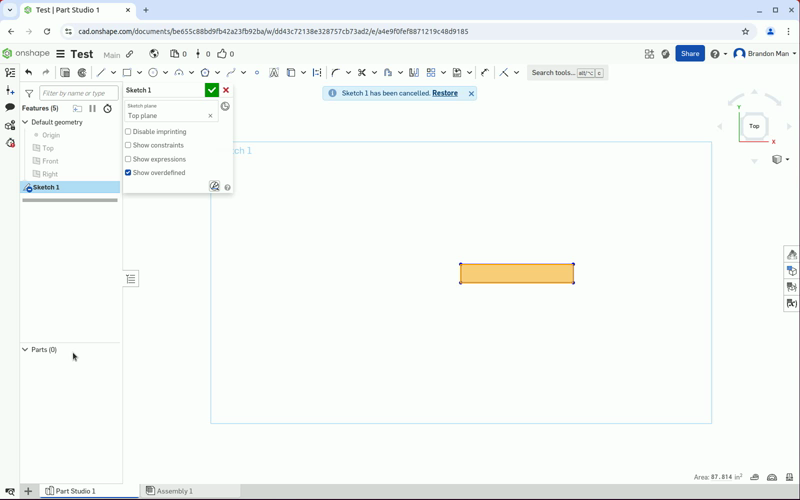
key(shift+e)
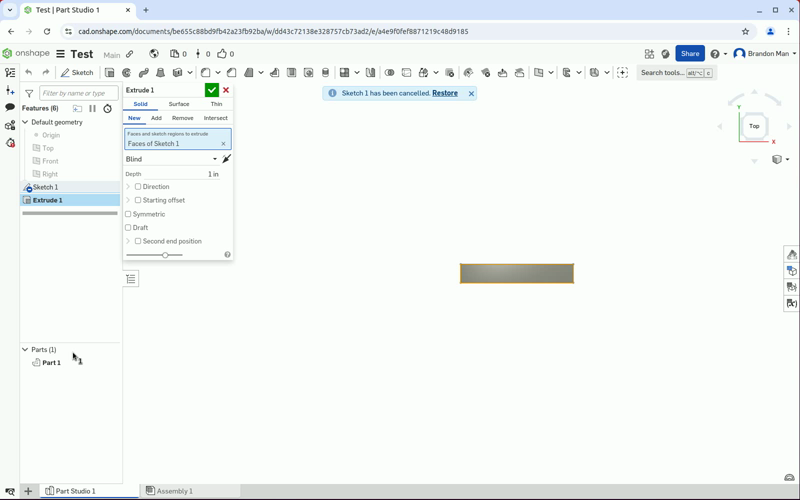
mouse_move(143, 106)
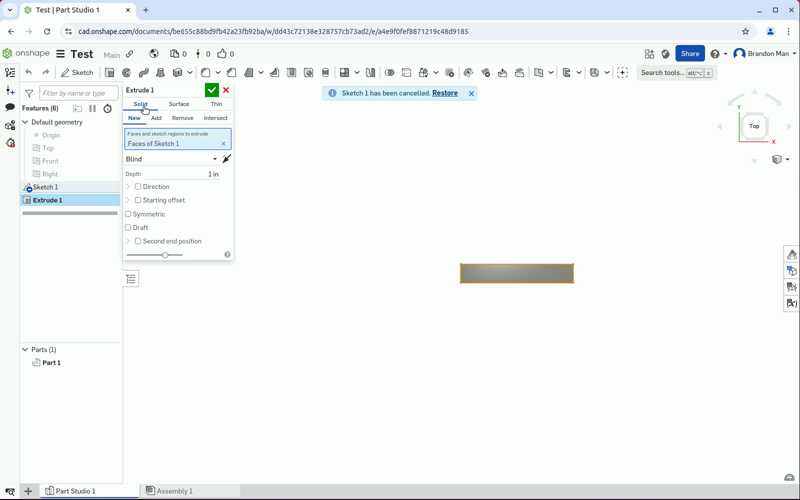
click(143, 106)
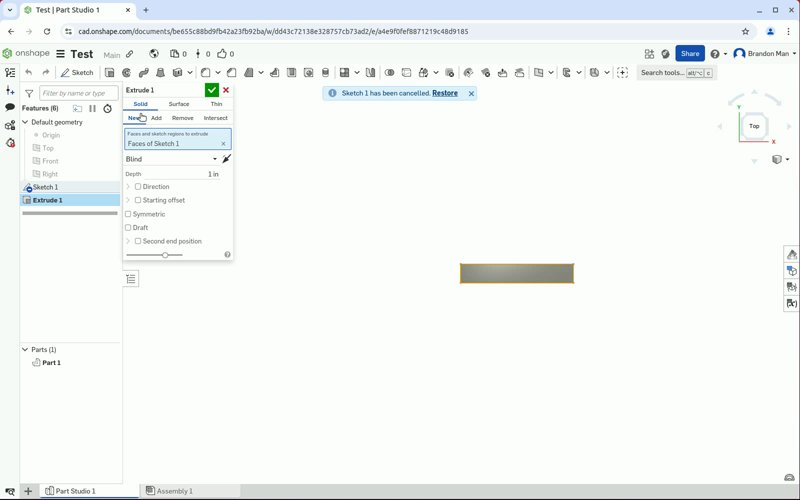
mouse_move(137, 120)
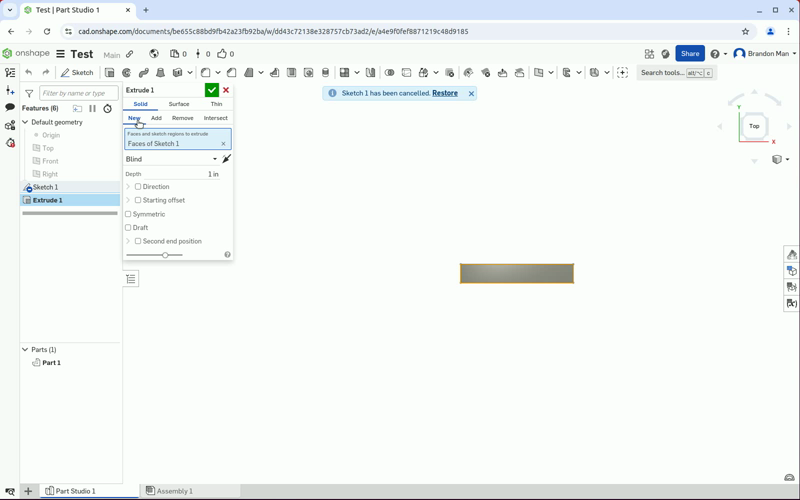
click(137, 120)
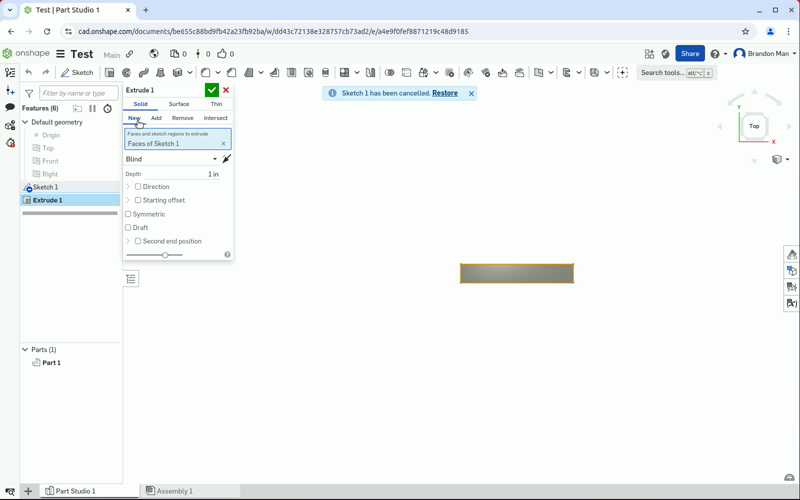
key(tab, 4)
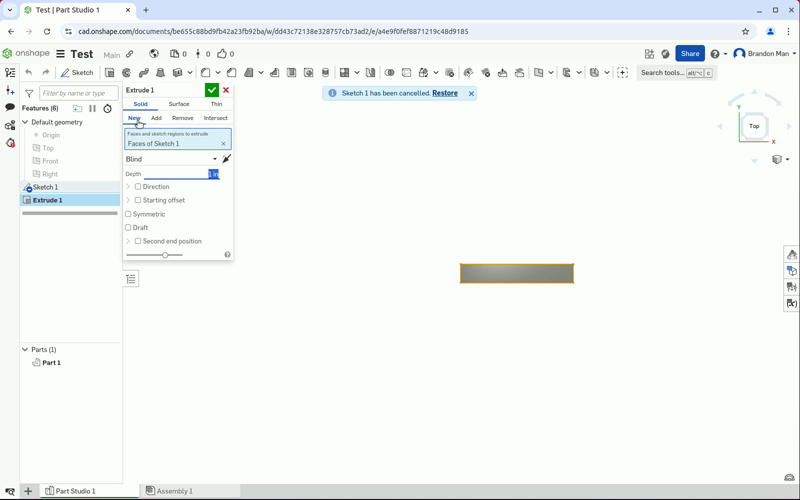
text(0.481)
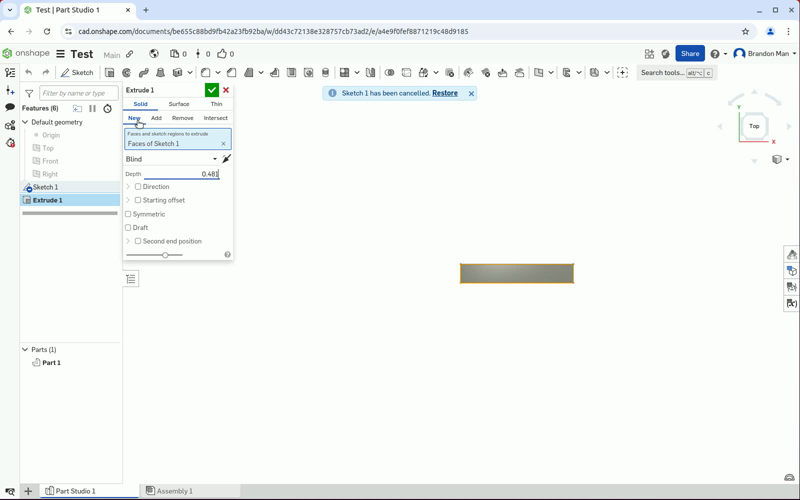
key(enter)
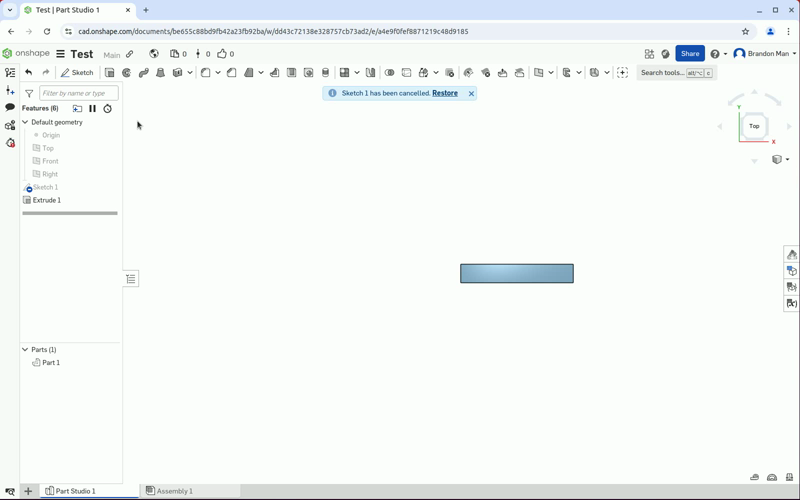
key(shift+h)
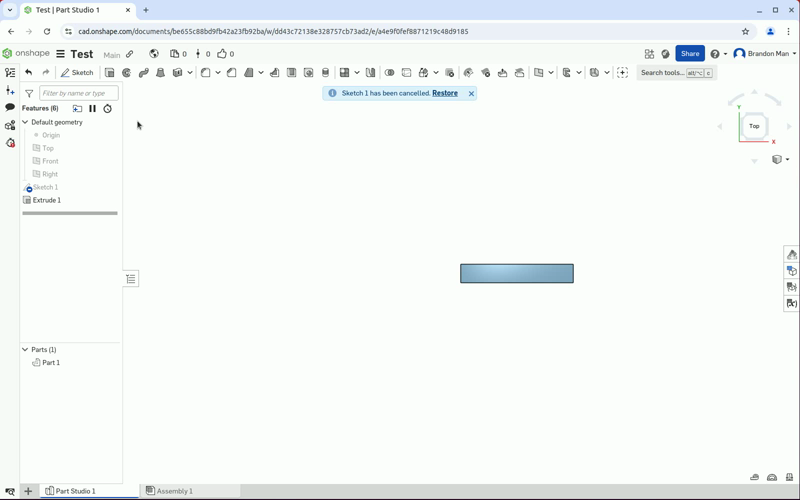
key(shift+h)
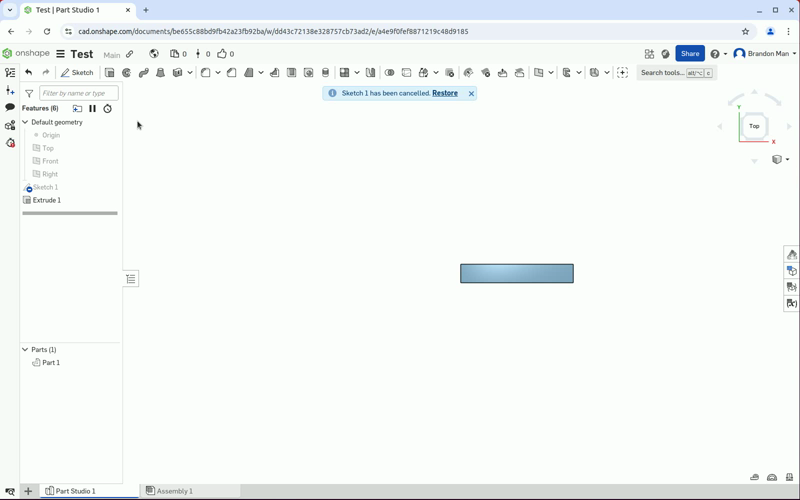
mouse_move(73, 189)
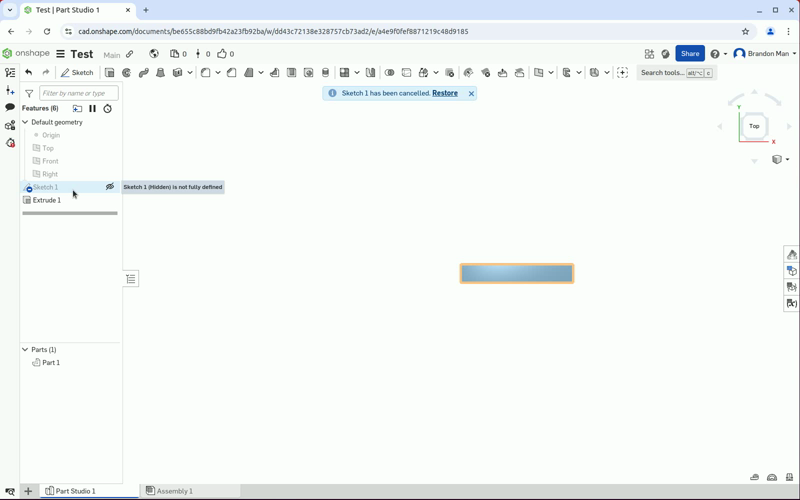
click(73, 189)
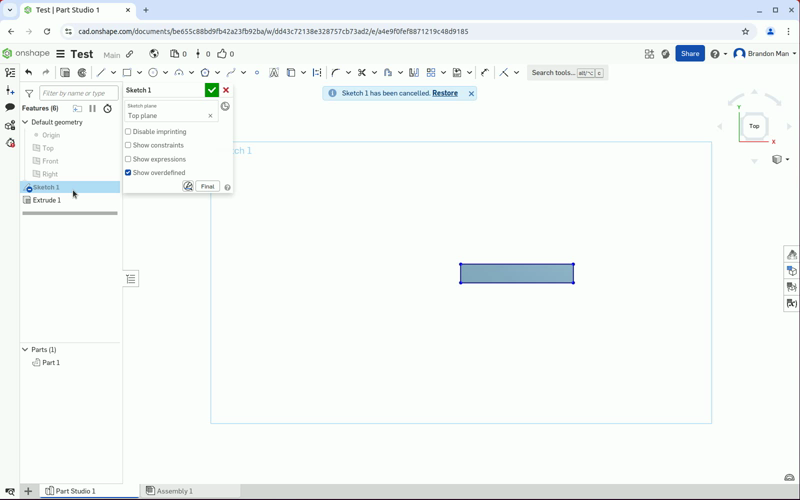
mouse_move(229, 92)
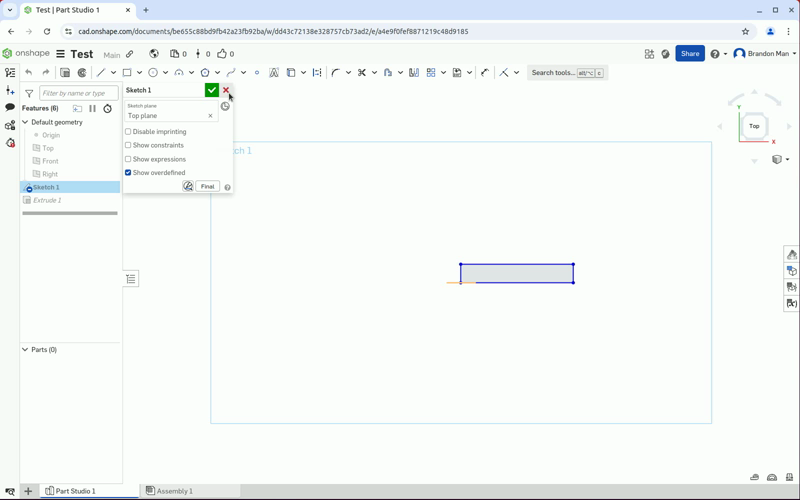
click(229, 92)
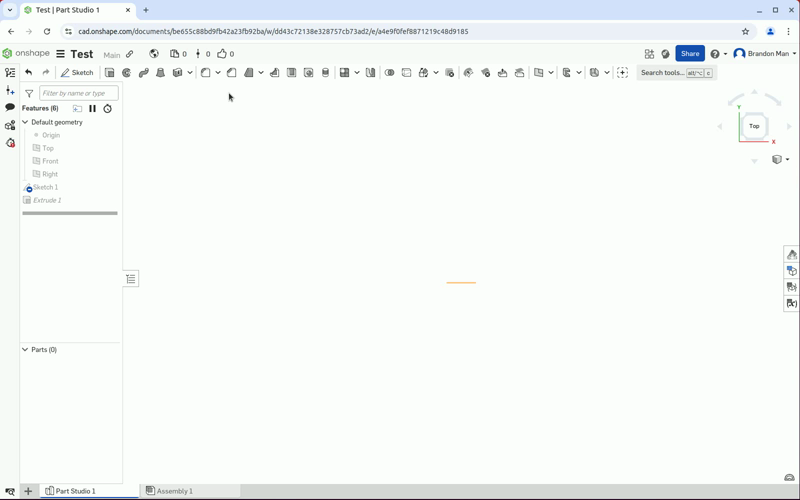
mouse_move(541, 75)
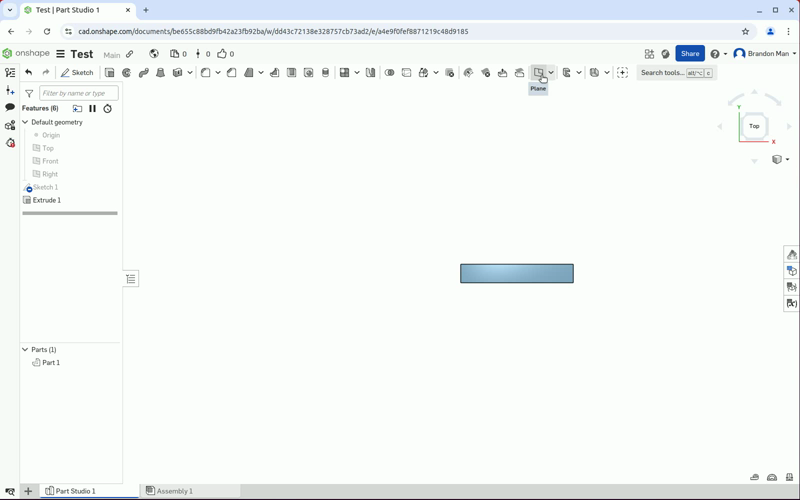
click(541, 75)
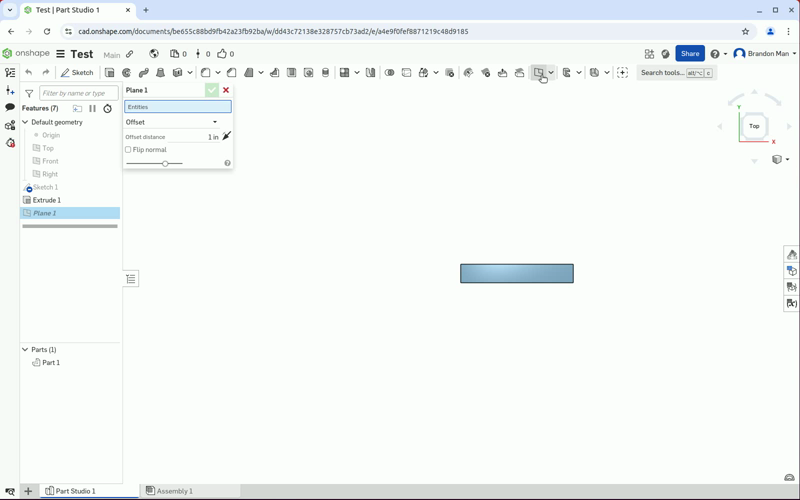
mouse_move(73, 150)
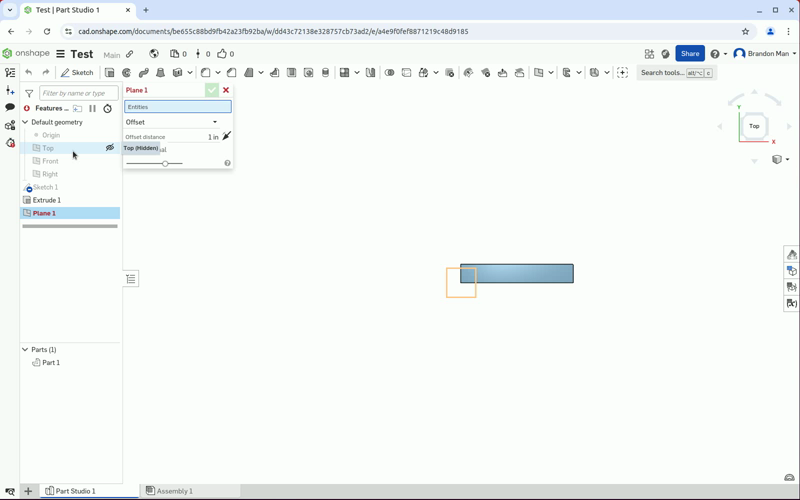
click(73, 150)
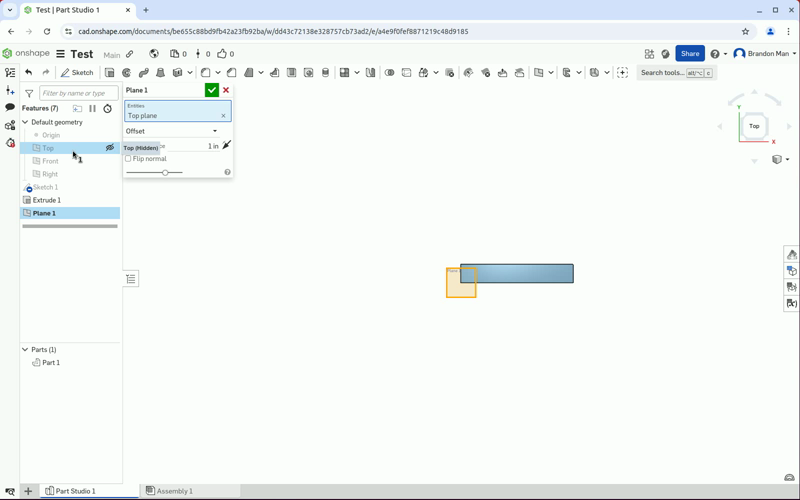
key(tab, 2)
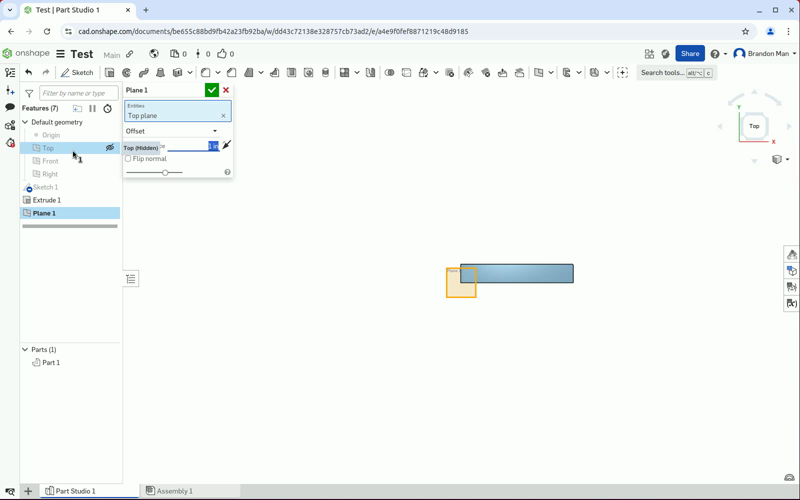
text(0.493)
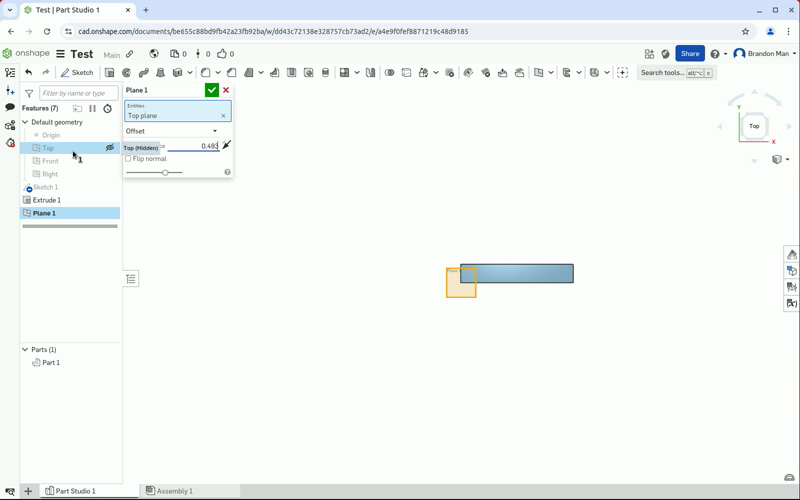
key(enter, 2)
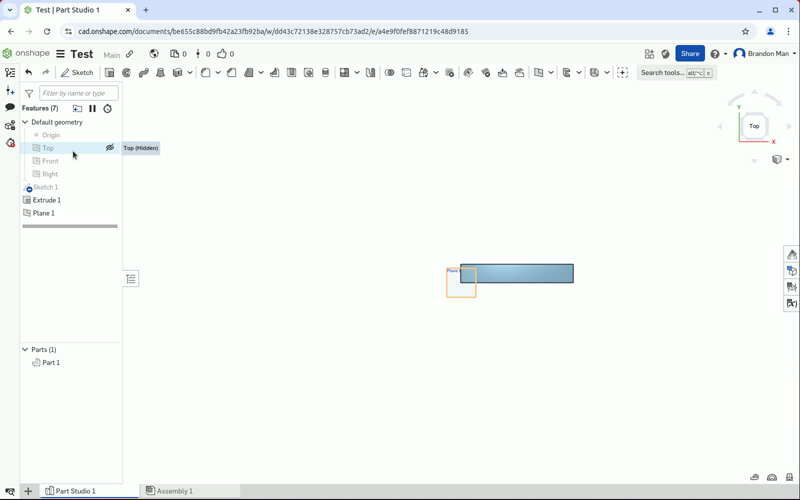
key(shift+s)
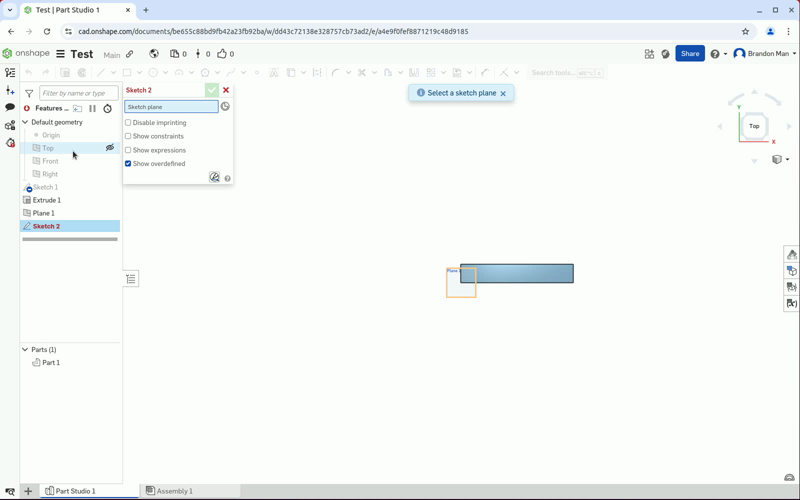
mouse_move(73, 215)
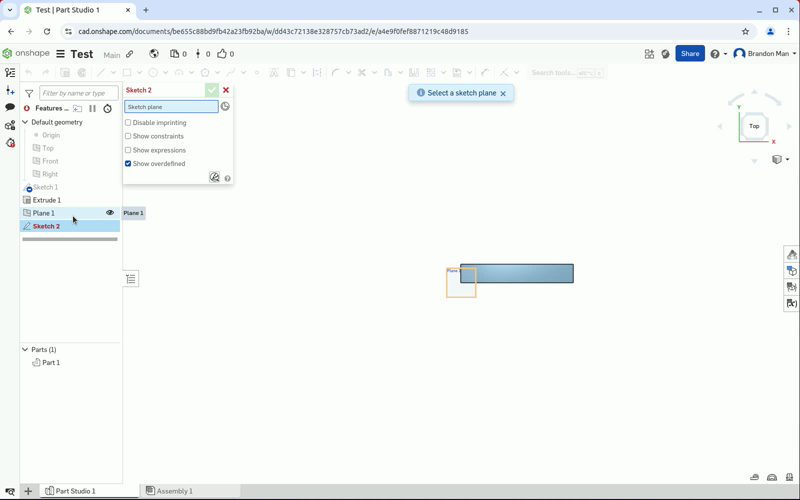
click(73, 215)
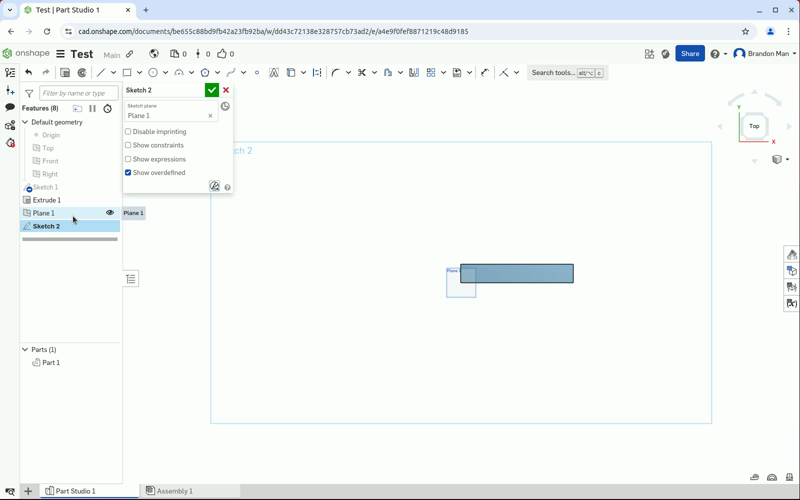
mouse_move(73, 352)
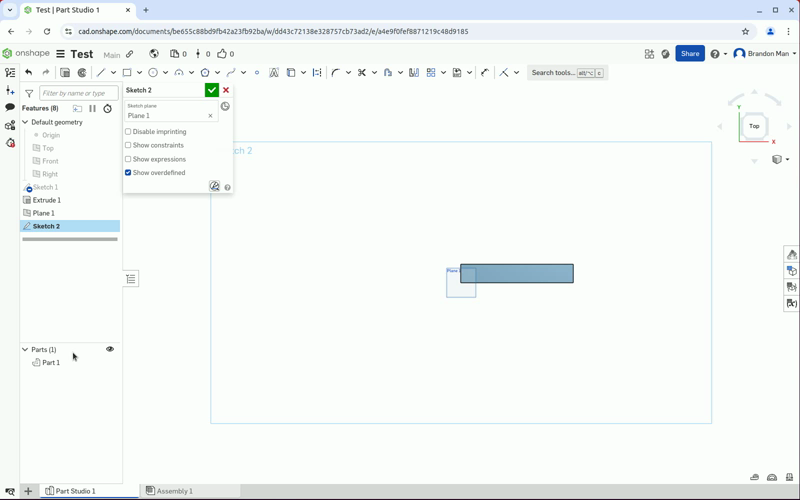
key(y)
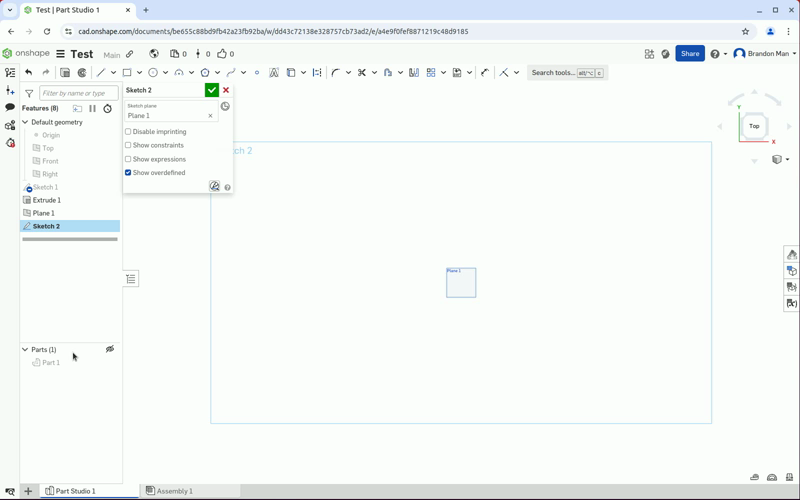
key(l)
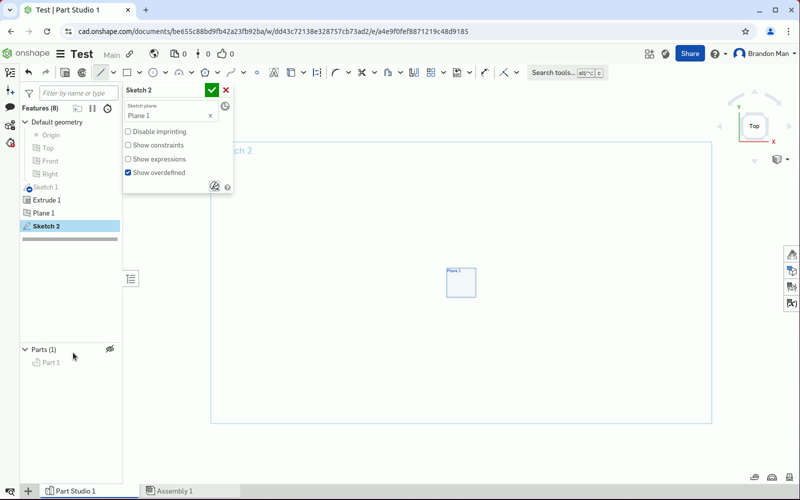
key_down(shift)
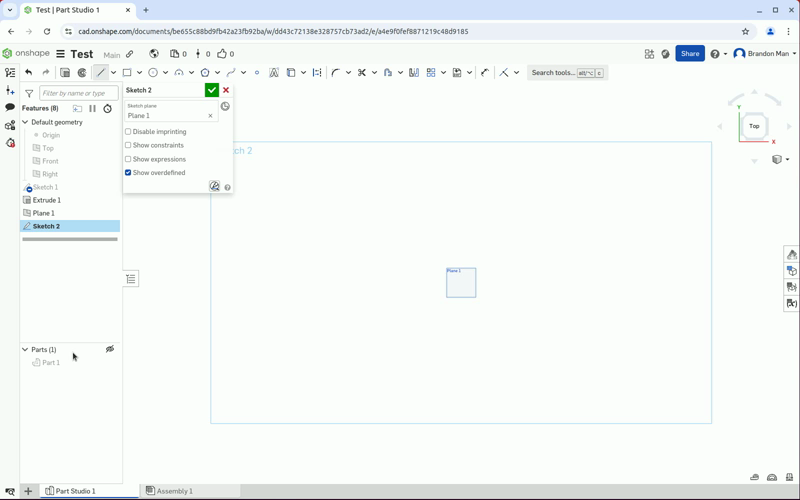
mouse_move(479, 270)
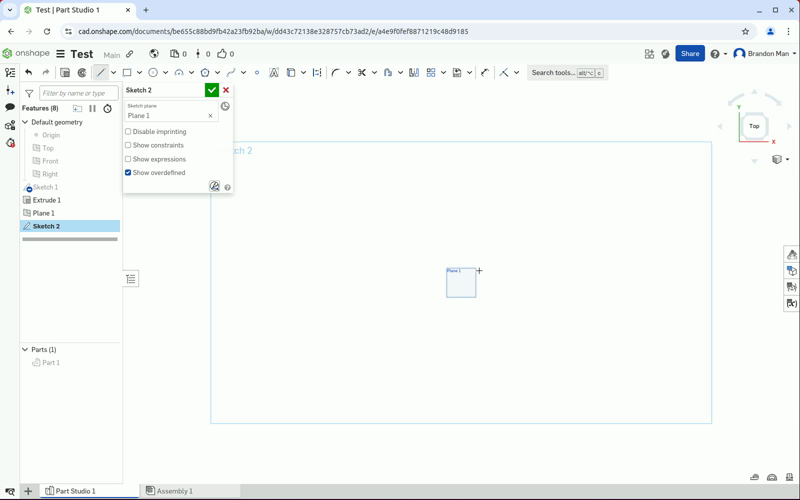
click(479, 270)
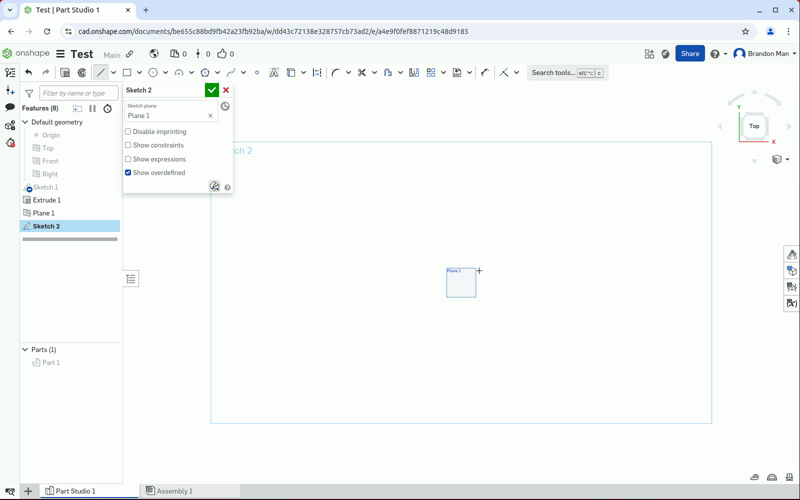
key_up(shift)
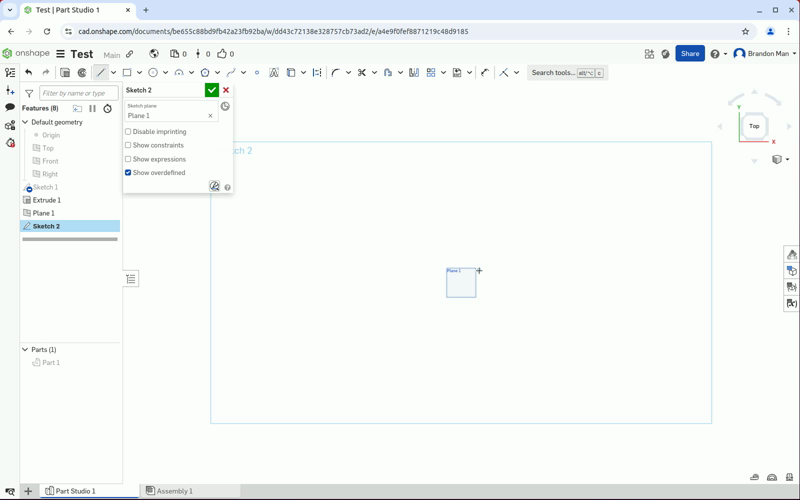
key_down(shift)
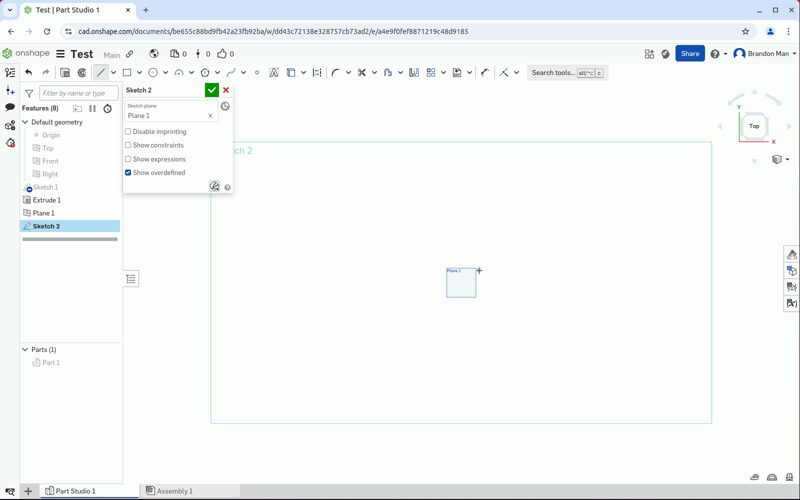
mouse_move(509, 270)
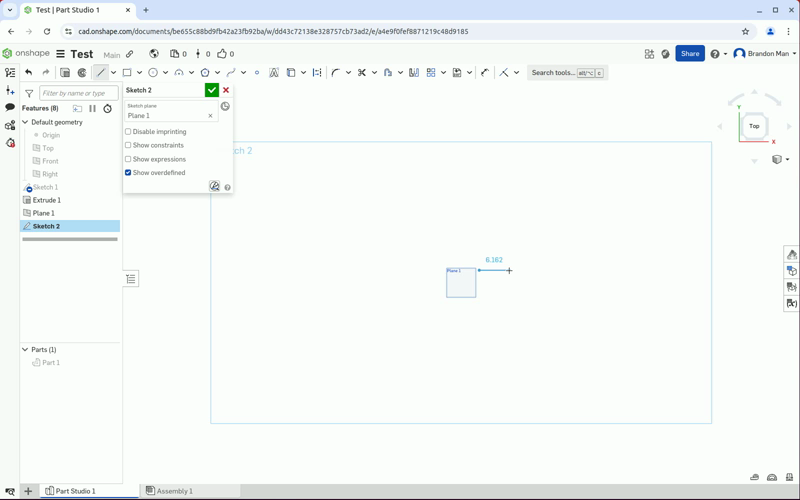
mouse_move(486, 270)
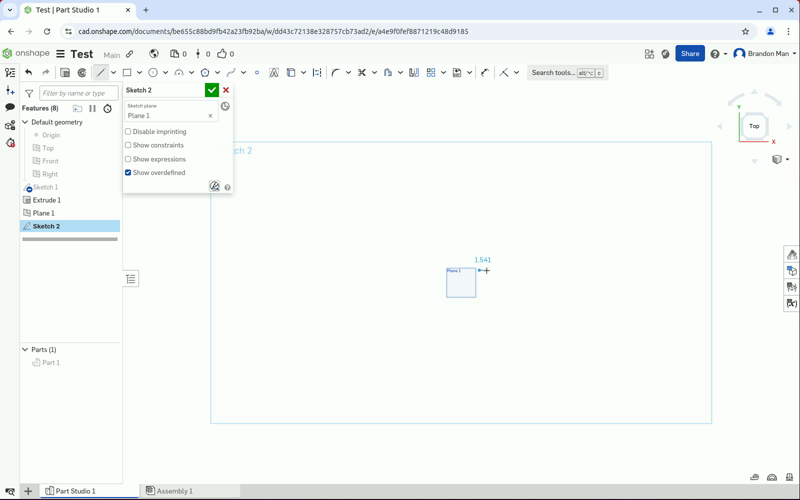
scroll(6)
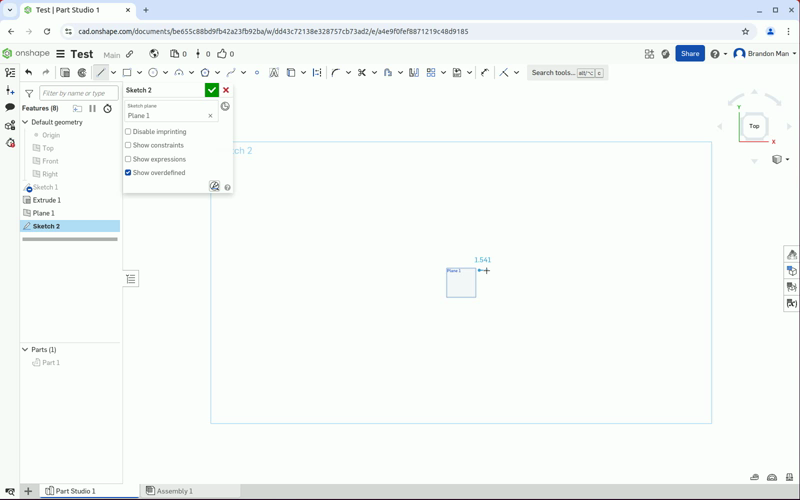
scroll(6)
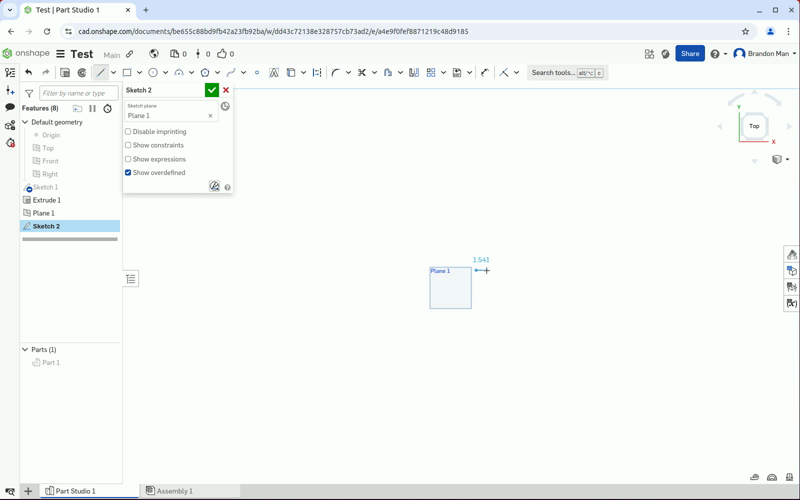
scroll(6)
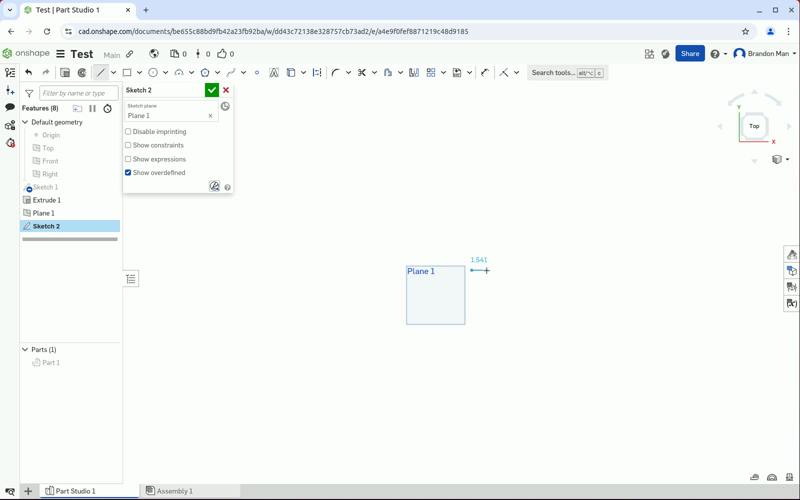
scroll(6)
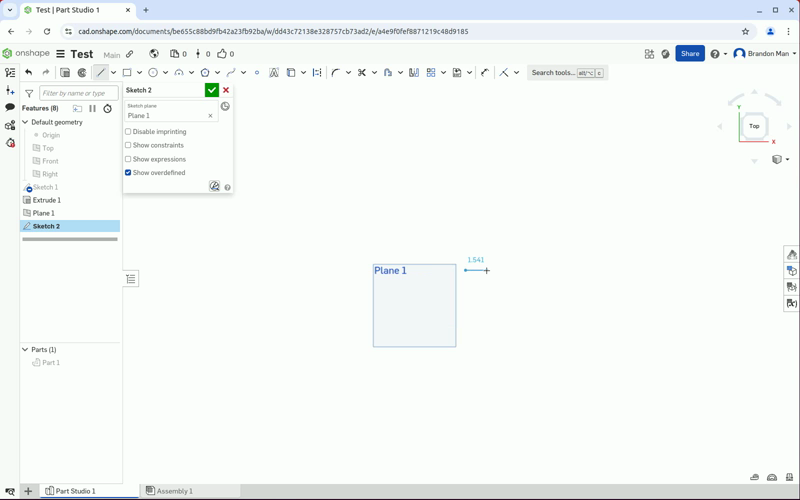
scroll(6)
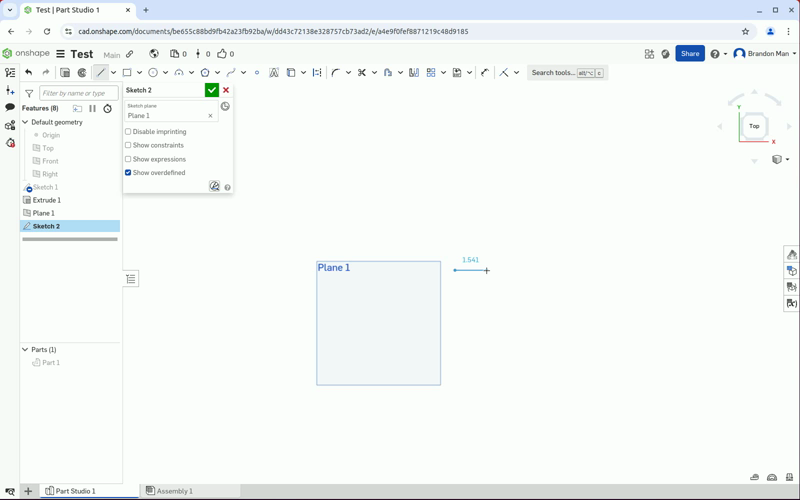
scroll(6)
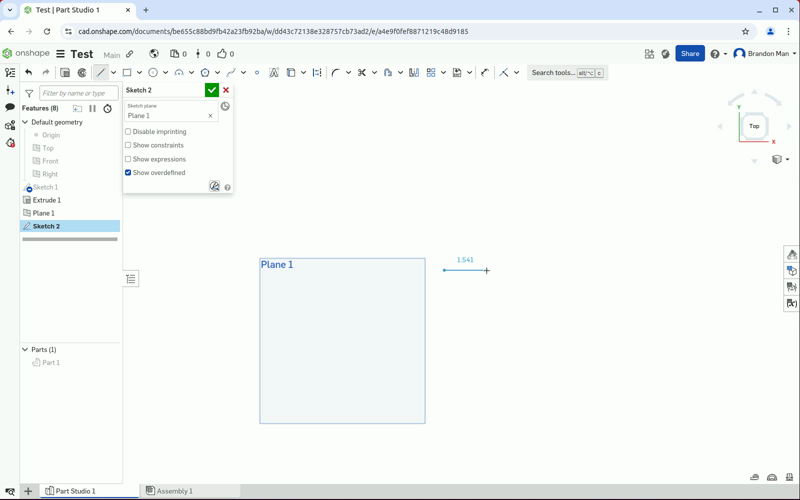
scroll(6)
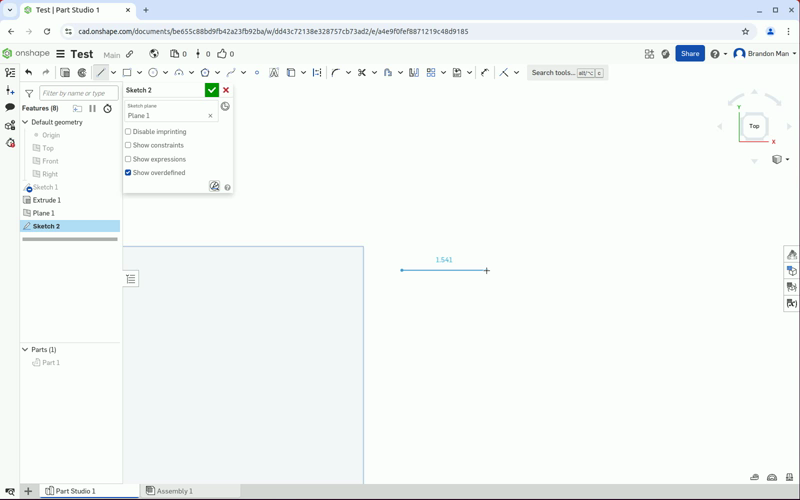
click(486, 270)
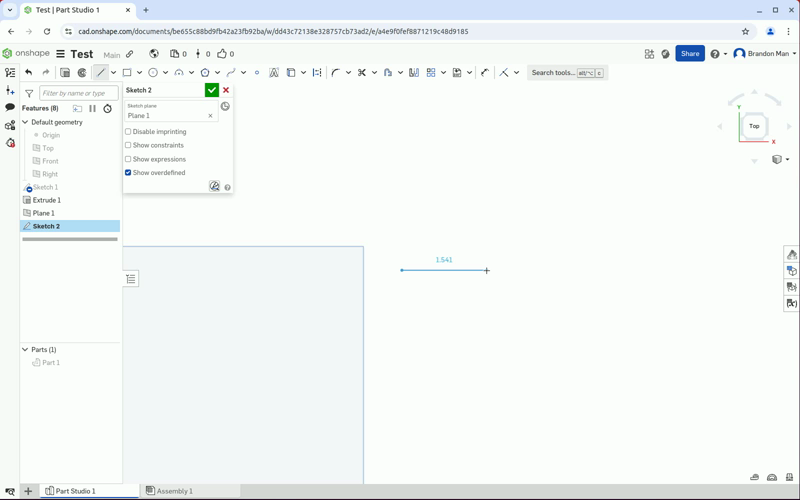
scroll(-6)
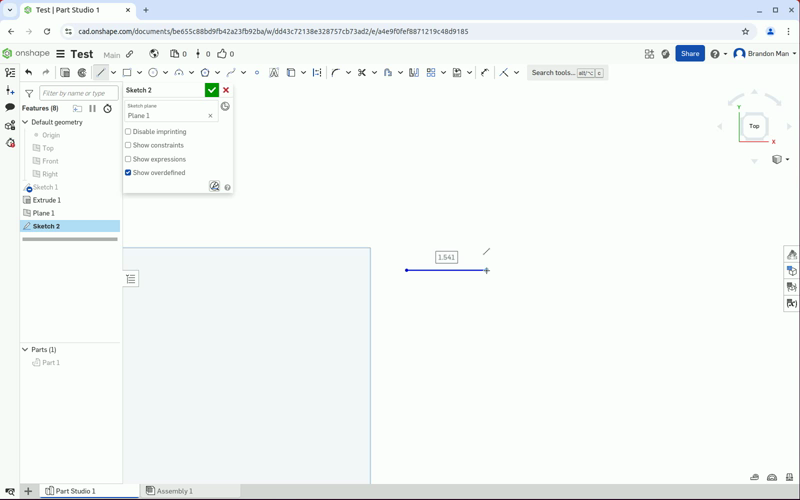
scroll(-6)
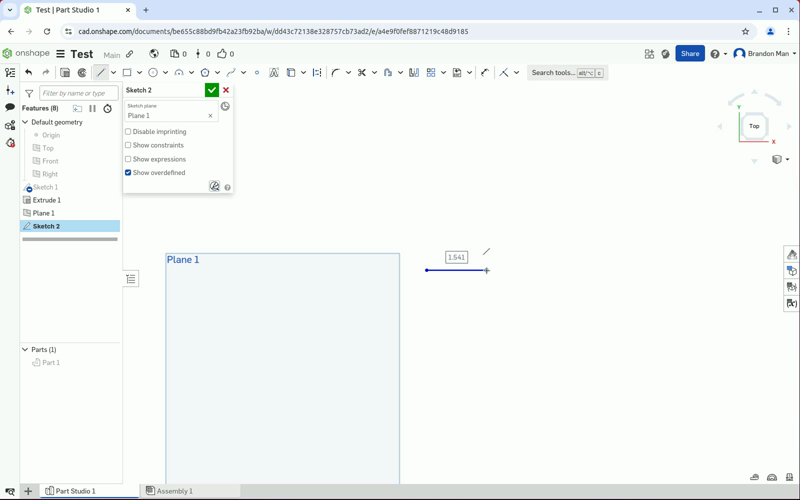
scroll(-6)
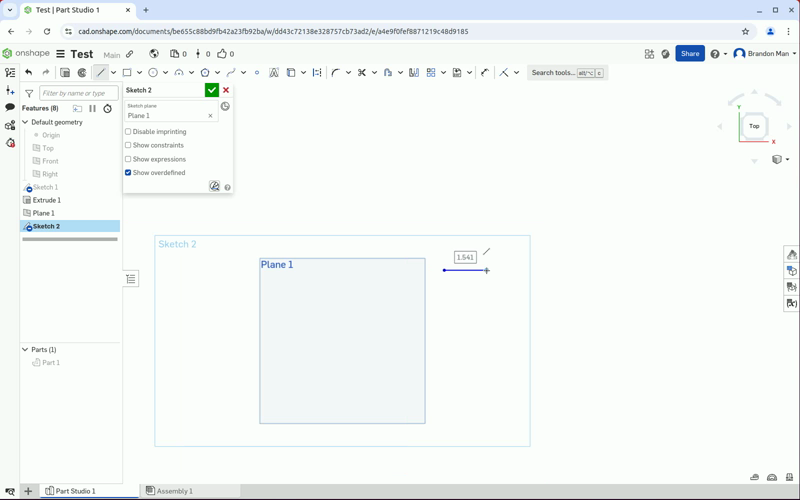
scroll(-6)
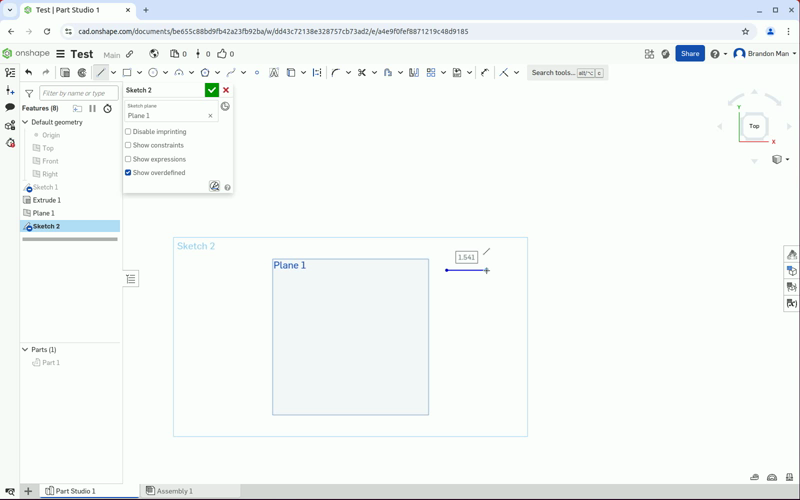
scroll(-6)
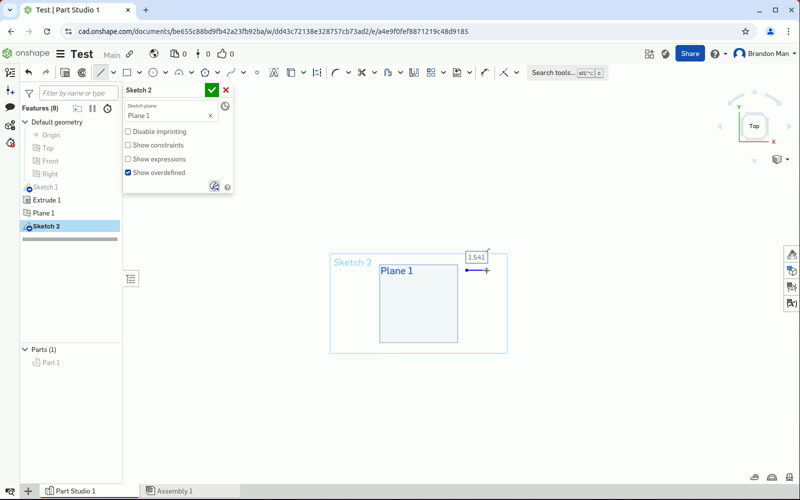
scroll(-6)
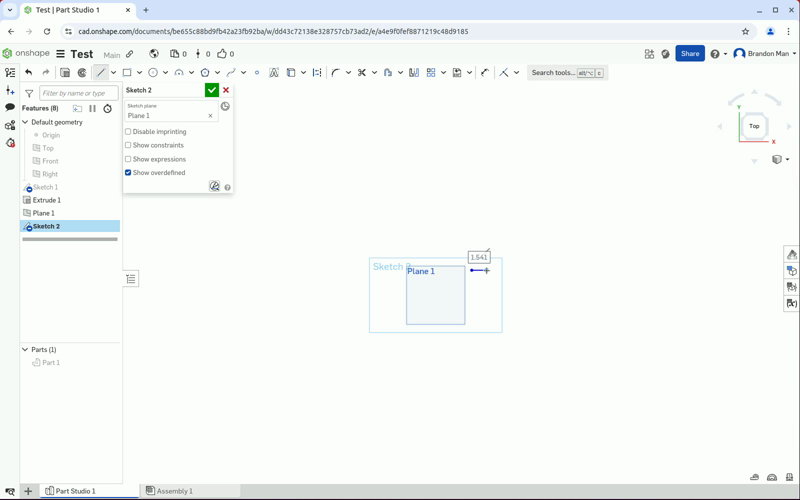
scroll(-6)
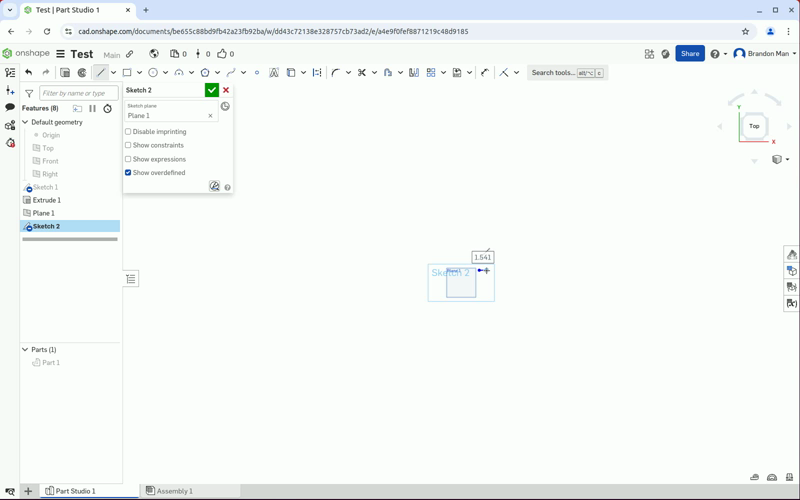
key_up(shift)
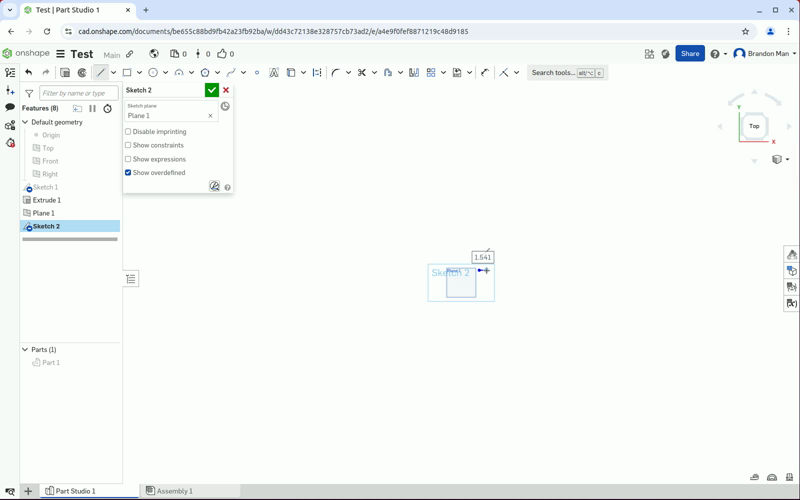
key_down(shift)
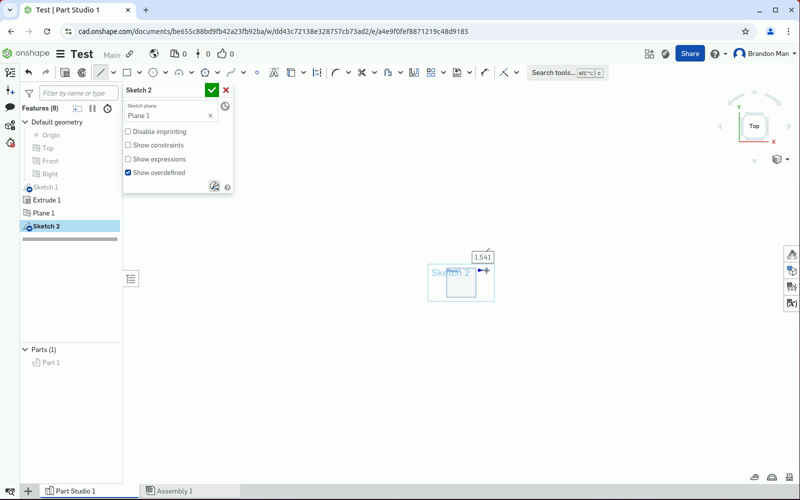
mouse_move(516, 270)
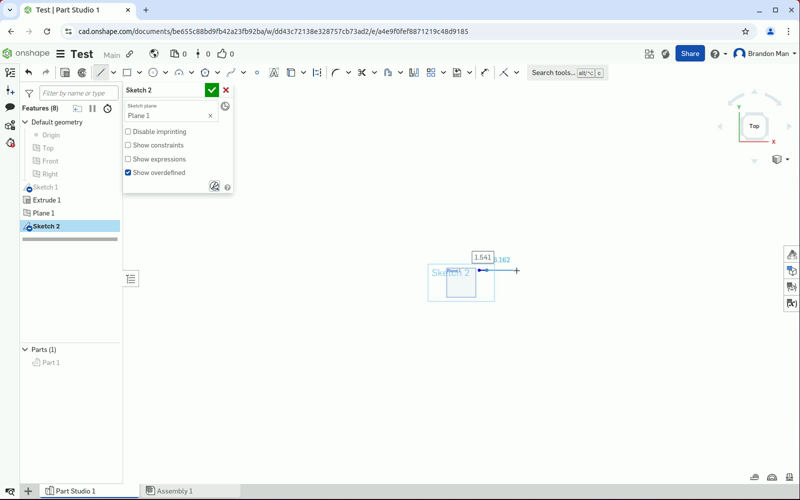
mouse_move(486, 268)
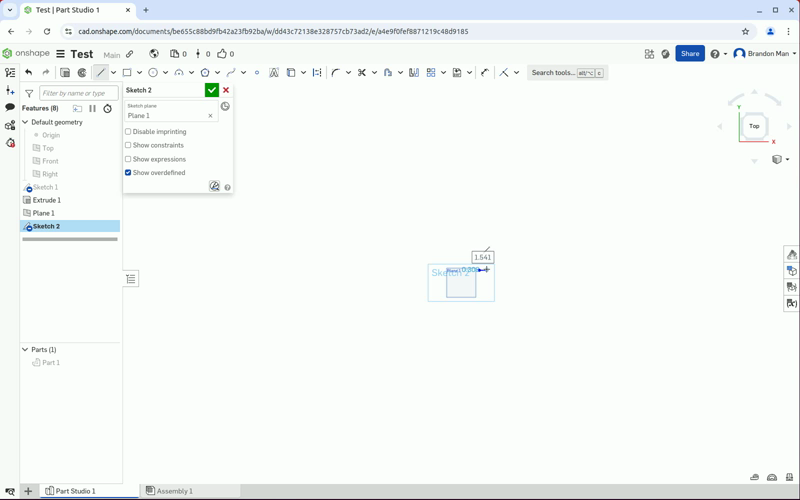
scroll(6)
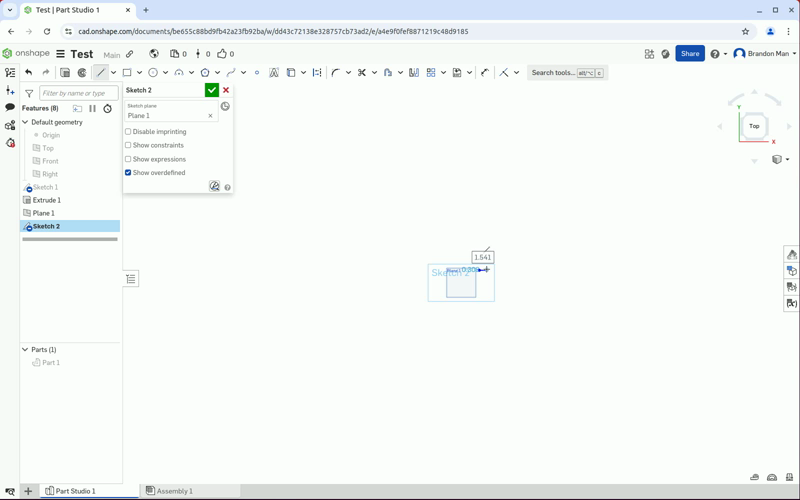
scroll(6)
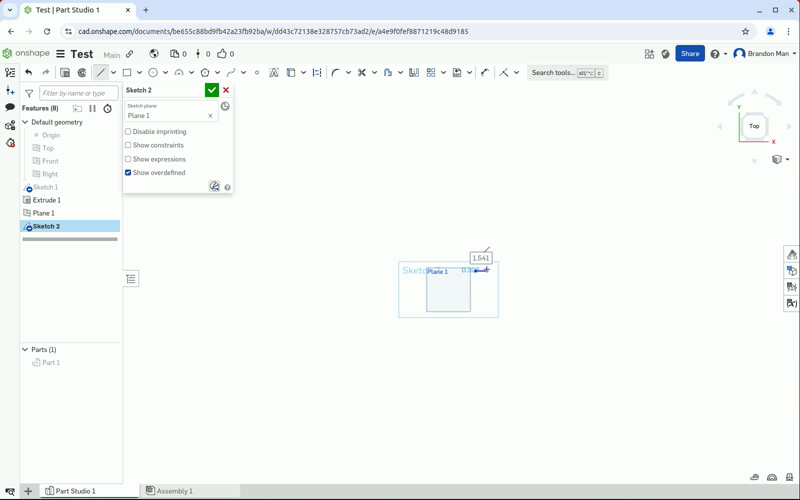
scroll(6)
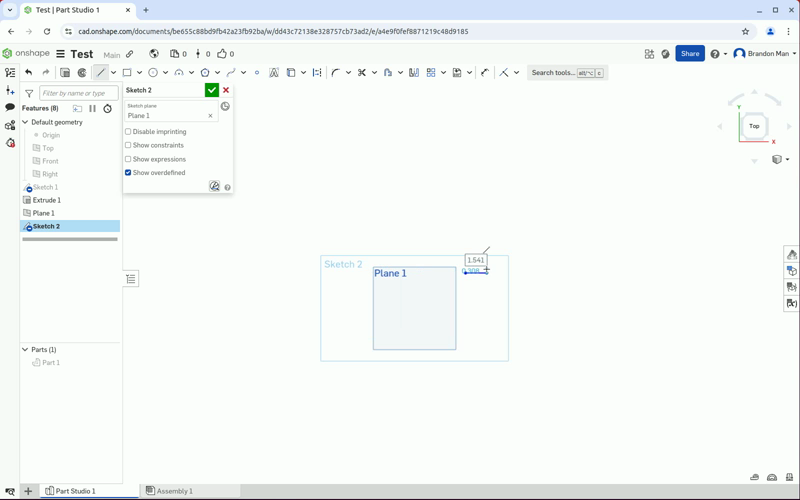
scroll(6)
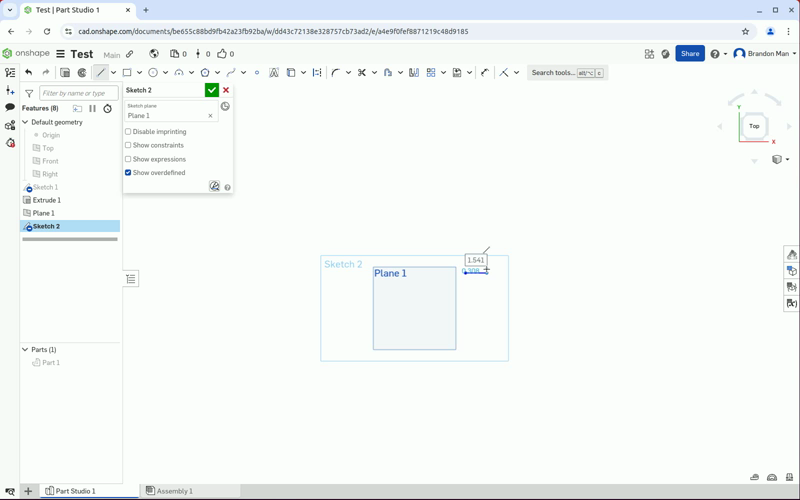
scroll(6)
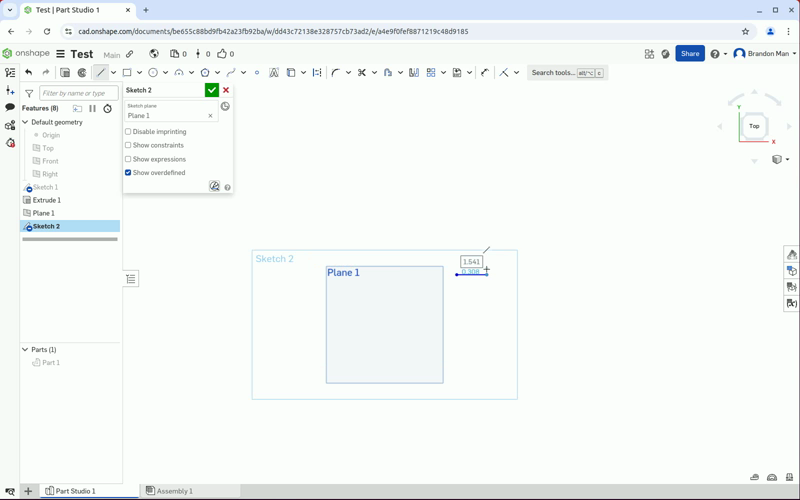
scroll(6)
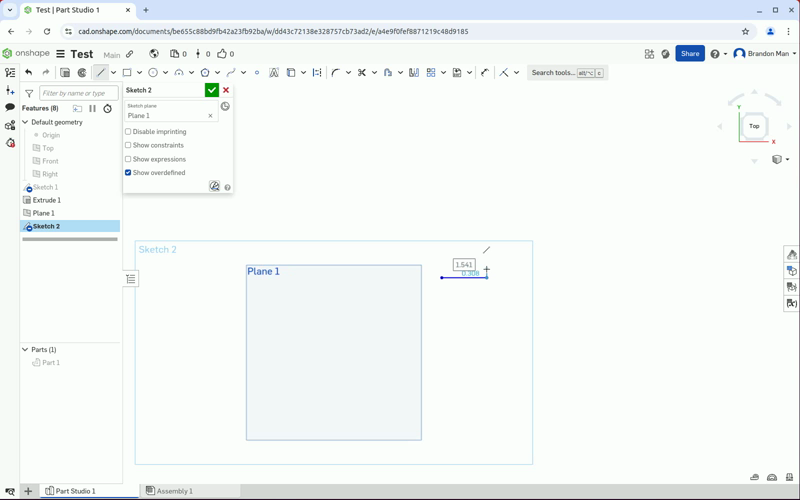
scroll(6)
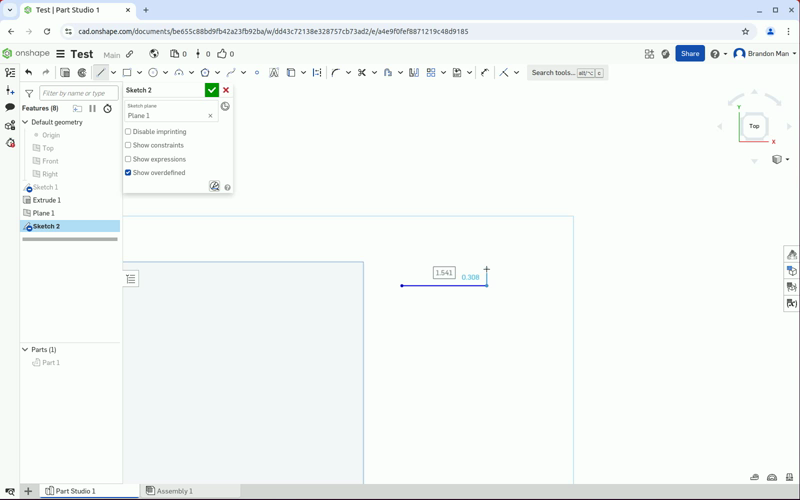
click(486, 268)
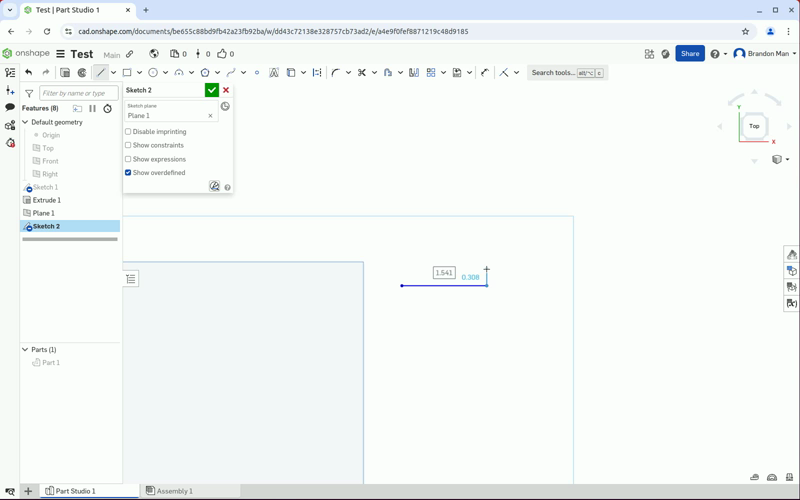
scroll(-6)
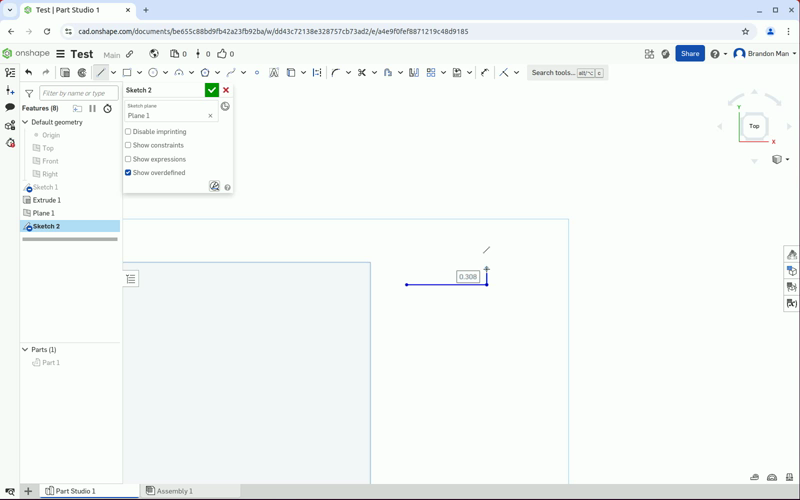
scroll(-6)
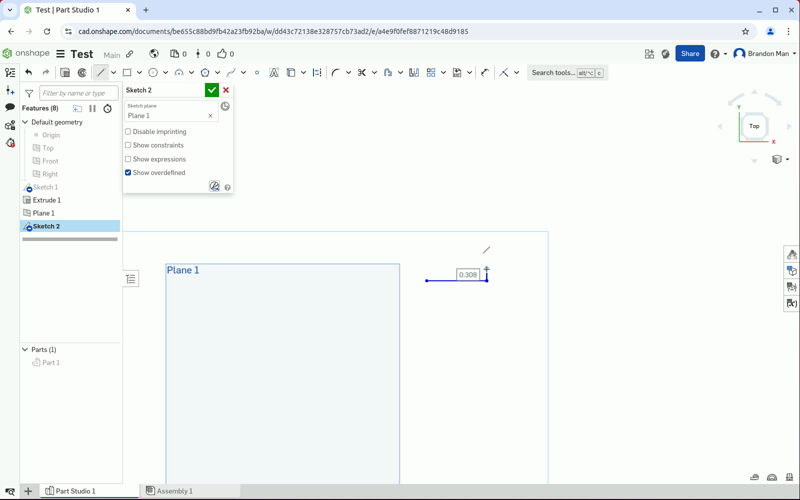
scroll(-6)
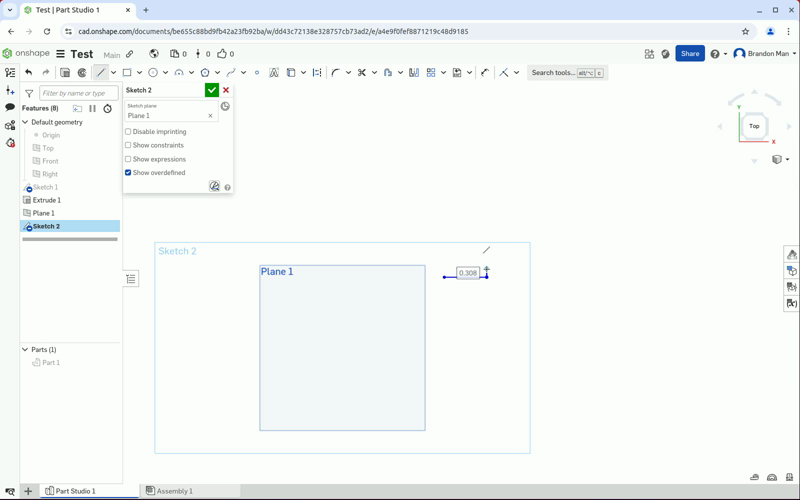
scroll(-6)
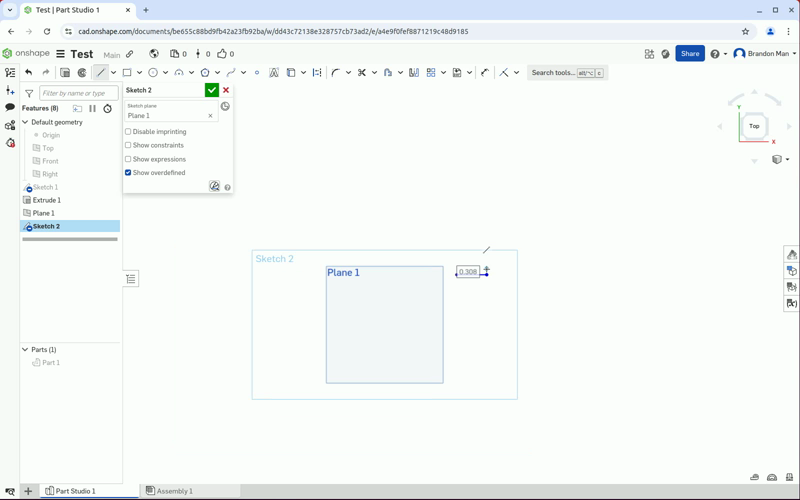
scroll(-6)
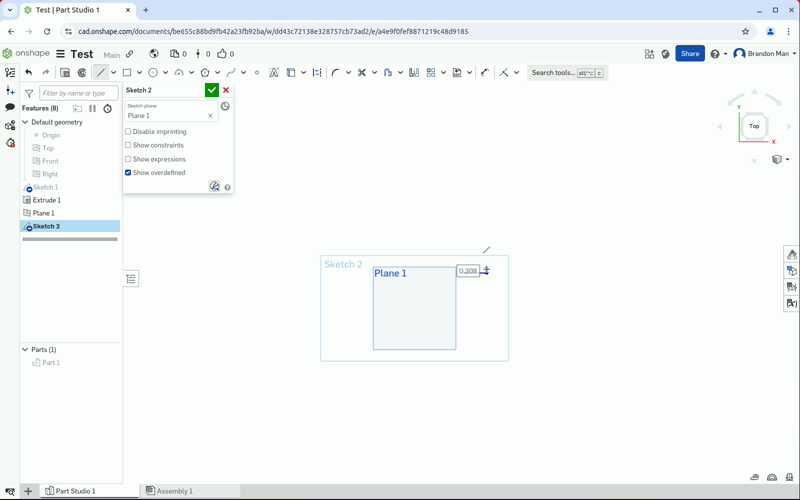
scroll(-6)
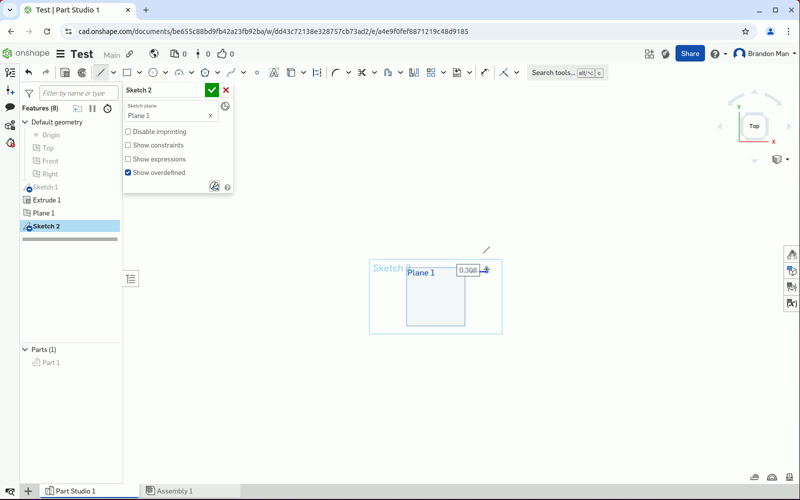
scroll(-6)
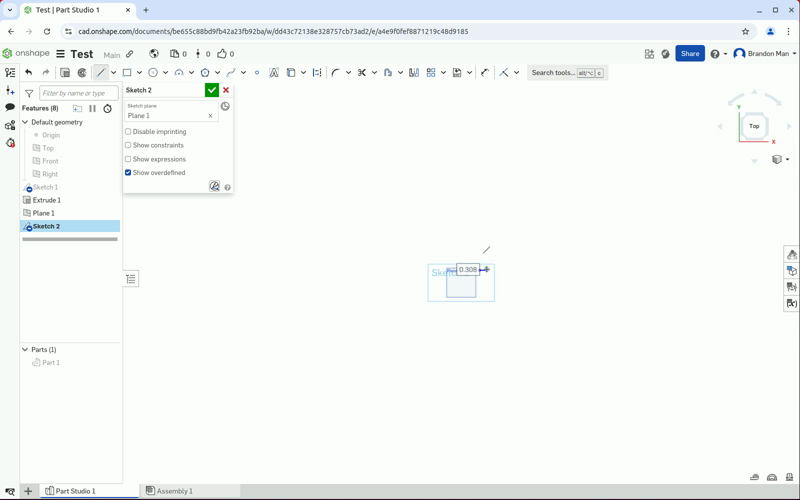
key_up(shift)
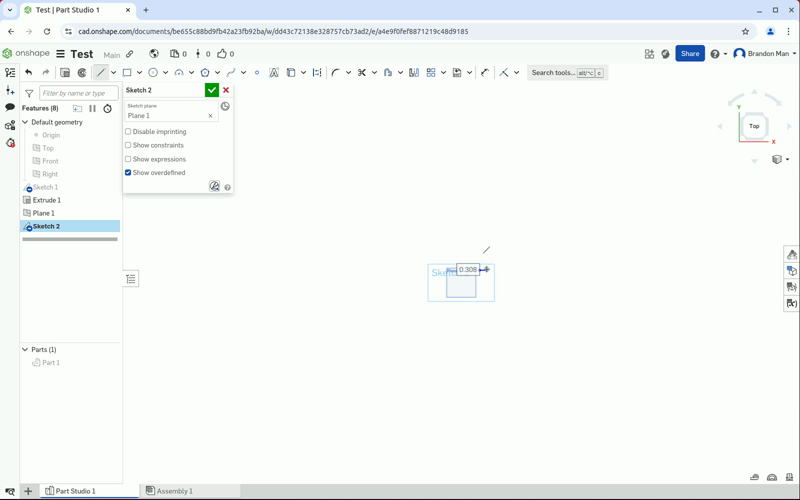
key_down(shift)
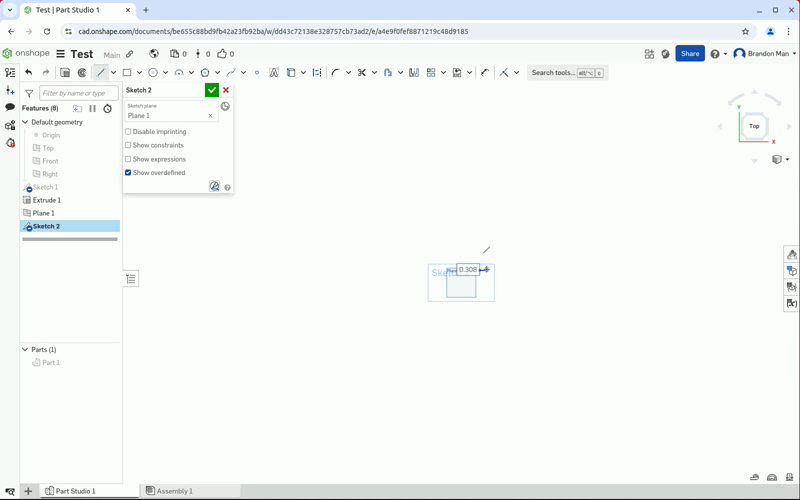
mouse_move(516, 268)
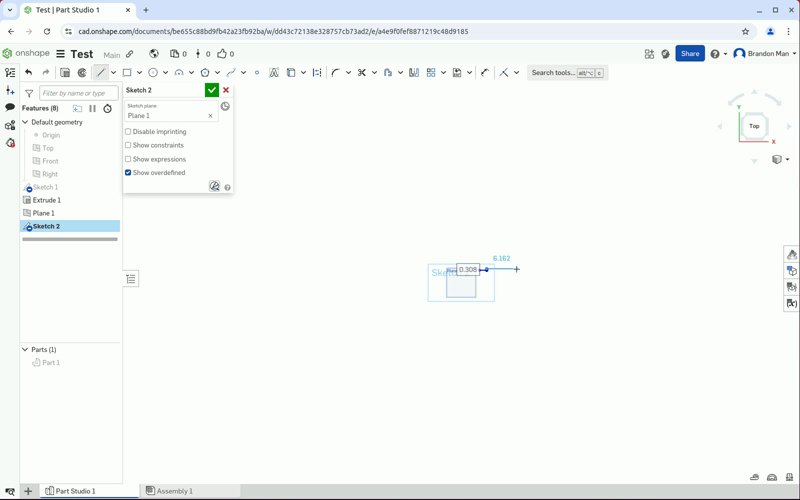
mouse_move(479, 268)
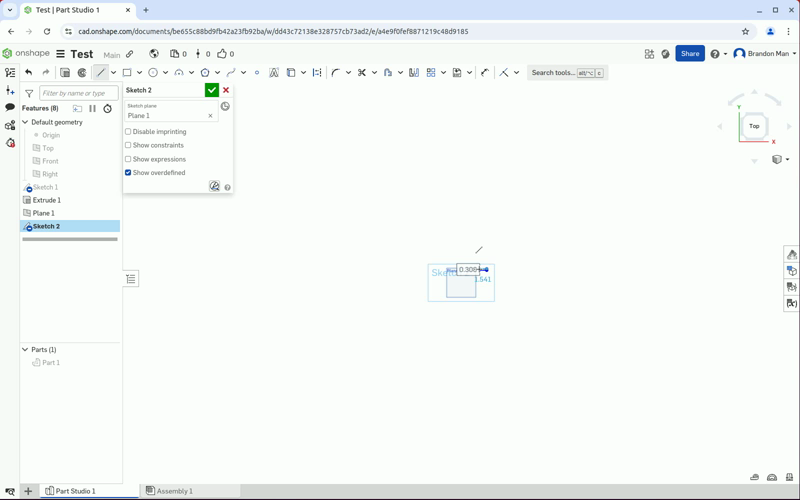
scroll(6)
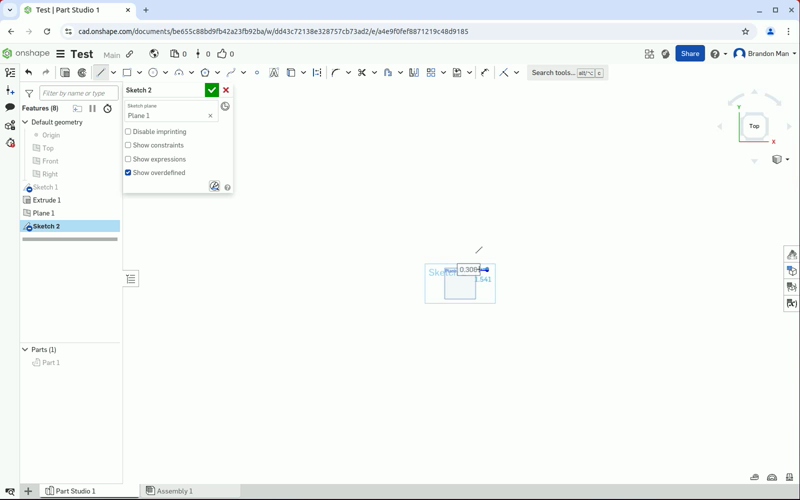
scroll(6)
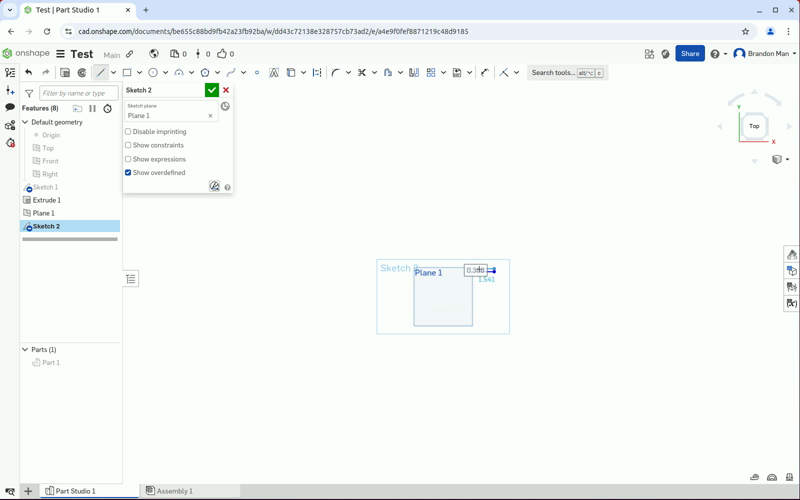
scroll(6)
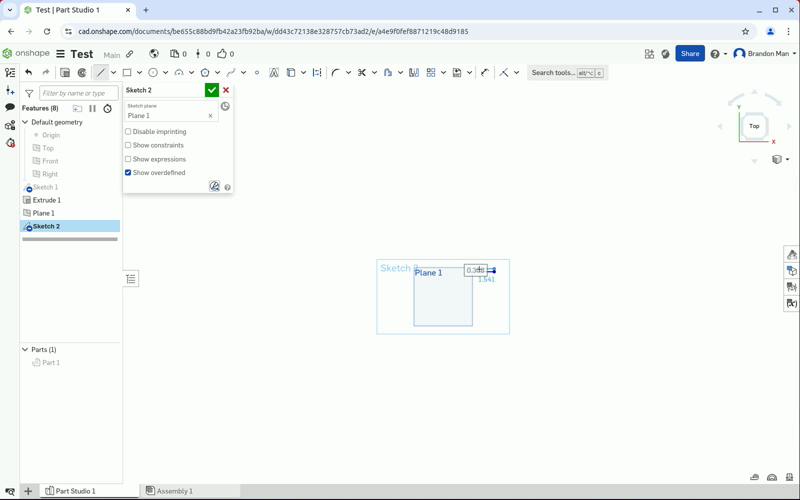
scroll(6)
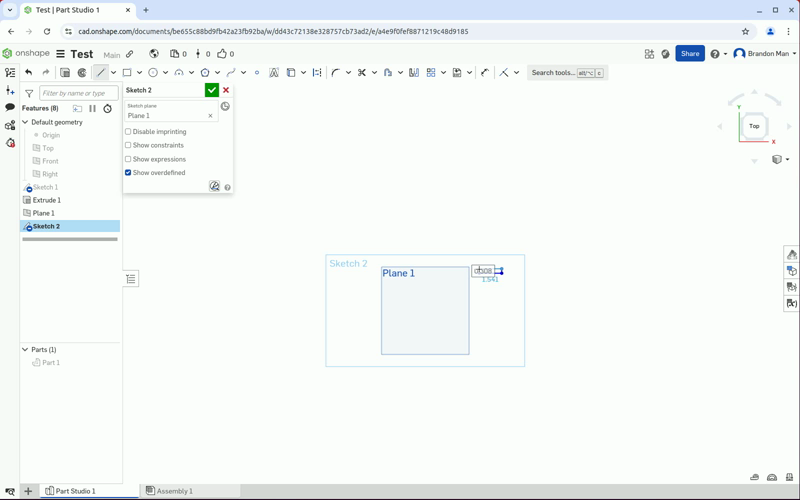
scroll(6)
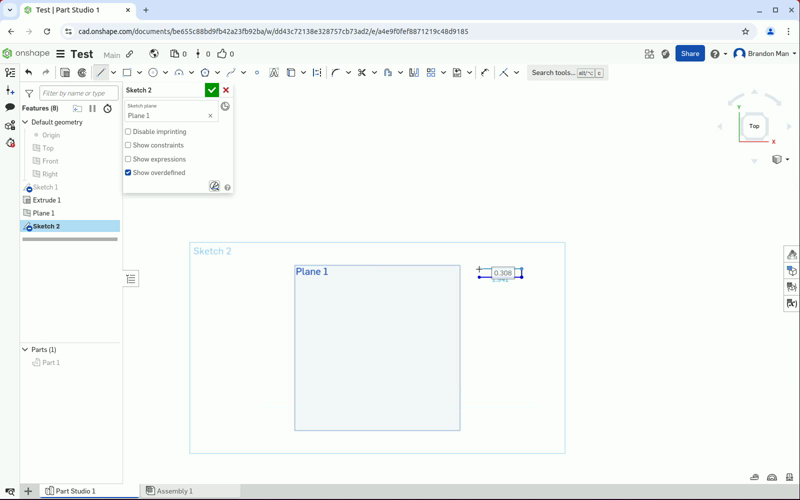
scroll(6)
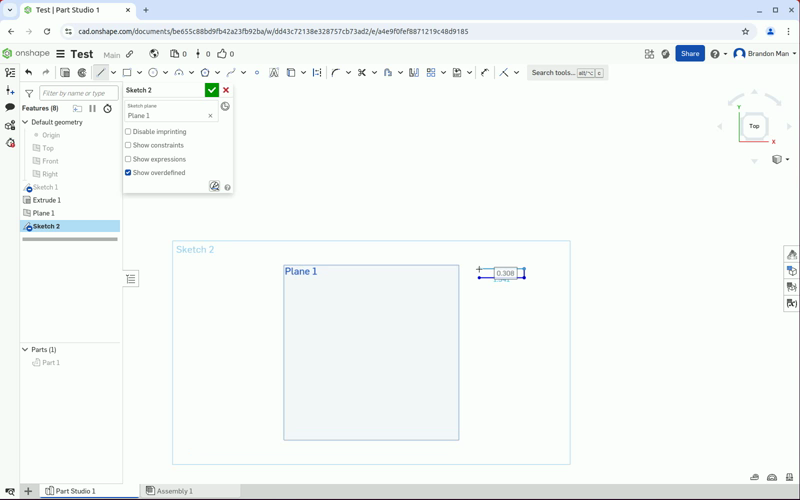
scroll(6)
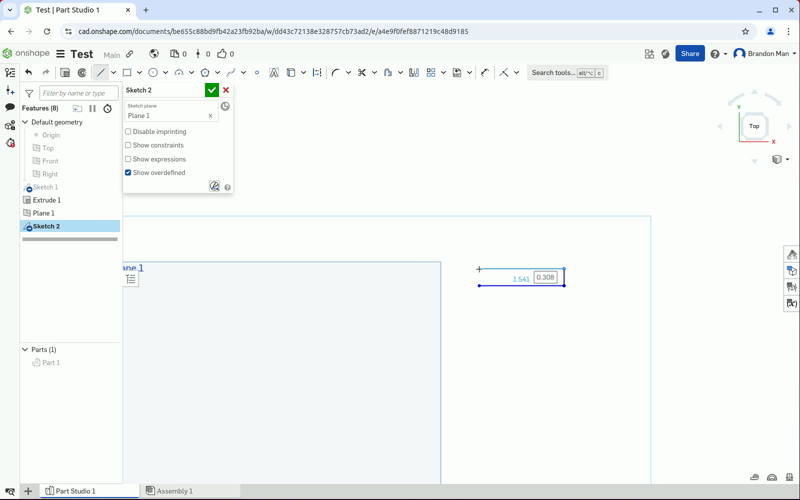
click(479, 268)
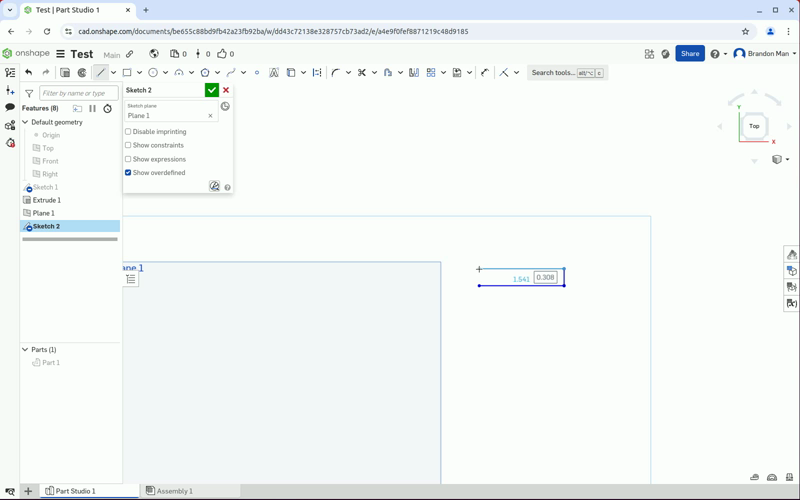
scroll(-6)
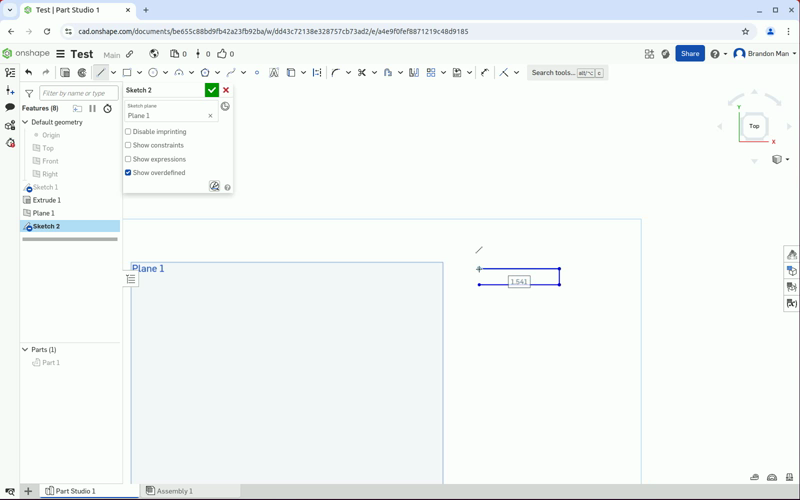
scroll(-6)
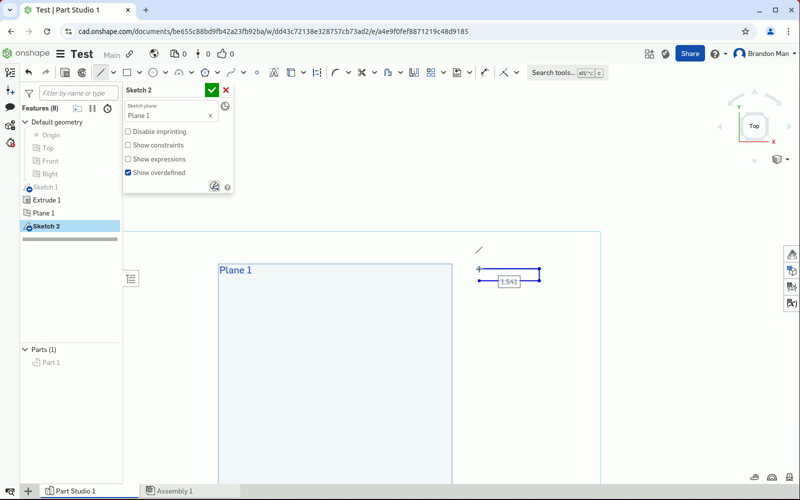
scroll(-6)
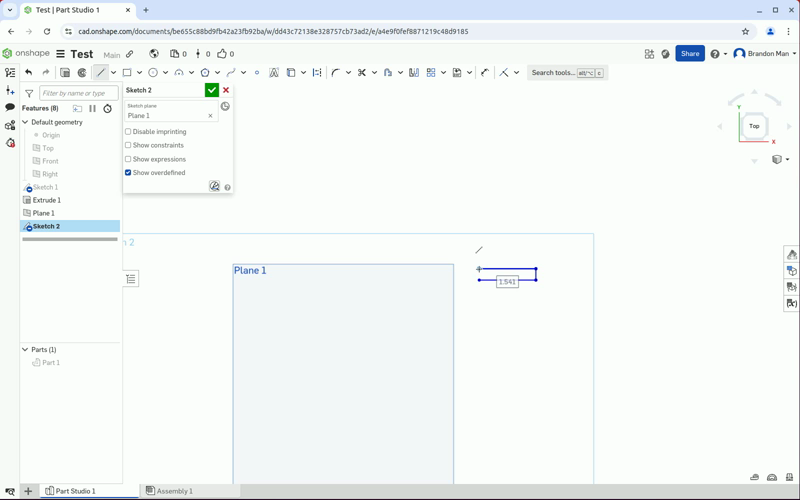
scroll(-6)
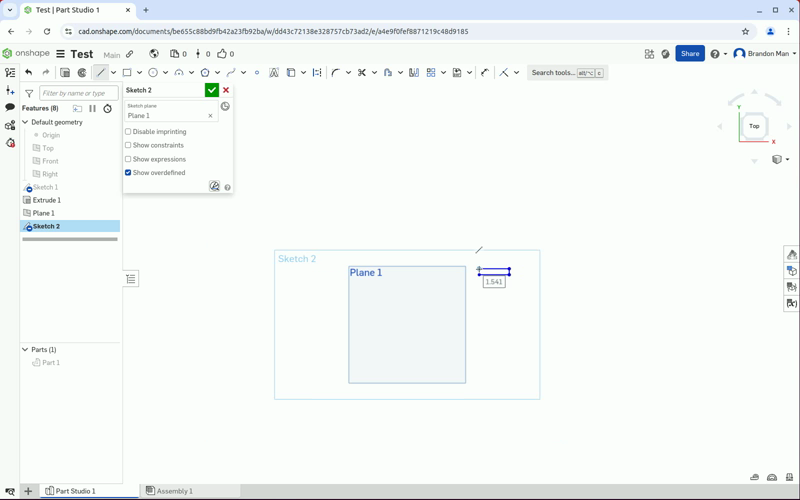
scroll(-6)
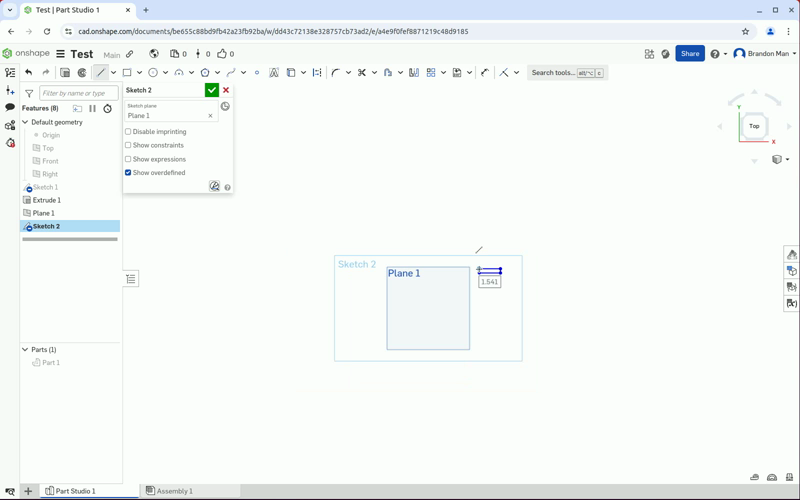
scroll(-6)
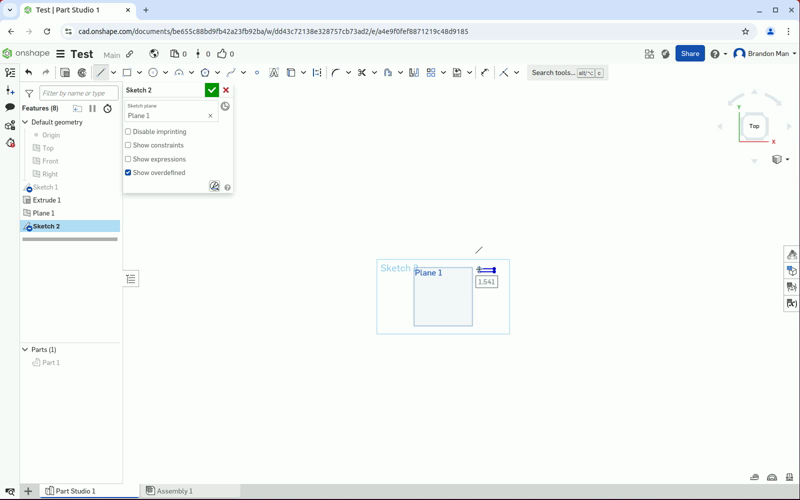
scroll(-6)
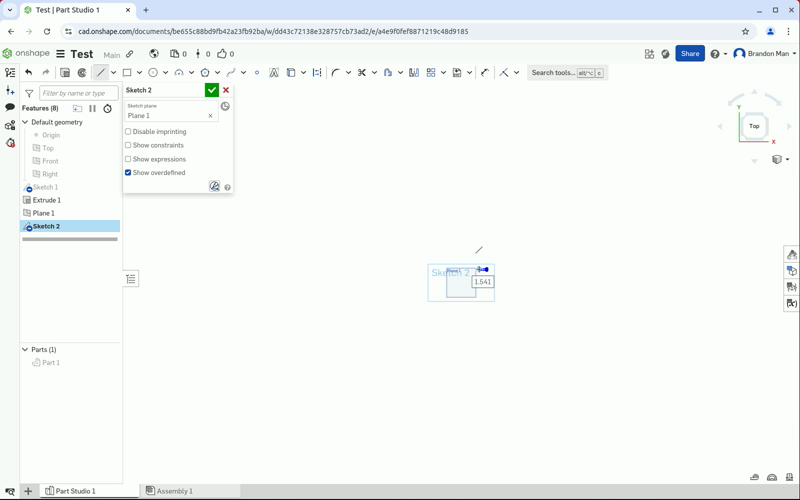
key_up(shift)
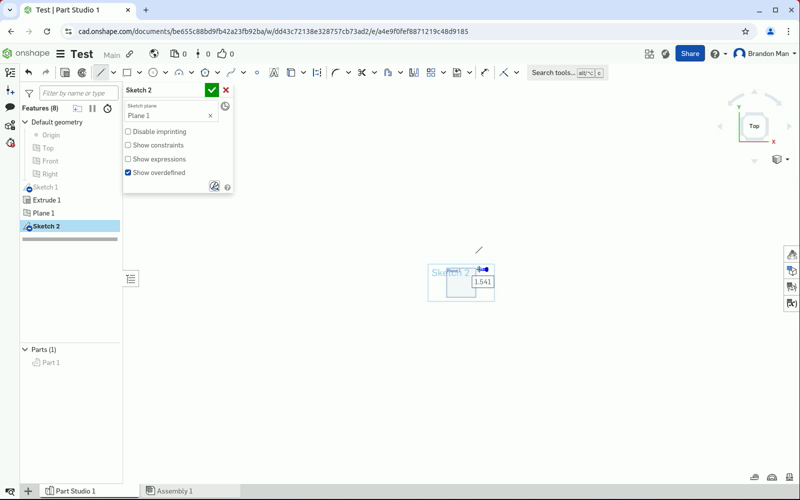
mouse_move(509, 268)
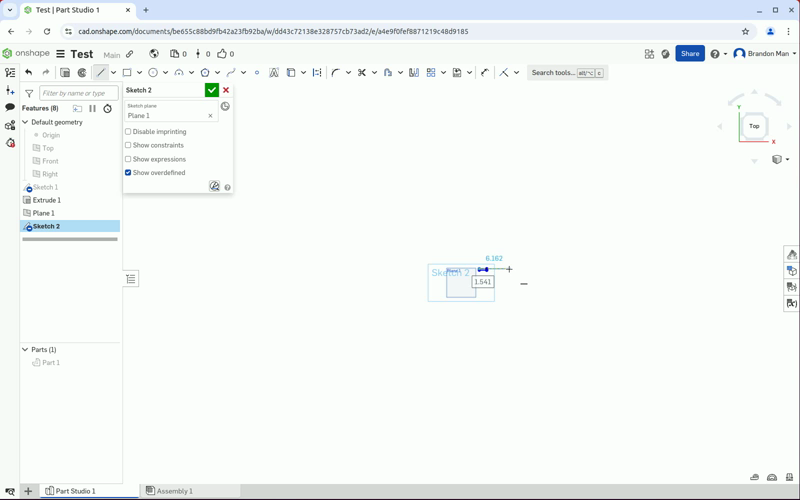
key_down(shift)
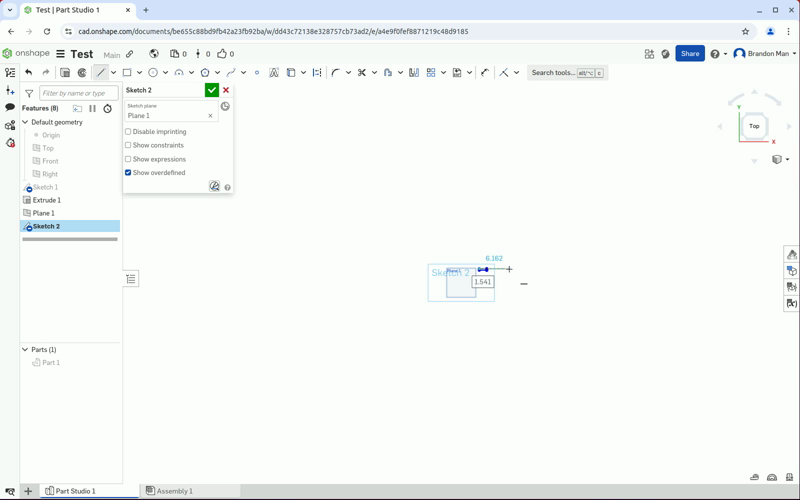
mouse_move(479, 270)
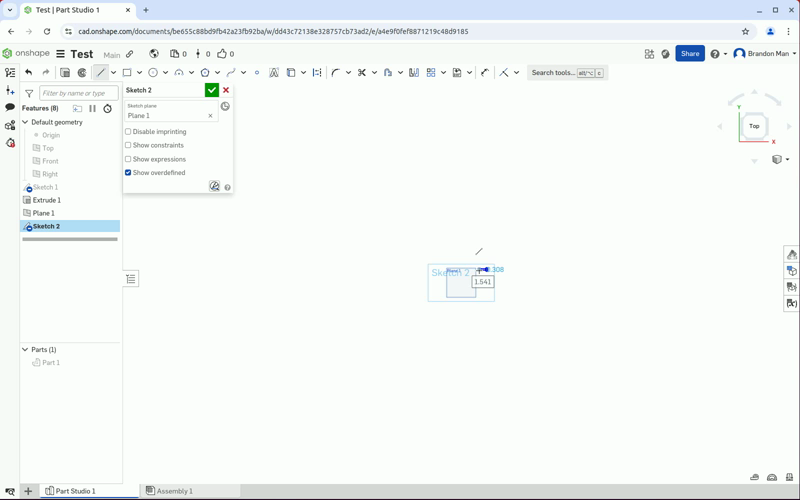
scroll(6)
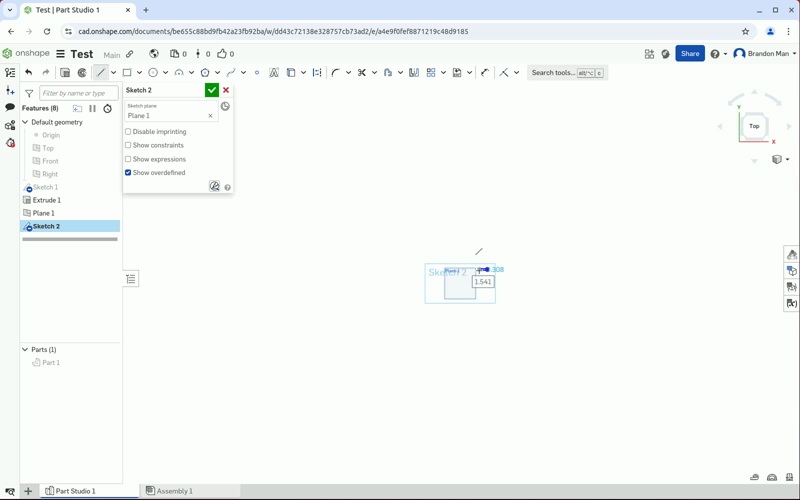
scroll(6)
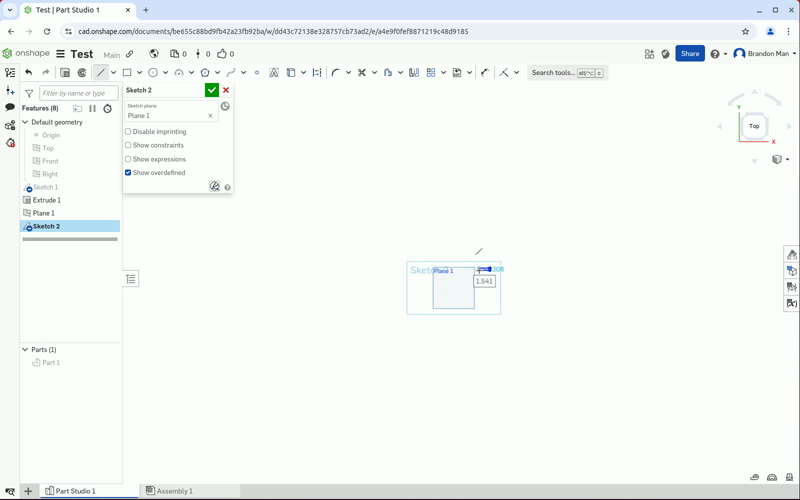
scroll(6)
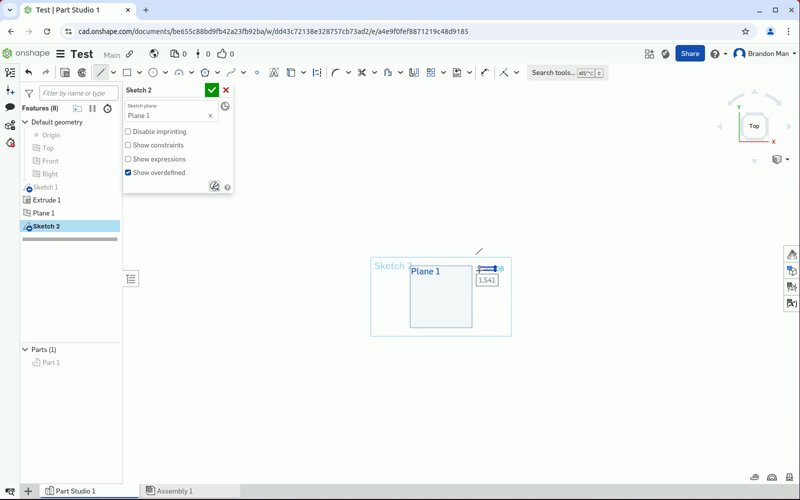
scroll(6)
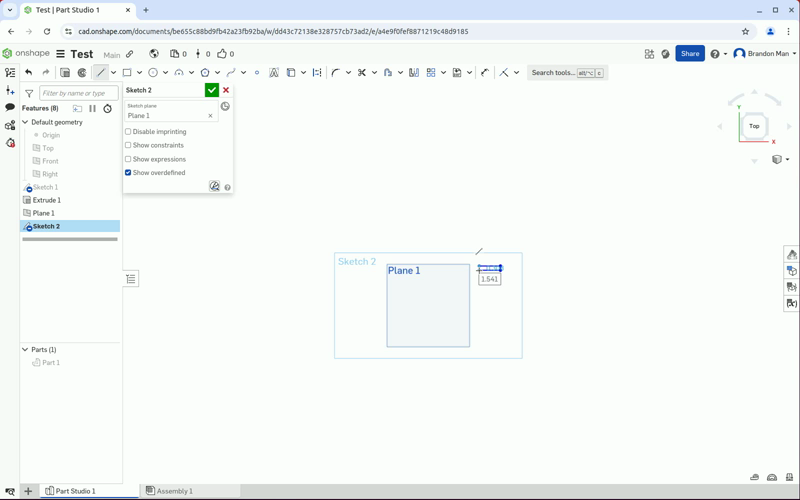
scroll(6)
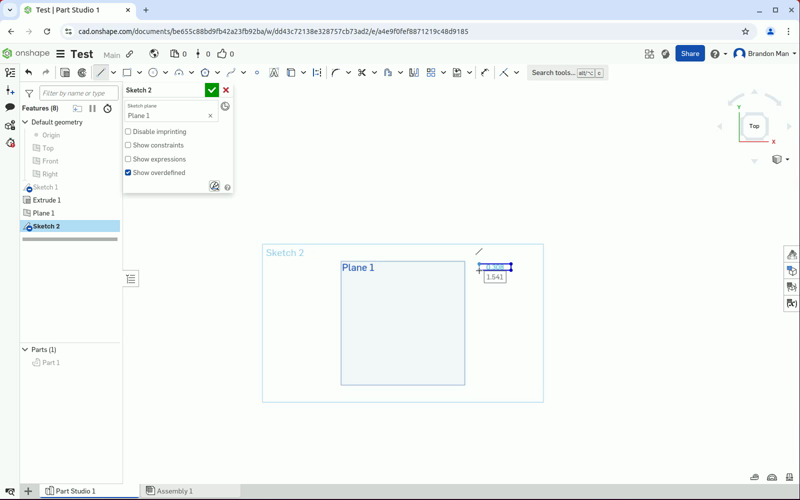
scroll(6)
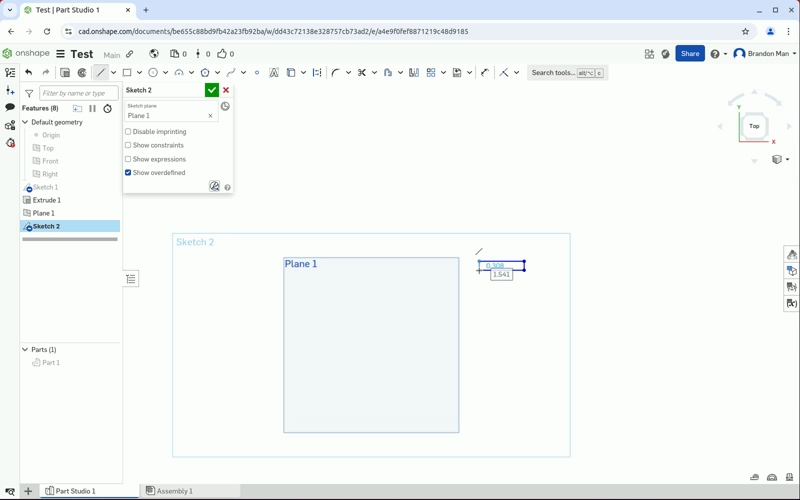
scroll(6)
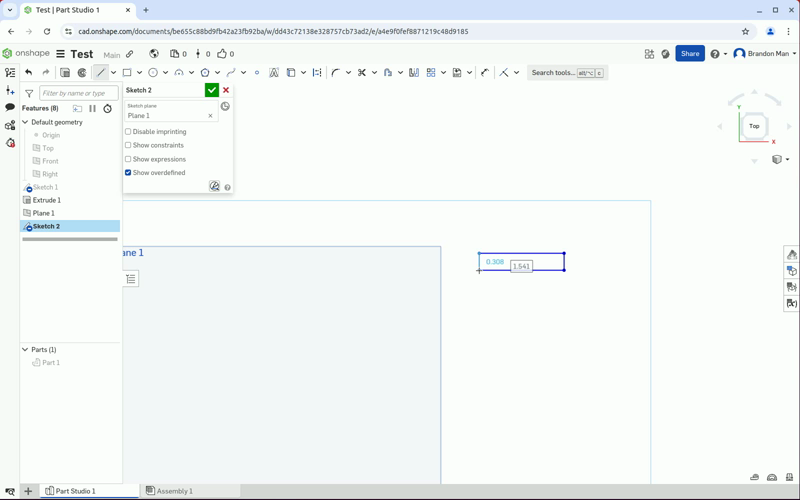
key_up(shift)
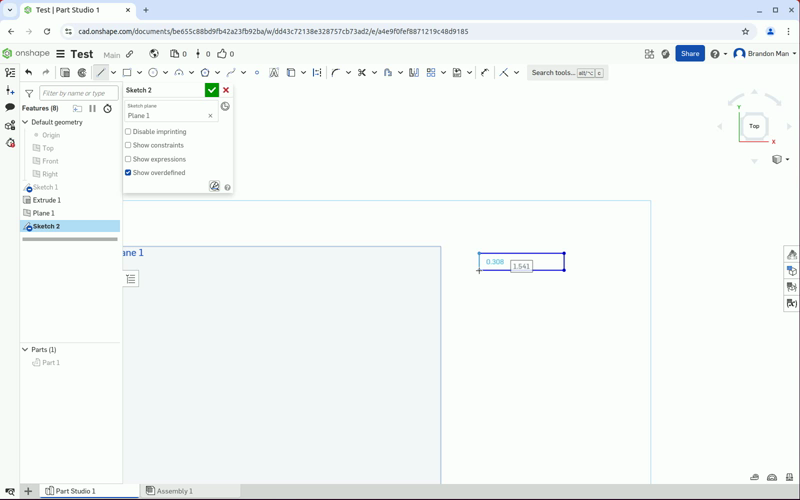
click(479, 270)
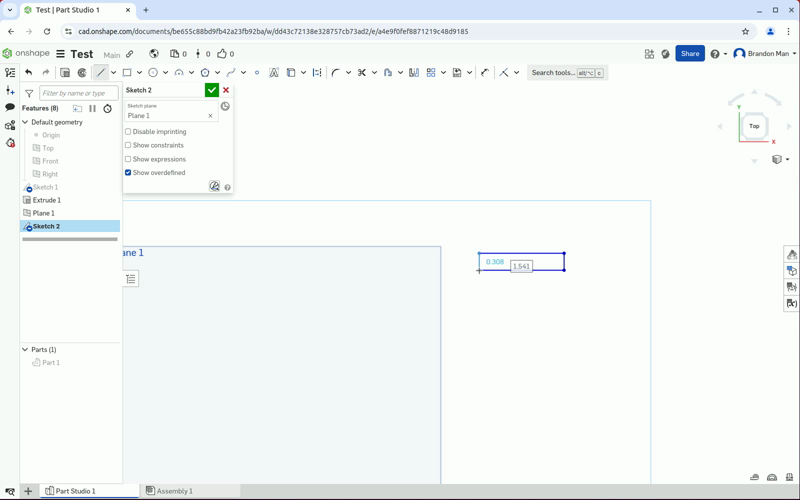
scroll(-6)
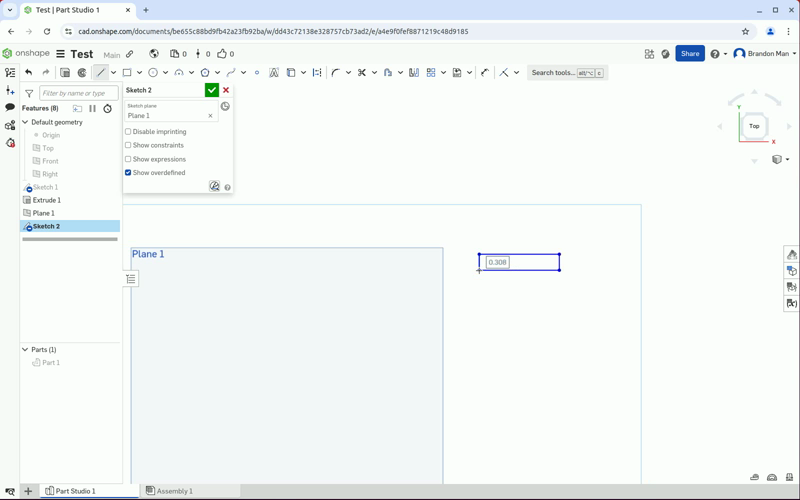
scroll(-6)
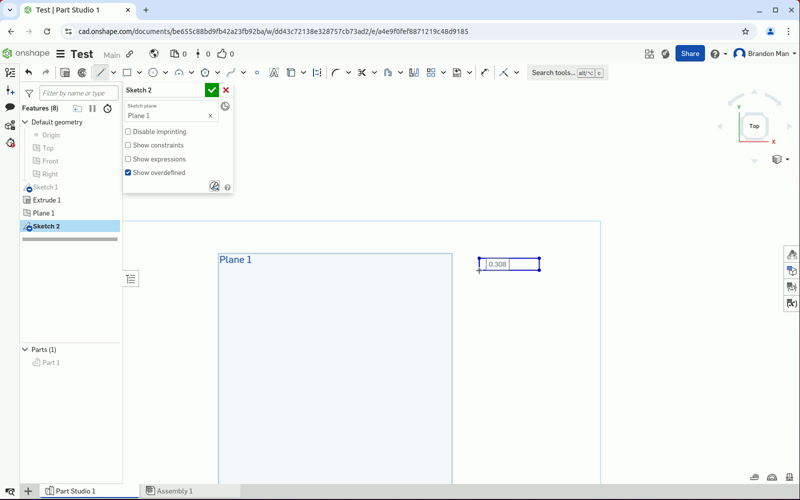
scroll(-6)
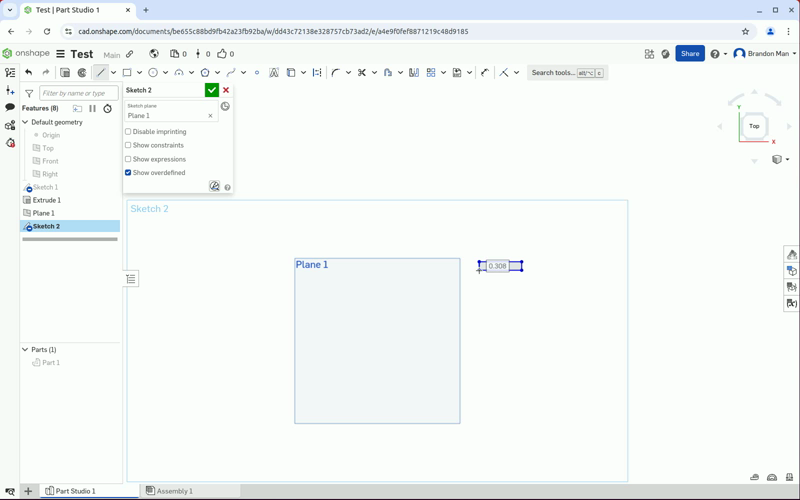
scroll(-6)
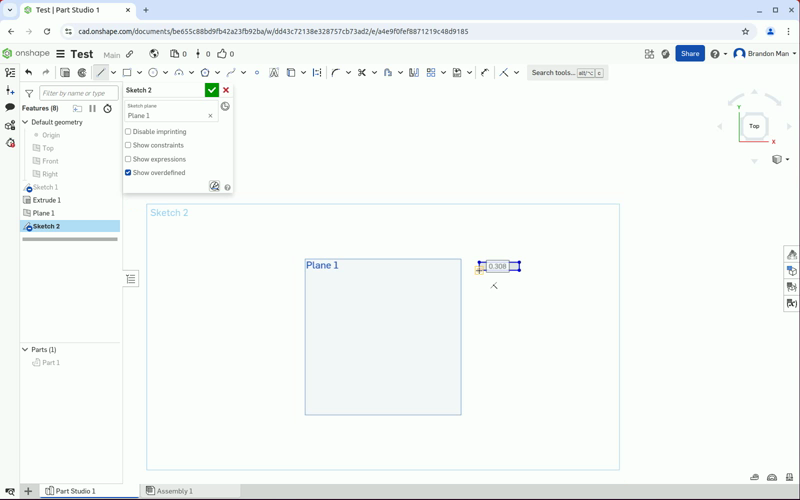
scroll(-6)
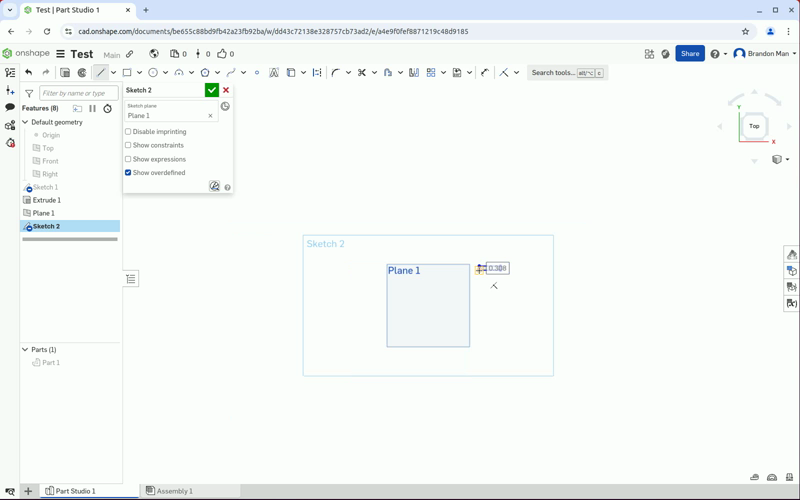
scroll(-6)
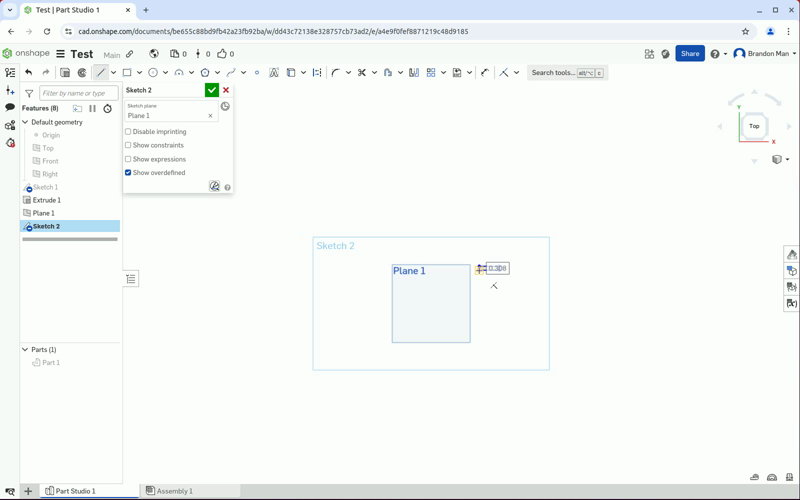
scroll(-6)
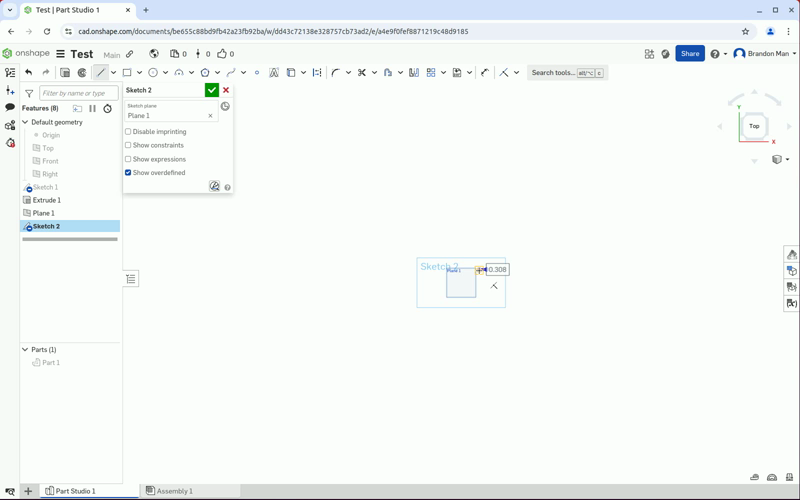
key(esc)
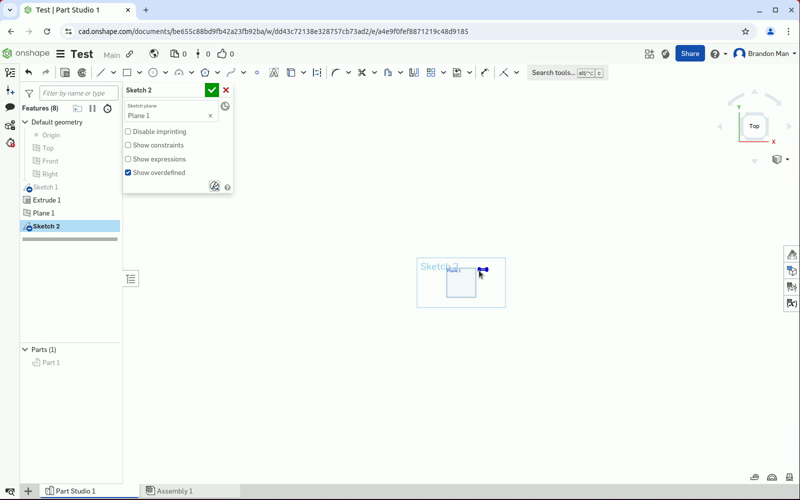
mouse_move(481, 269)
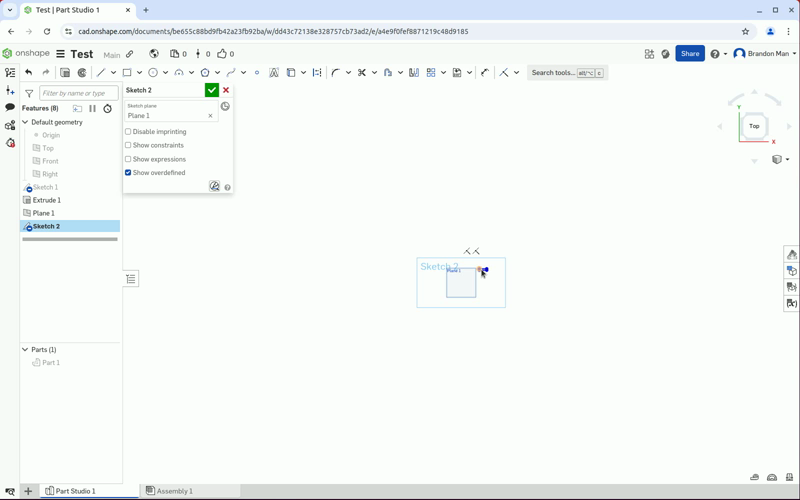
scroll(6)
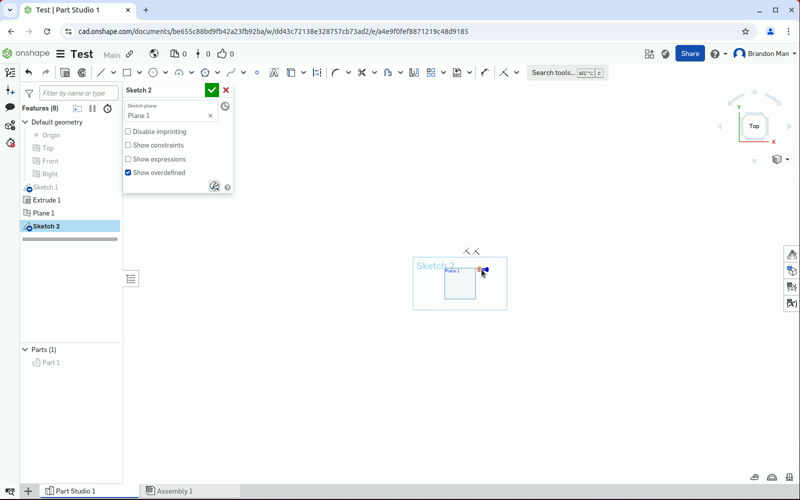
scroll(6)
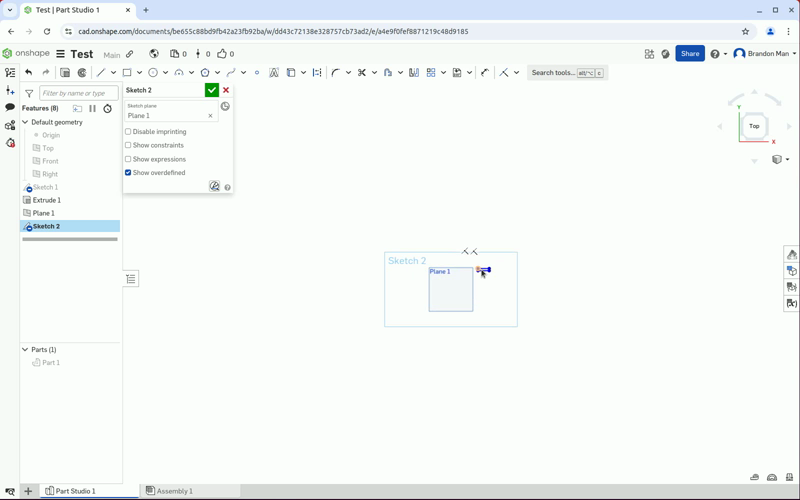
scroll(6)
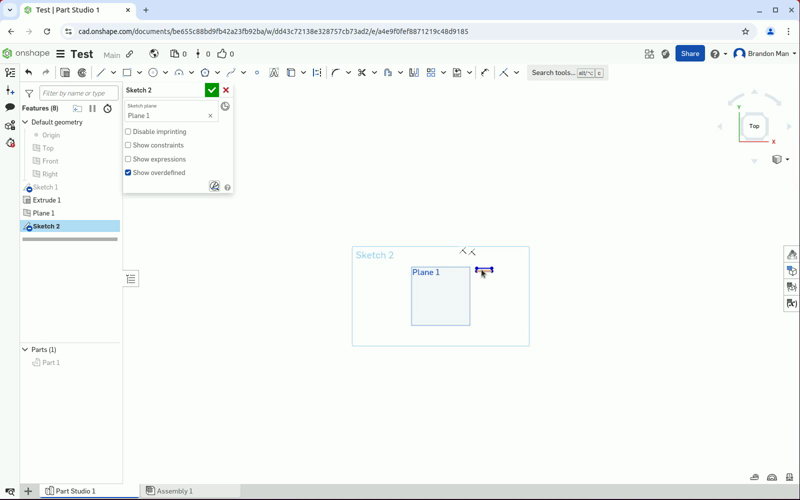
scroll(6)
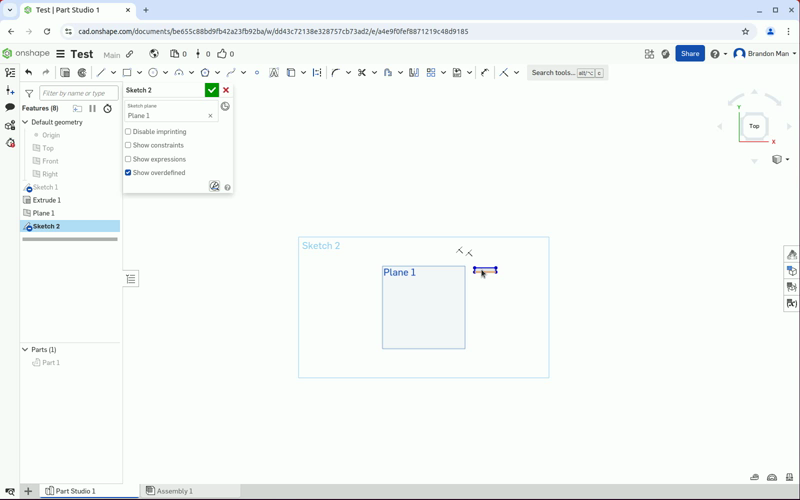
scroll(6)
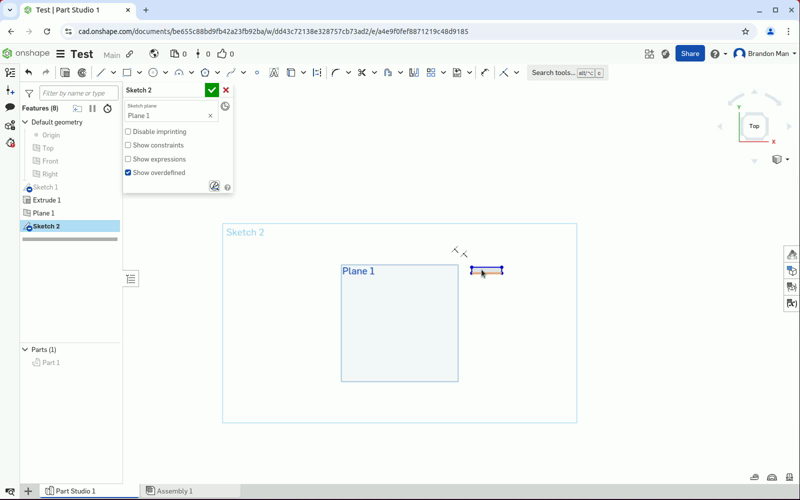
scroll(6)
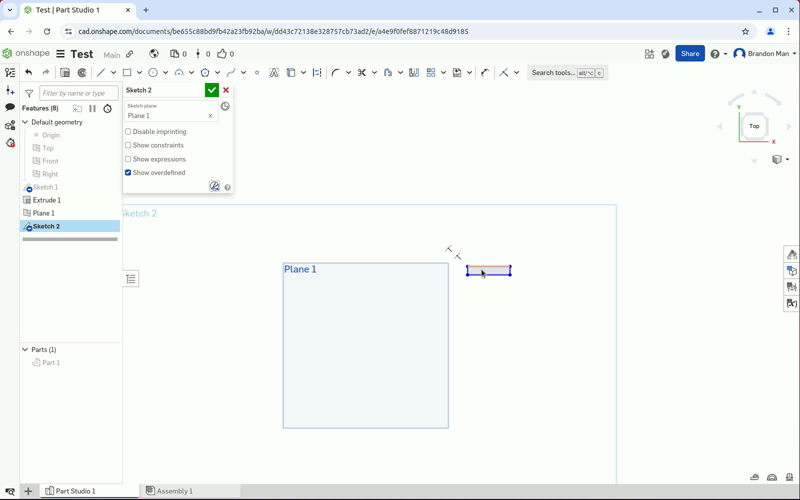
scroll(6)
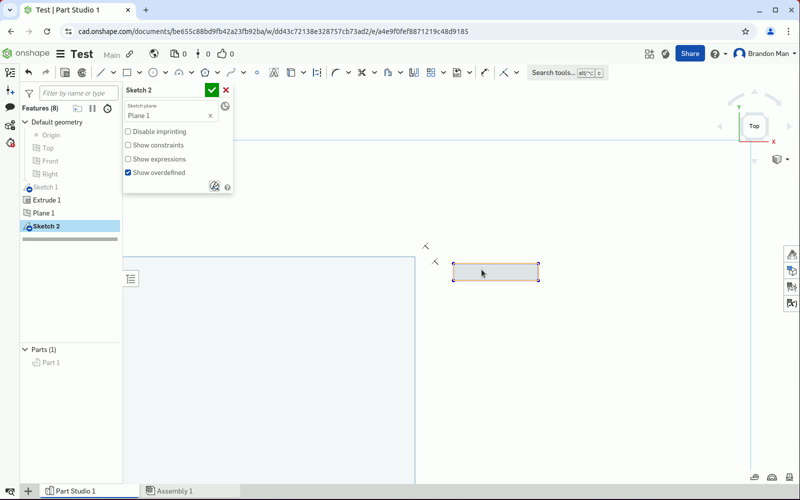
click(481, 269)
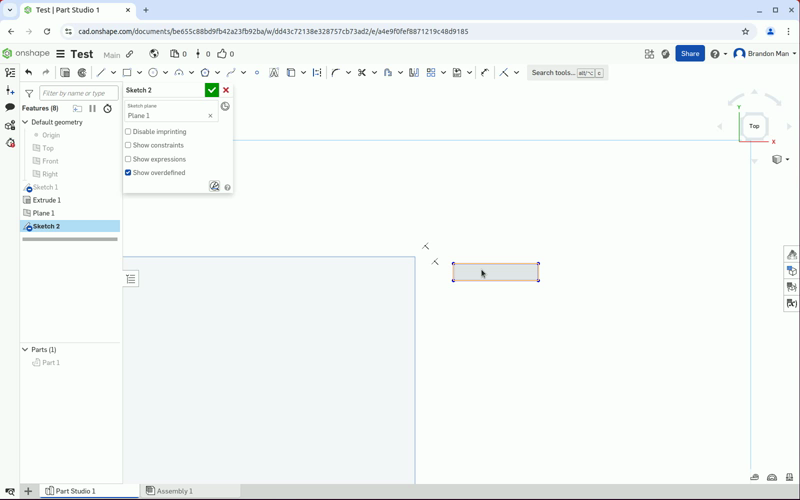
scroll(-6)
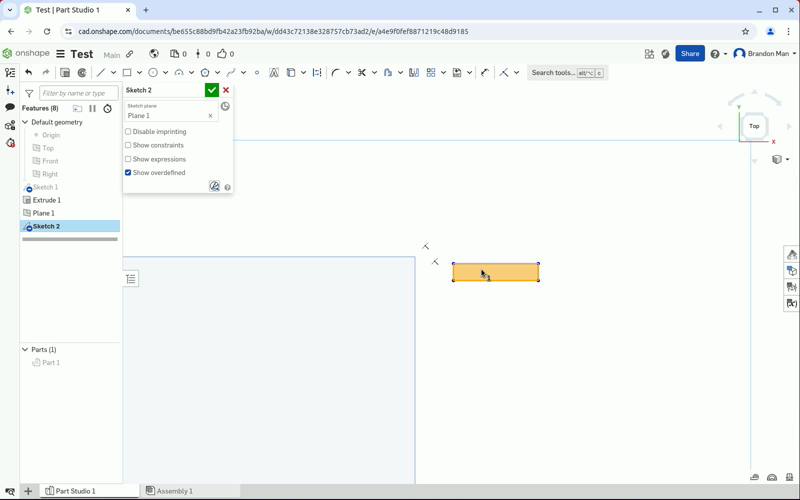
scroll(-6)
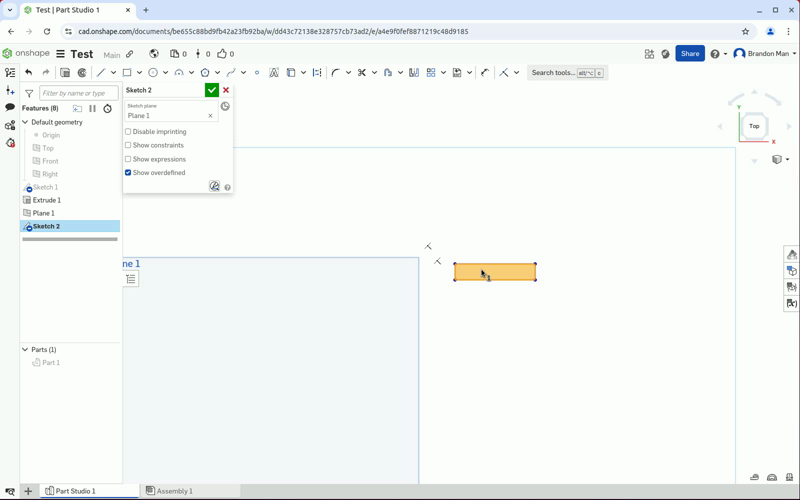
scroll(-6)
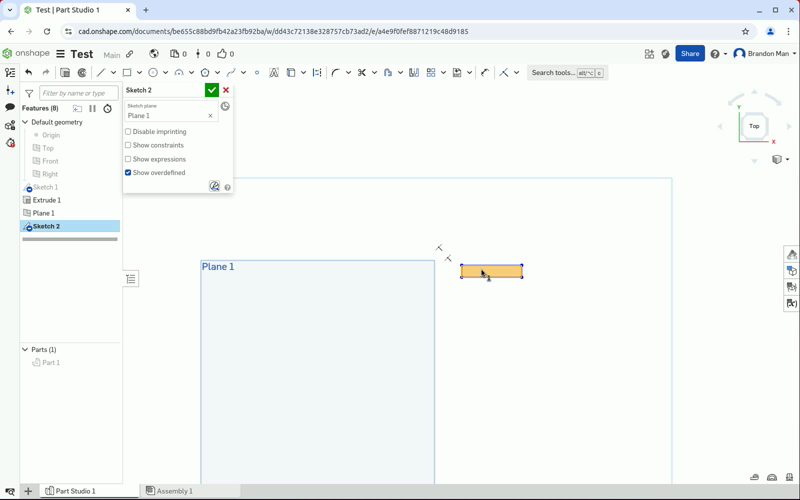
scroll(-6)
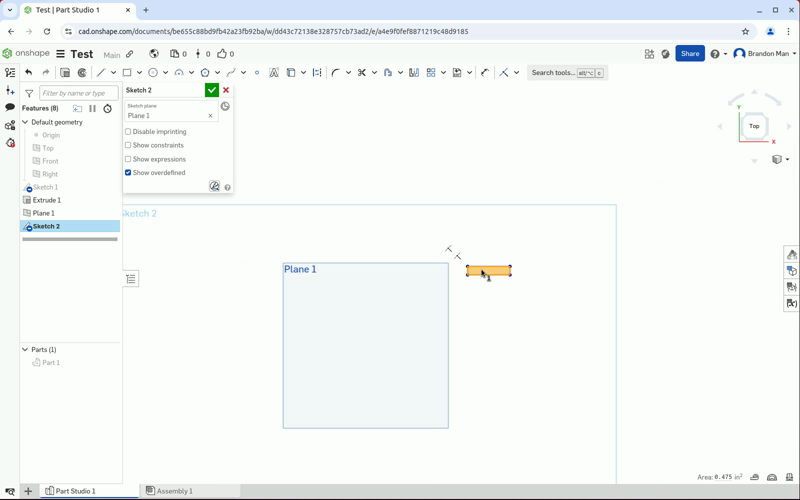
scroll(-6)
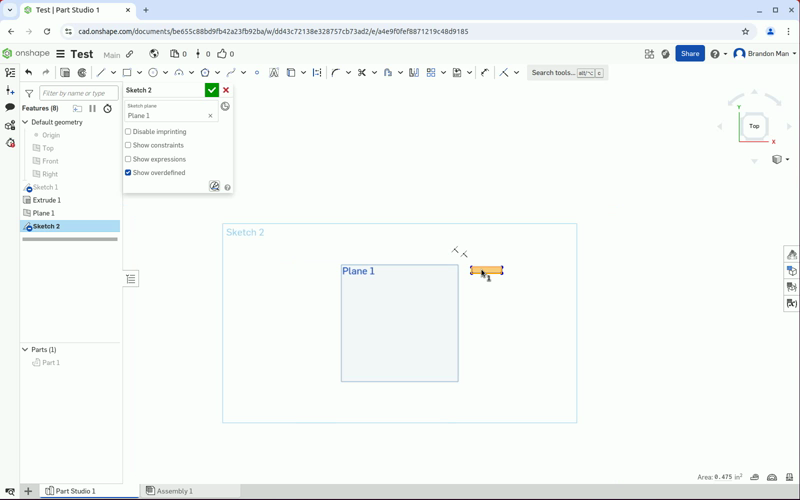
scroll(-6)
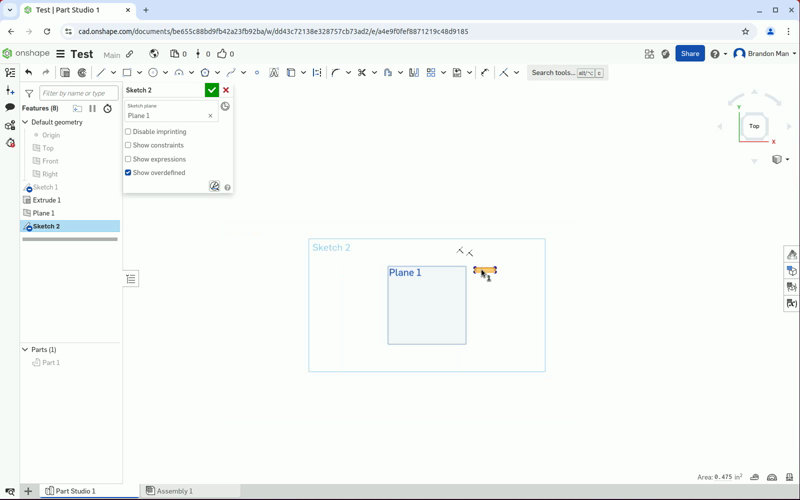
scroll(-6)
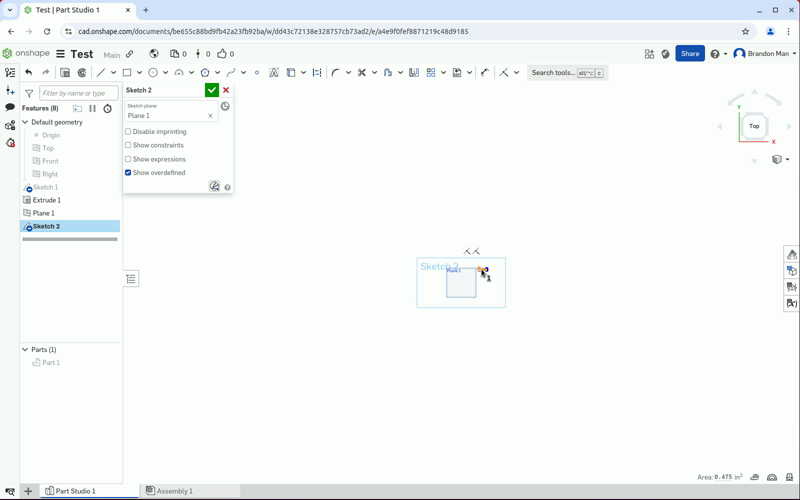
mouse_move(73, 352)
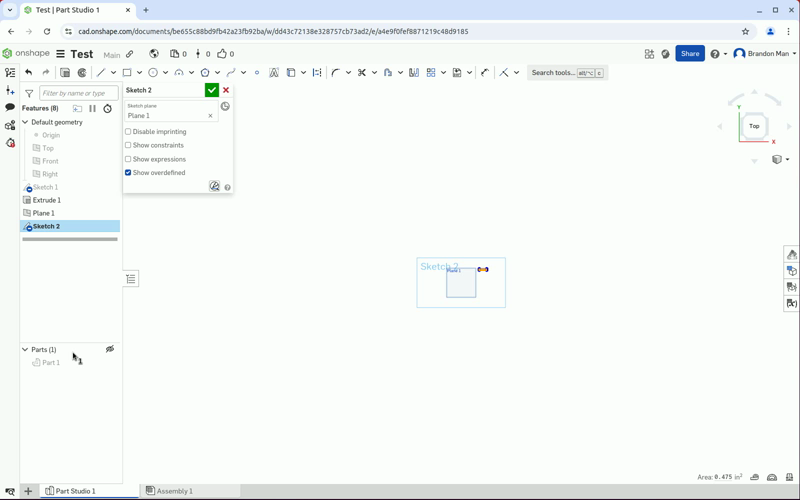
key(shift+y)
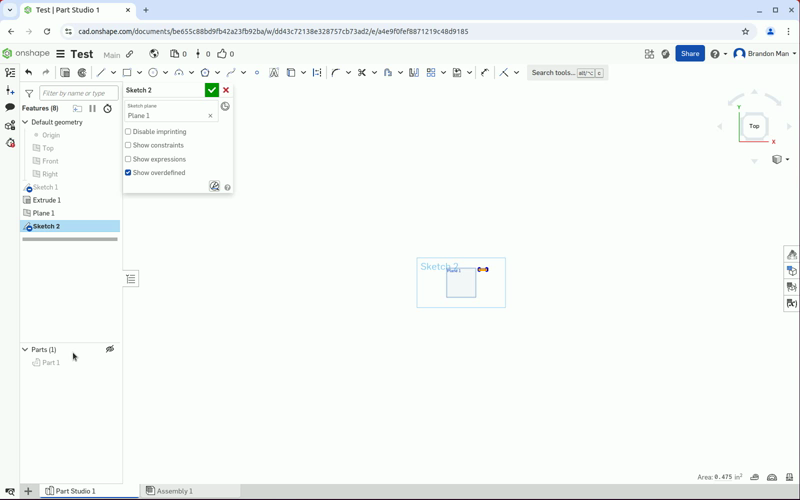
key(shift+e)
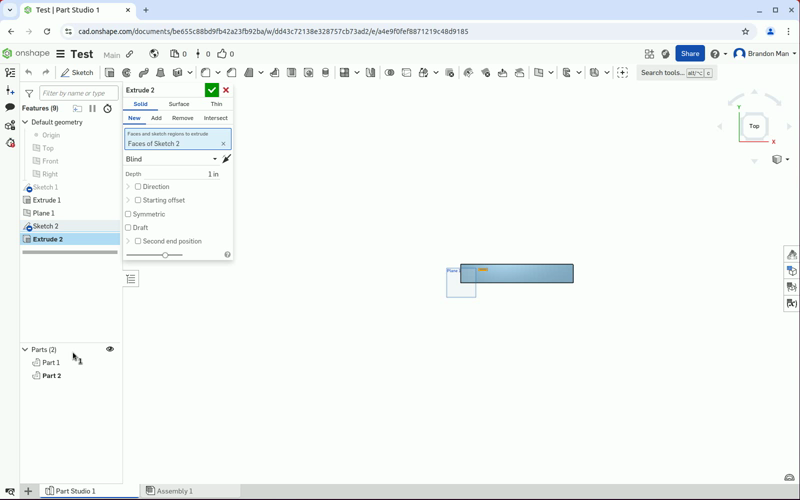
mouse_move(143, 106)
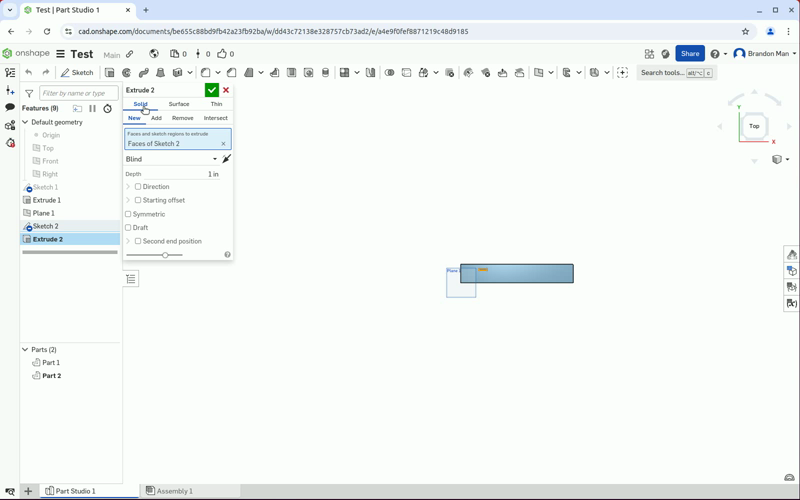
click(143, 106)
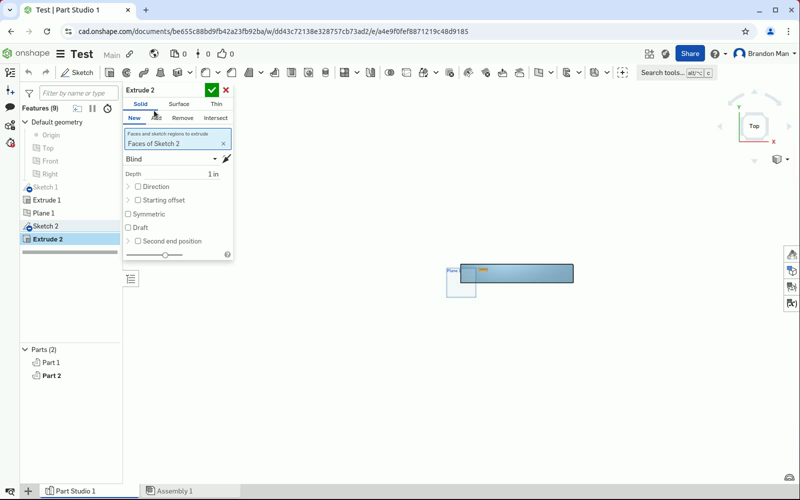
mouse_move(186, 120)
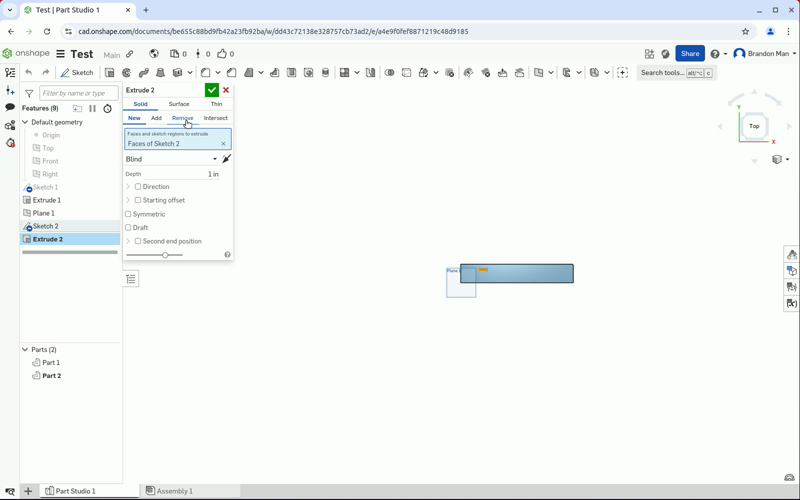
click(186, 120)
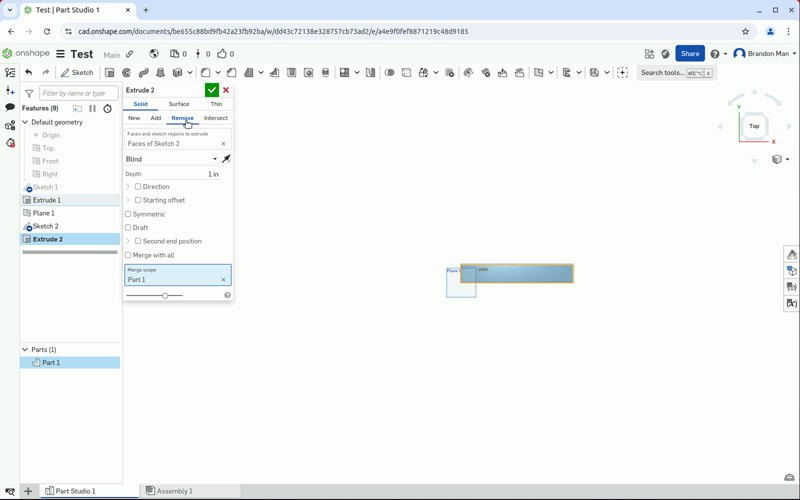
key(tab, 4)
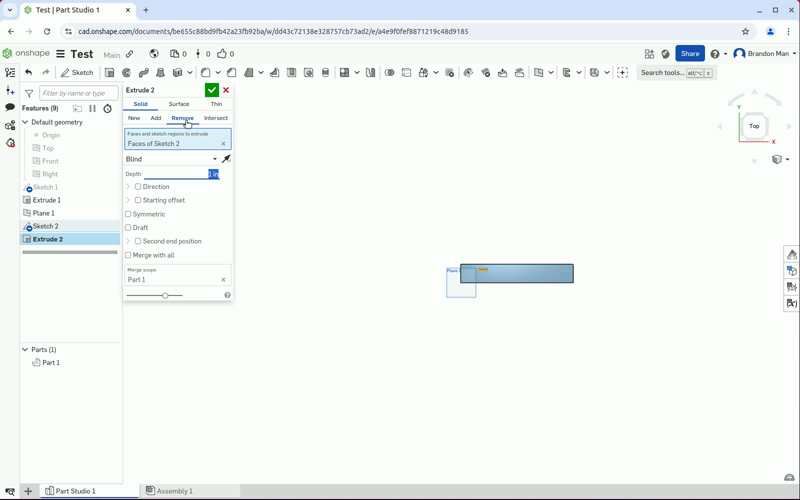
text(0.722)
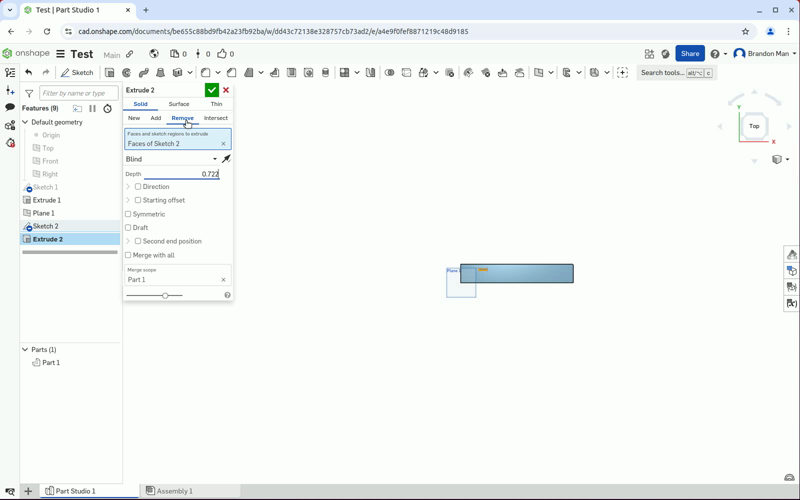
key(tab, 6)
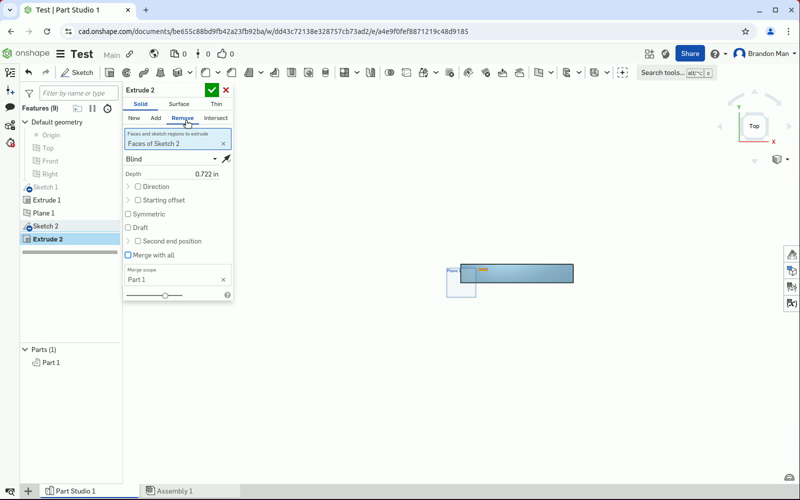
key(space)
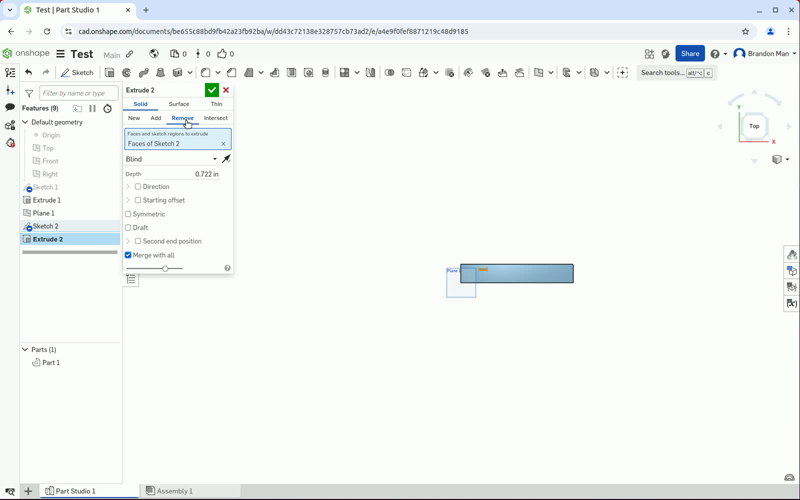
key(enter)
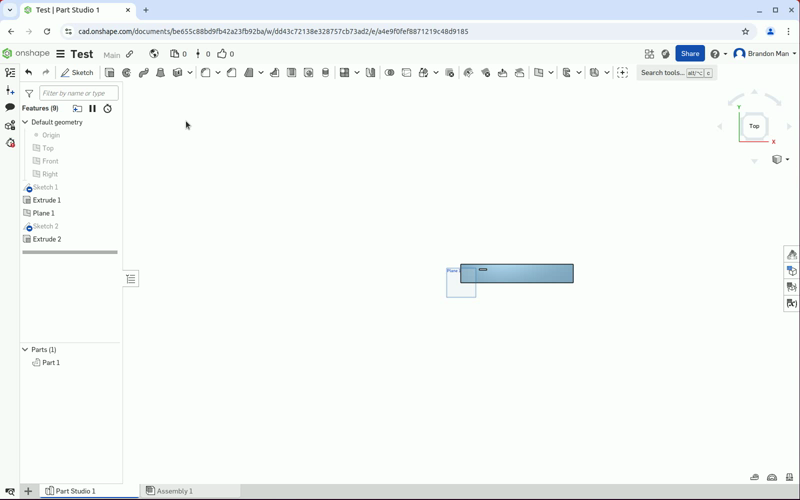
key(shift+h)
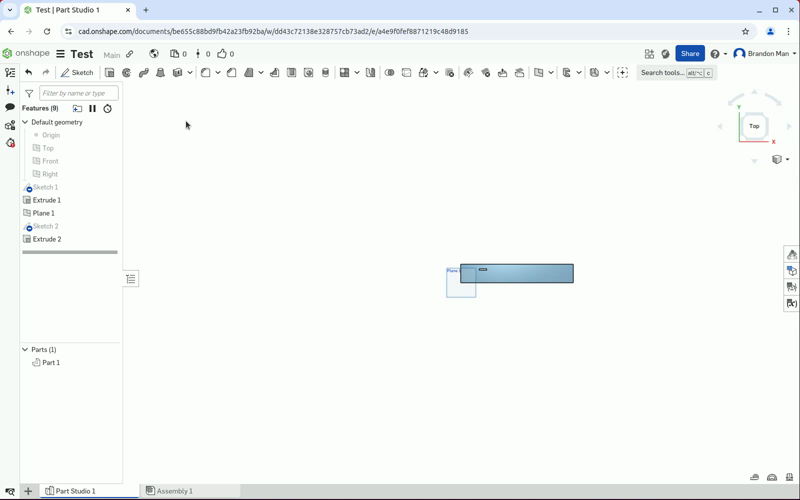
key(shift+h)
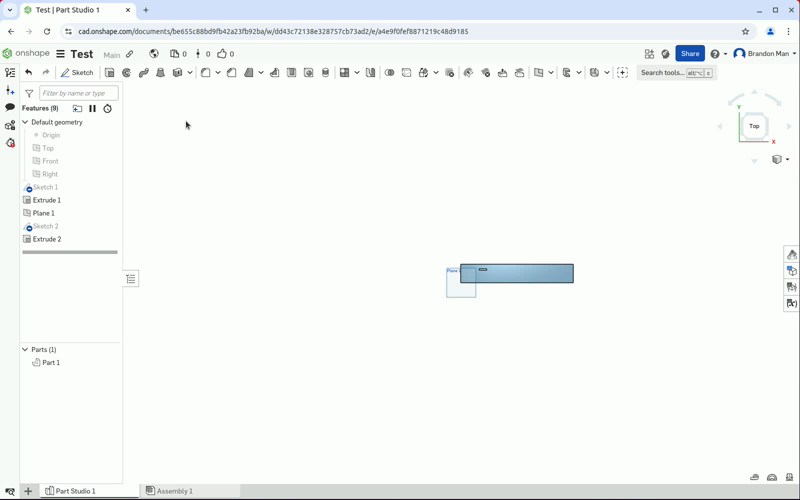
mouse_move(73, 189)
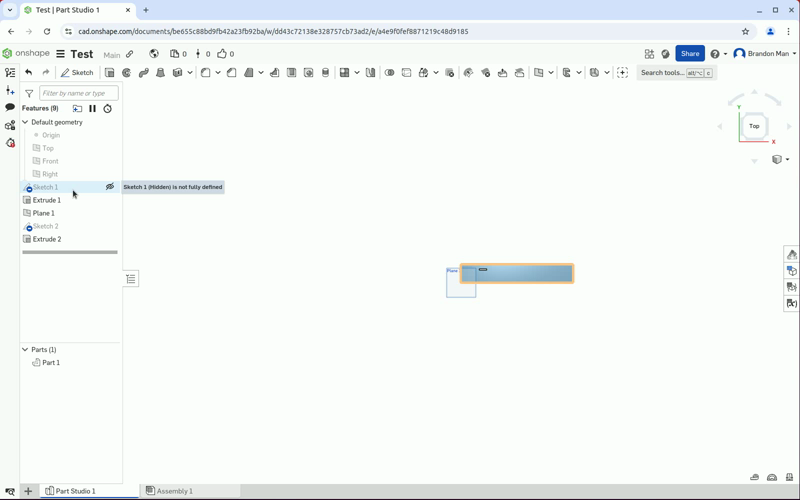
click(73, 189)
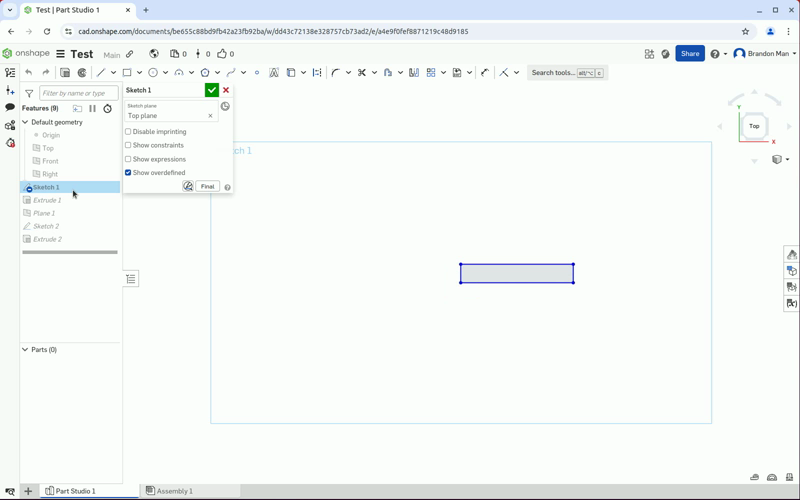
mouse_move(229, 92)
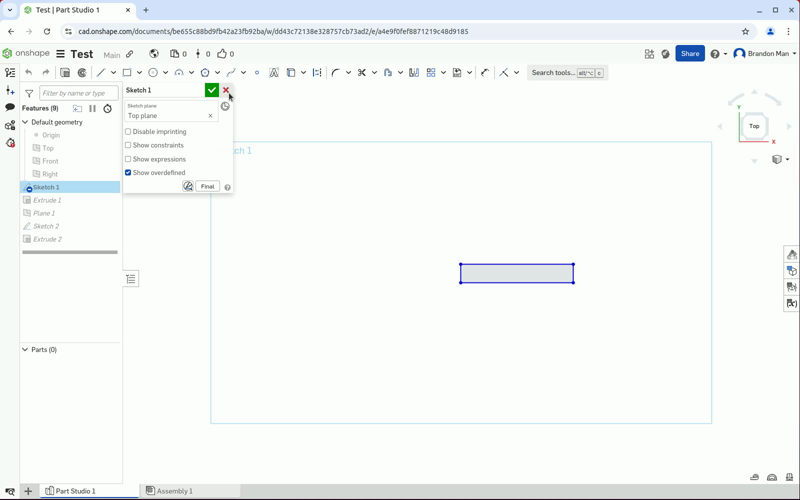
click(229, 92)
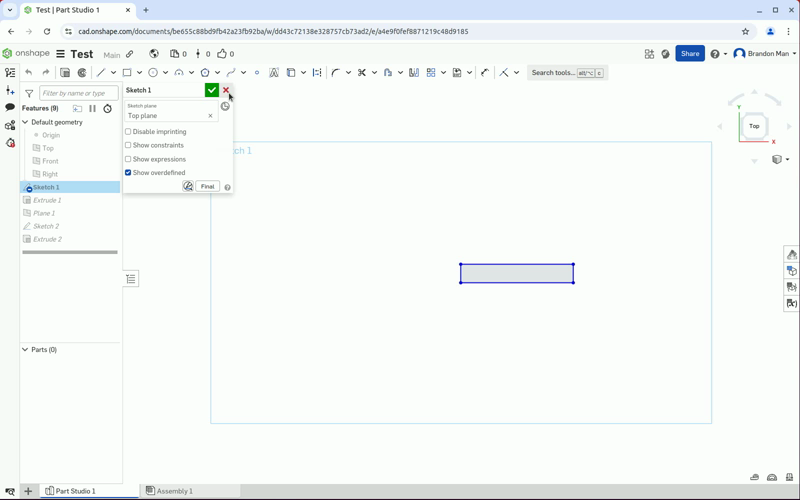
key(shift+s)
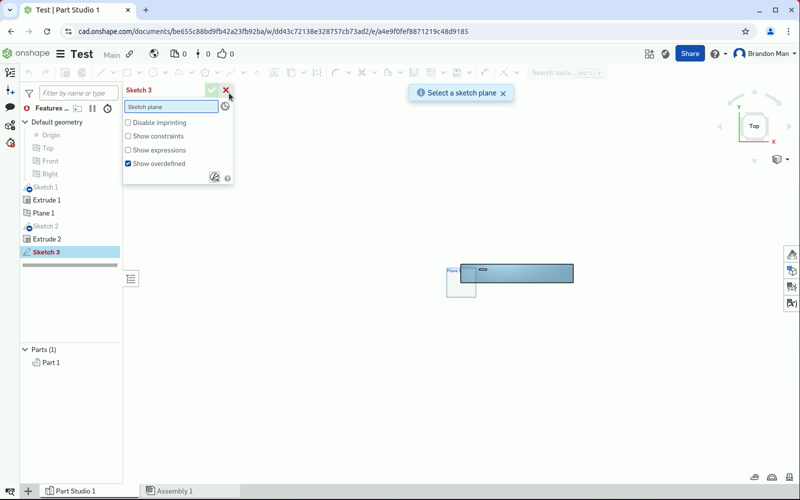
mouse_move(73, 215)
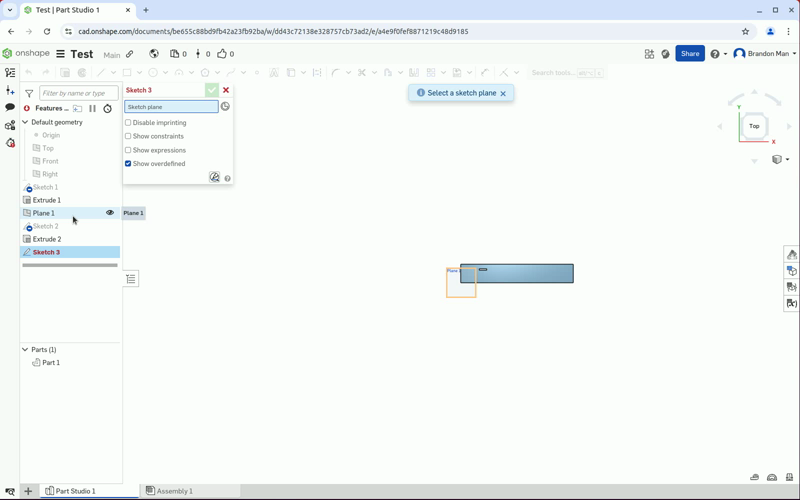
click(73, 215)
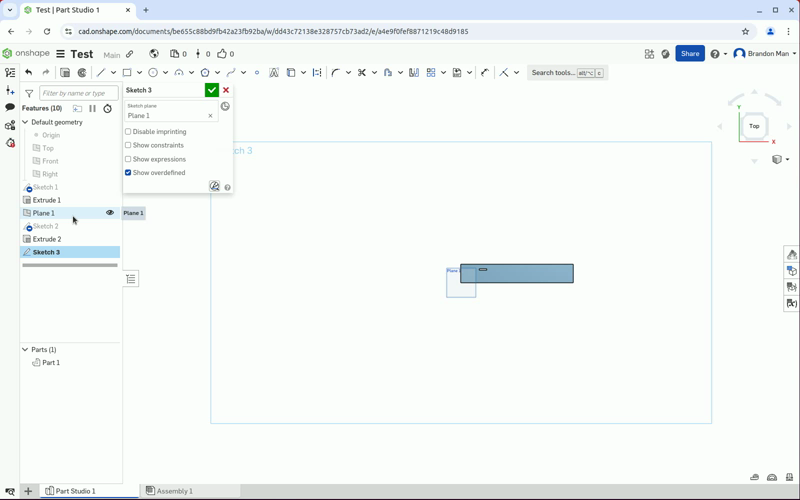
mouse_move(73, 352)
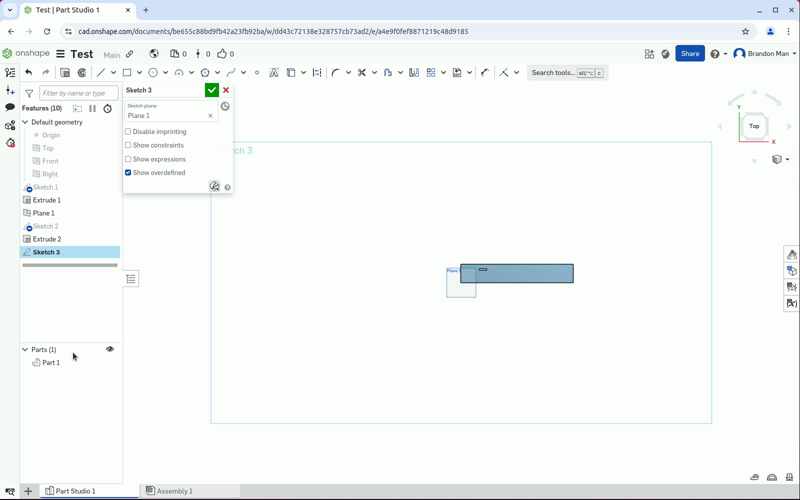
key(y)
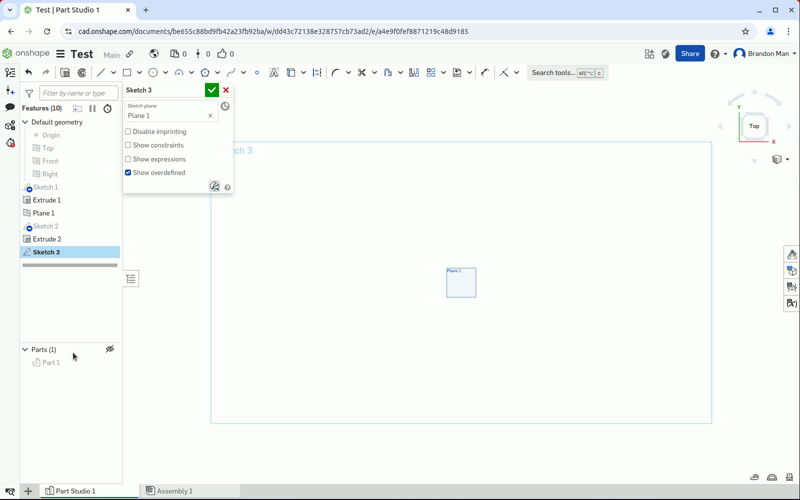
key(l)
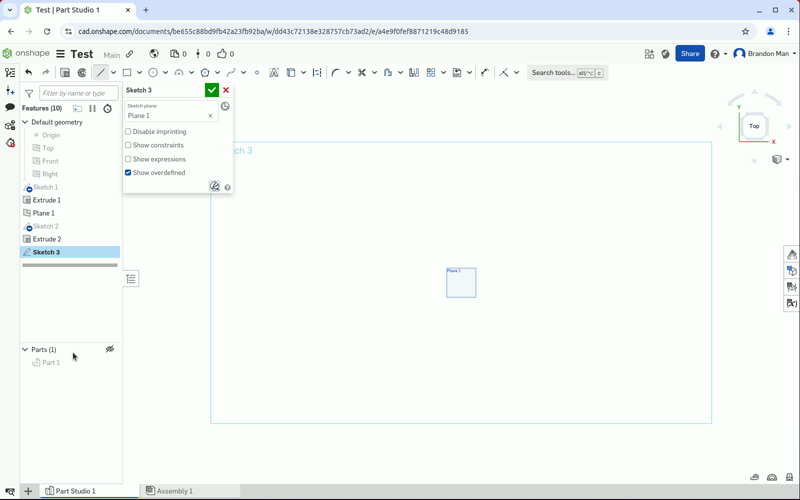
key_down(shift)
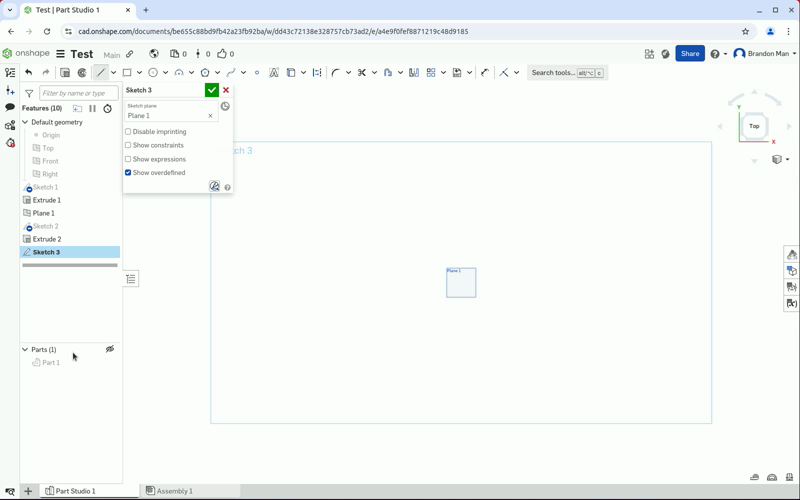
mouse_move(548, 270)
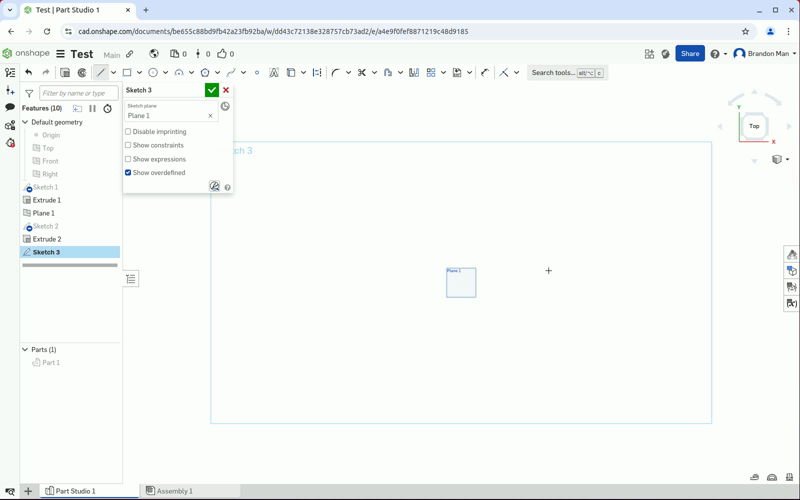
click(548, 270)
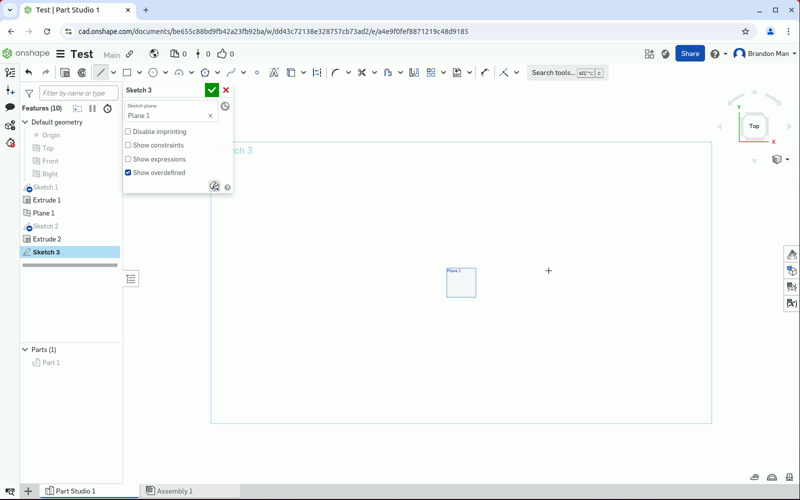
key_up(shift)
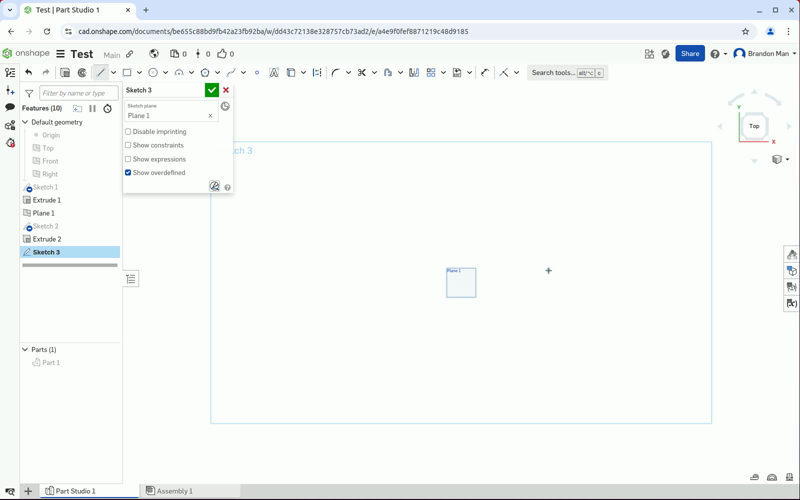
key_down(shift)
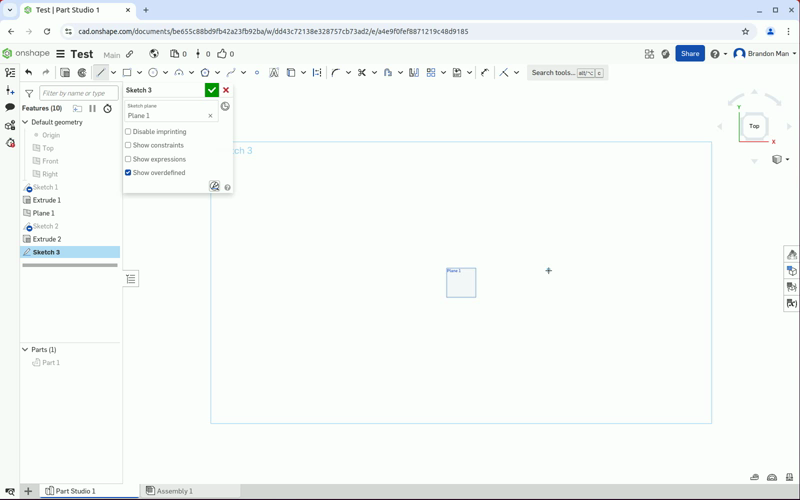
mouse_move(578, 270)
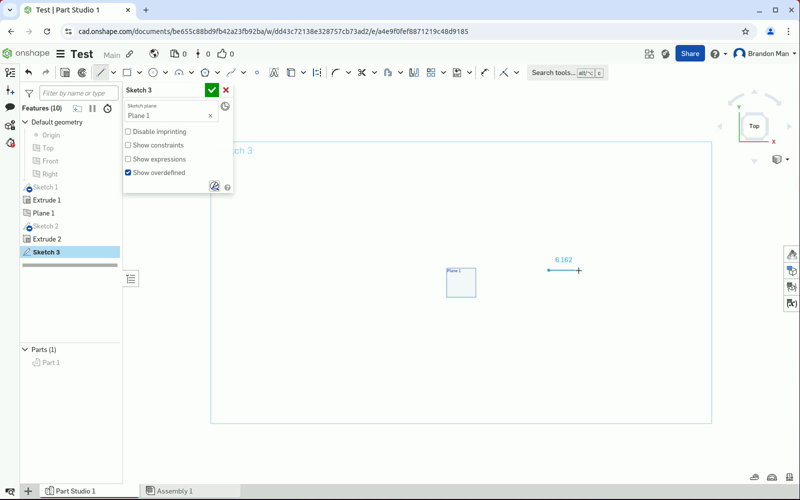
mouse_move(555, 270)
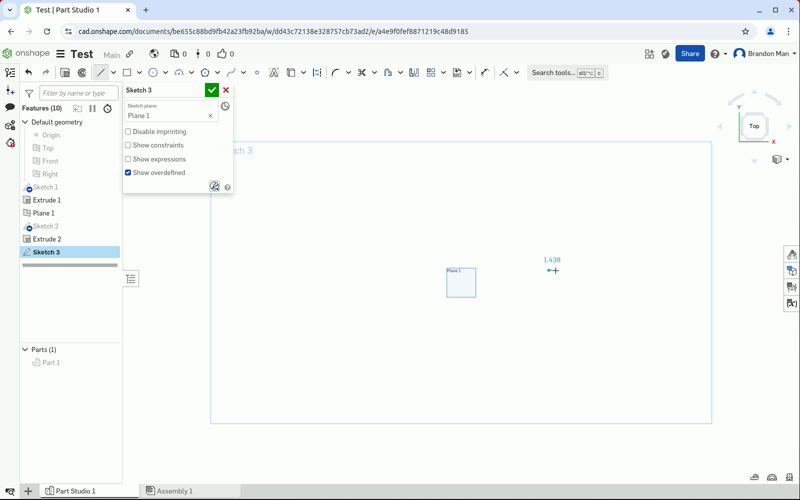
scroll(6)
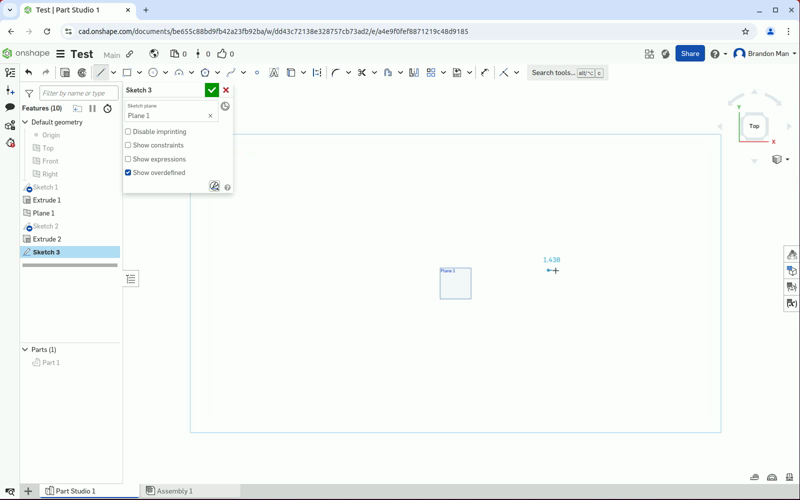
scroll(6)
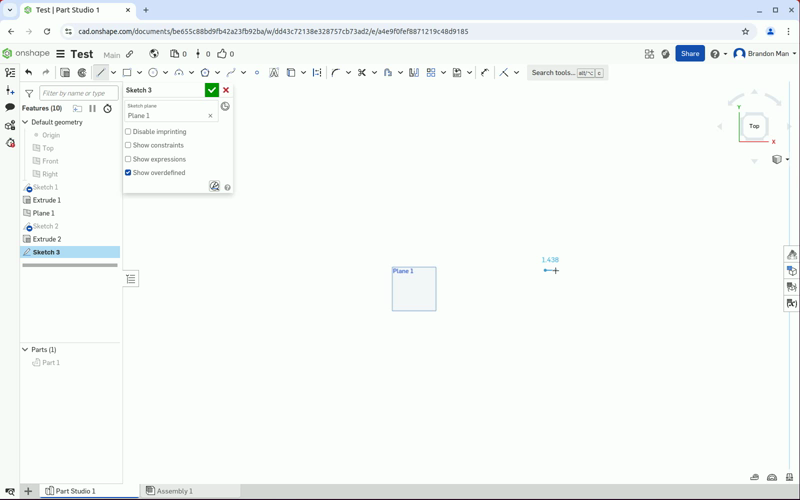
scroll(6)
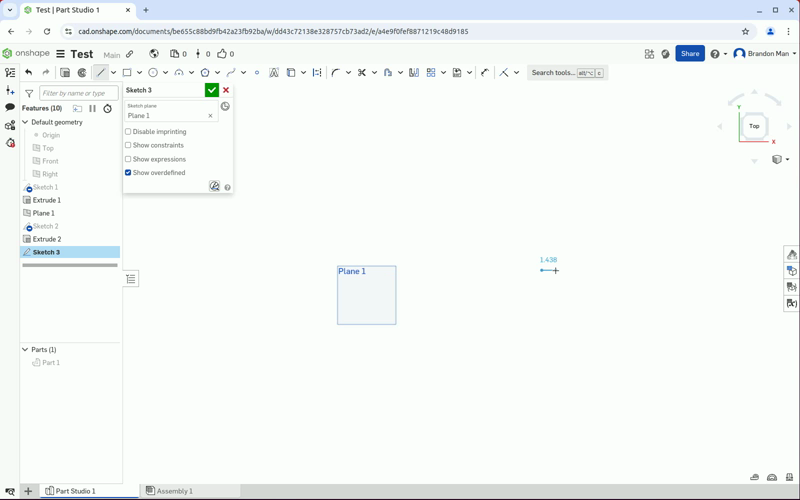
scroll(6)
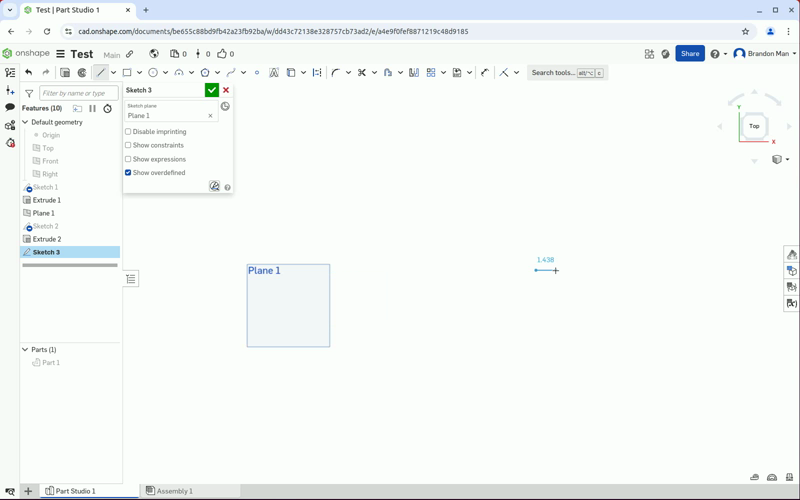
scroll(6)
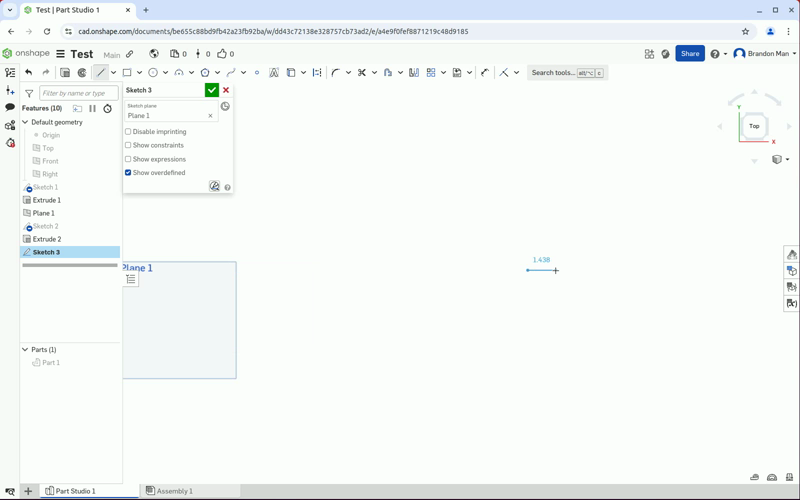
scroll(6)
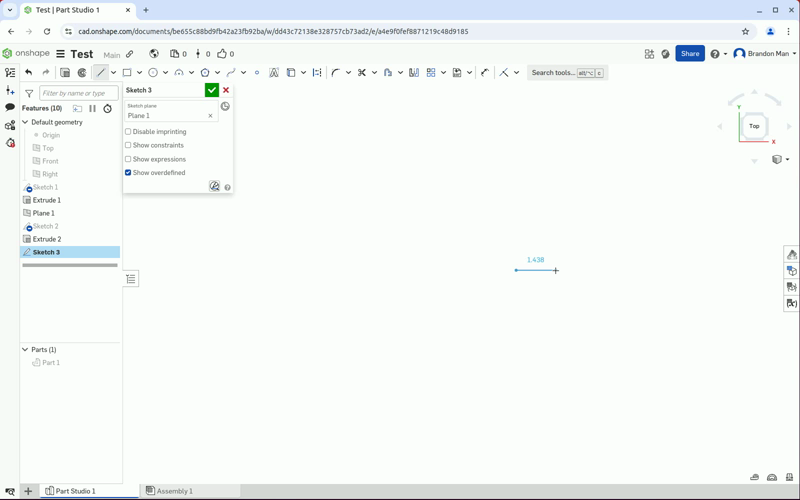
scroll(6)
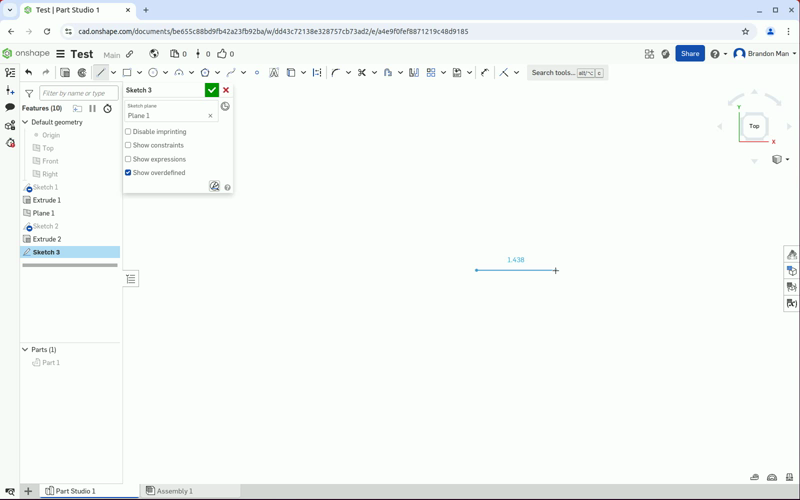
click(555, 270)
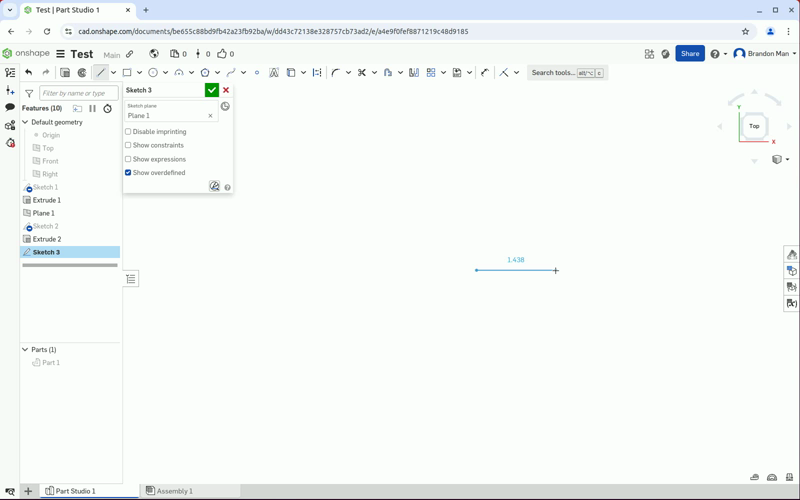
scroll(-6)
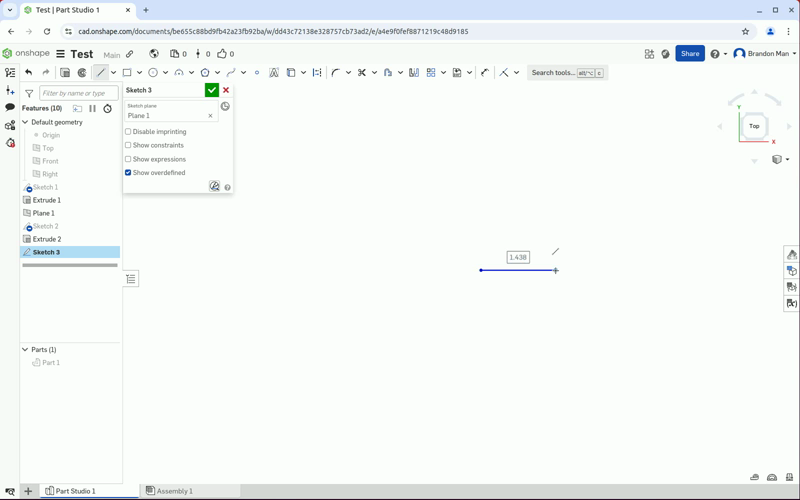
scroll(-6)
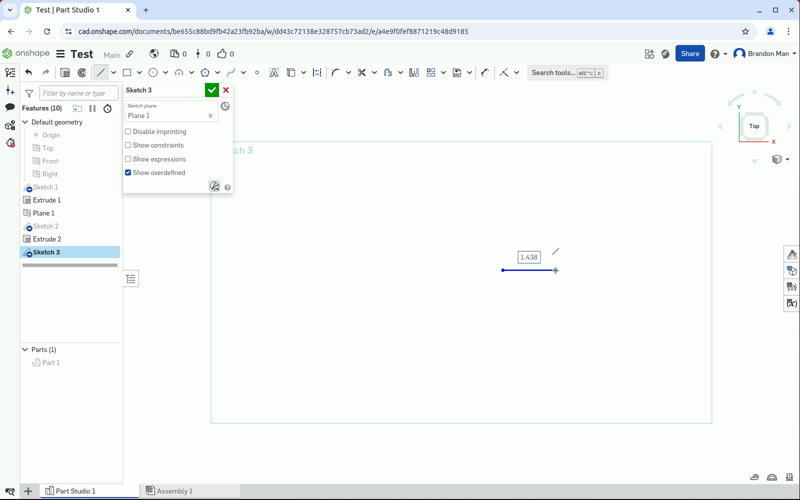
scroll(-6)
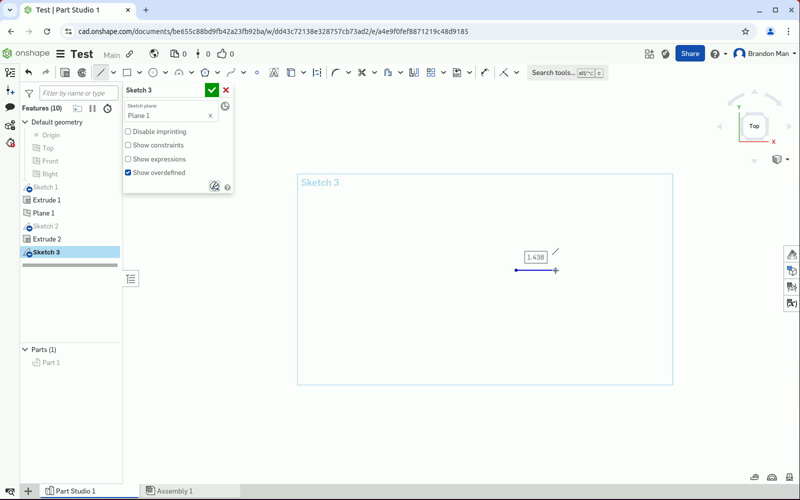
scroll(-6)
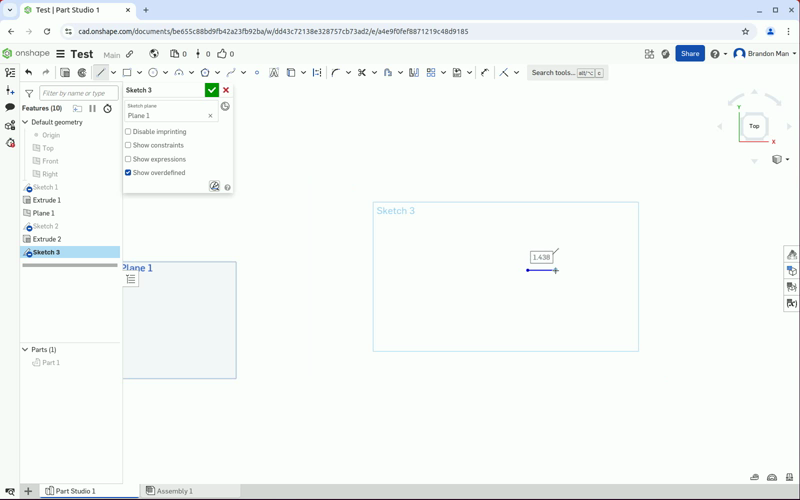
scroll(-6)
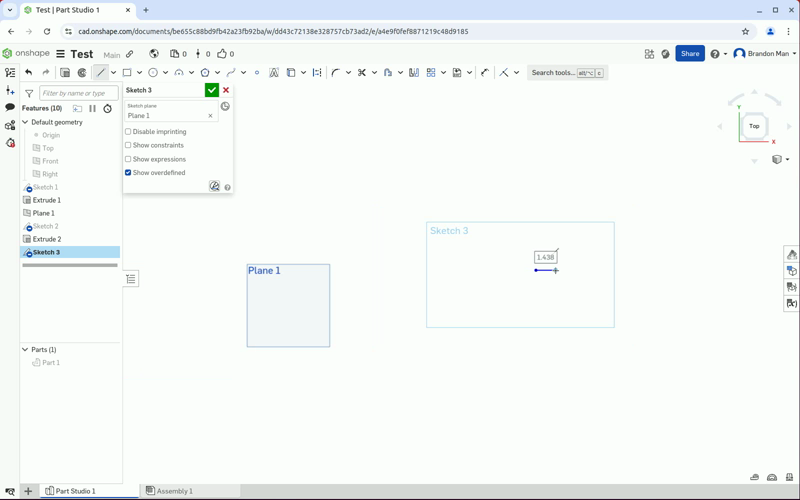
scroll(-6)
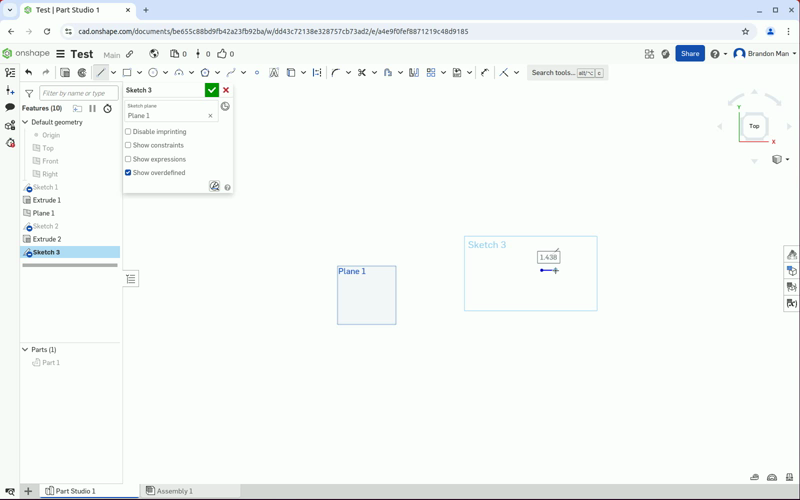
scroll(-6)
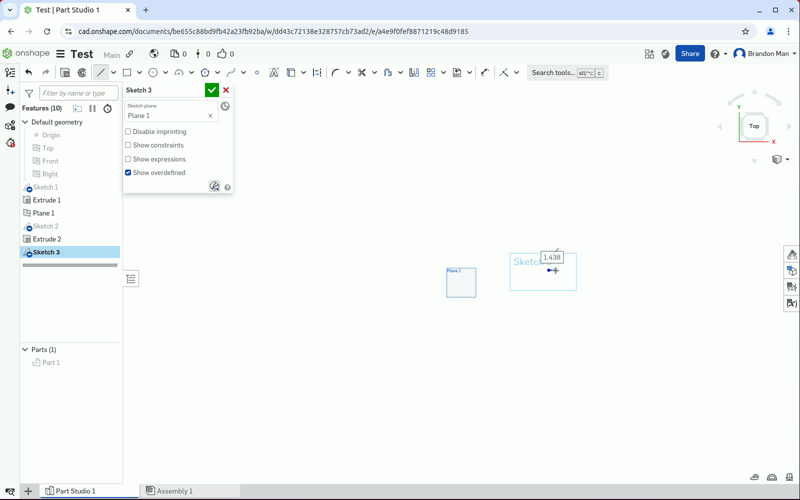
key_up(shift)
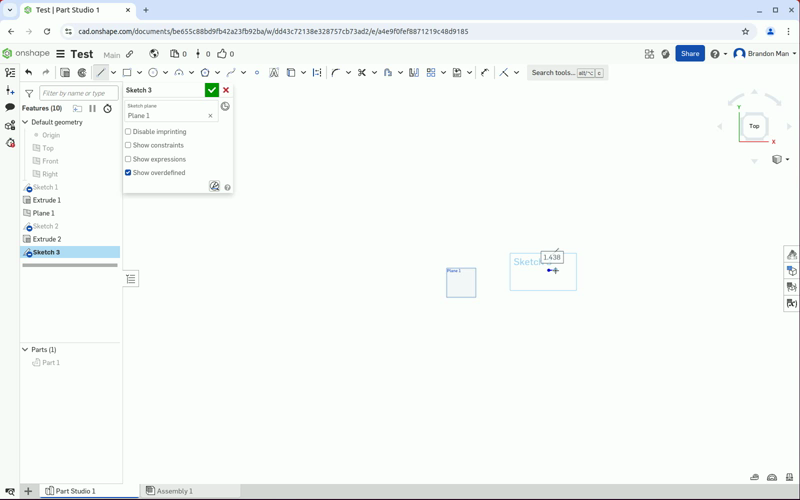
key_down(shift)
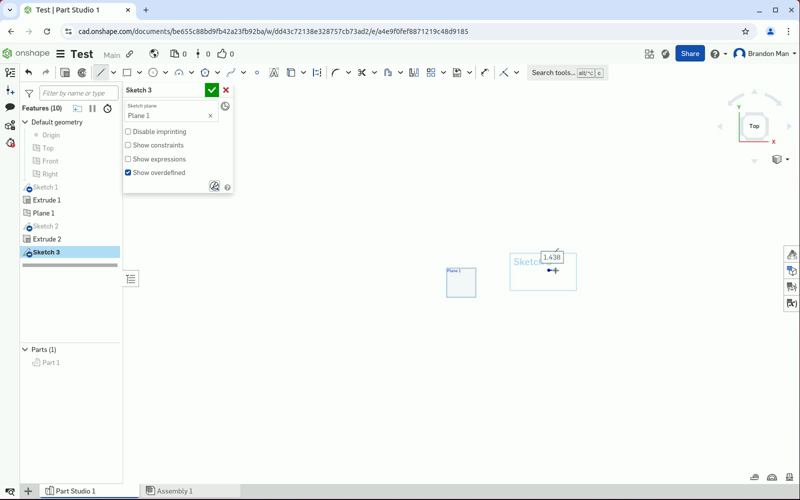
mouse_move(585, 270)
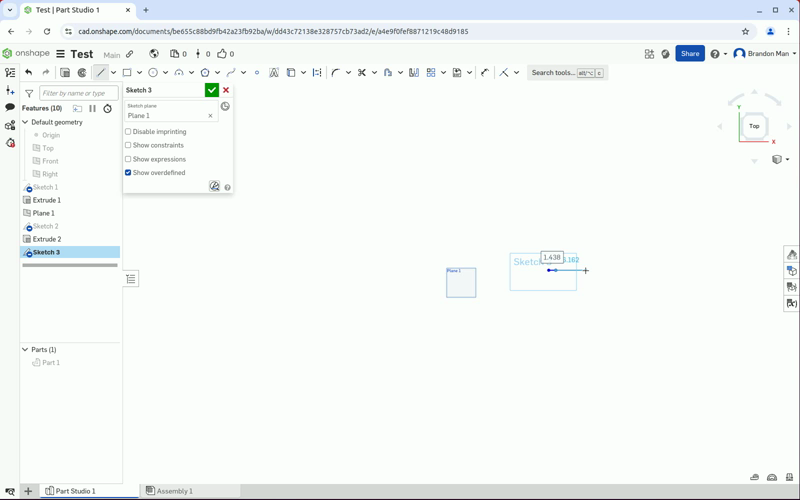
mouse_move(555, 268)
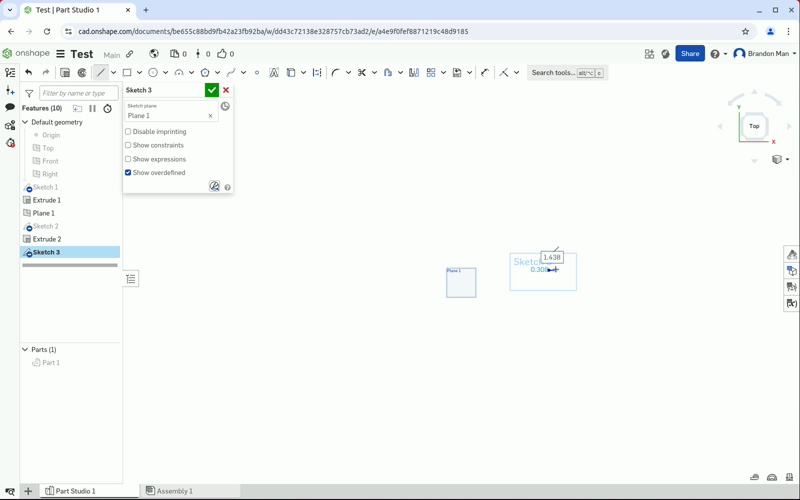
scroll(6)
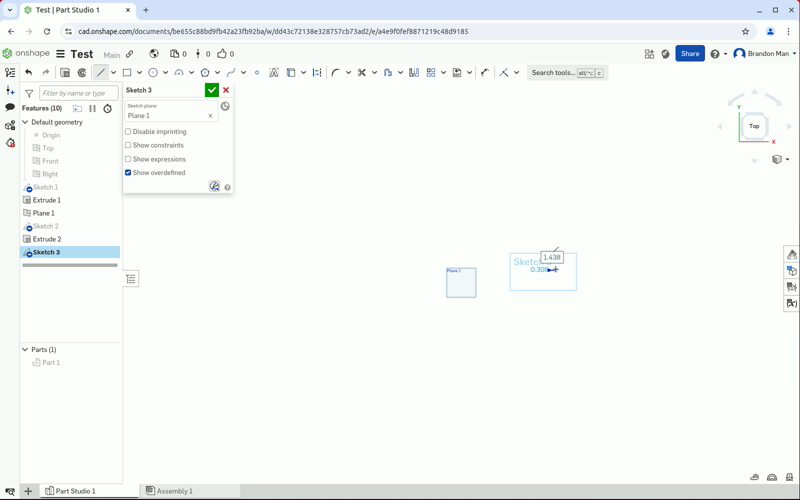
scroll(6)
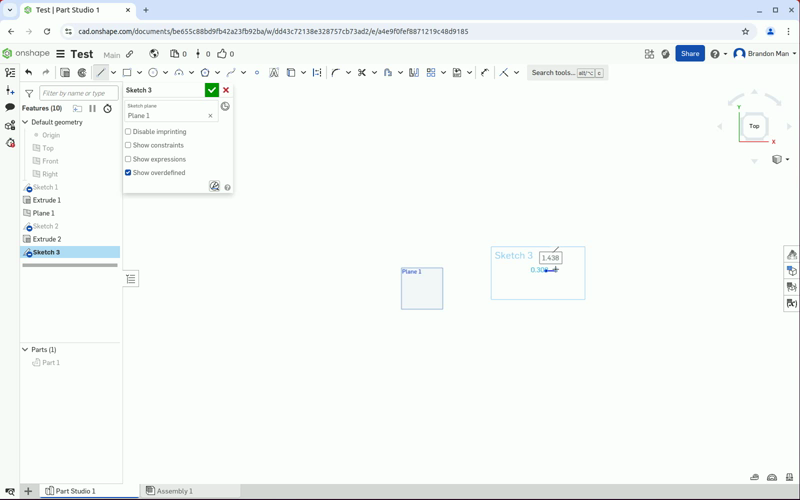
scroll(6)
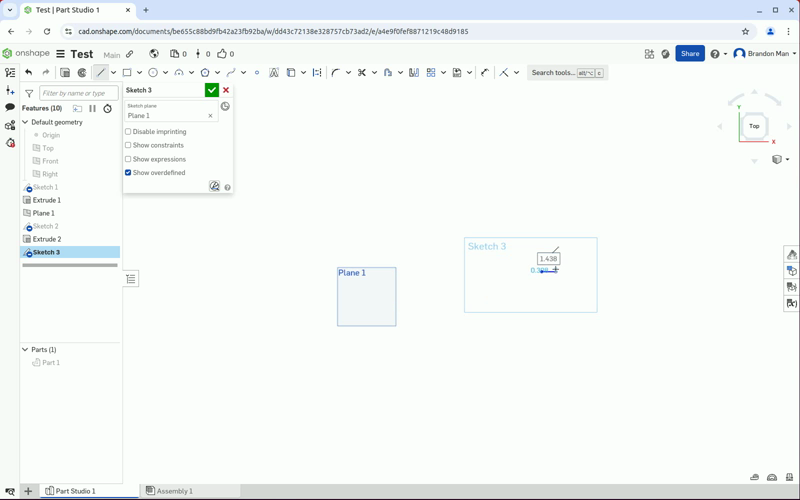
scroll(6)
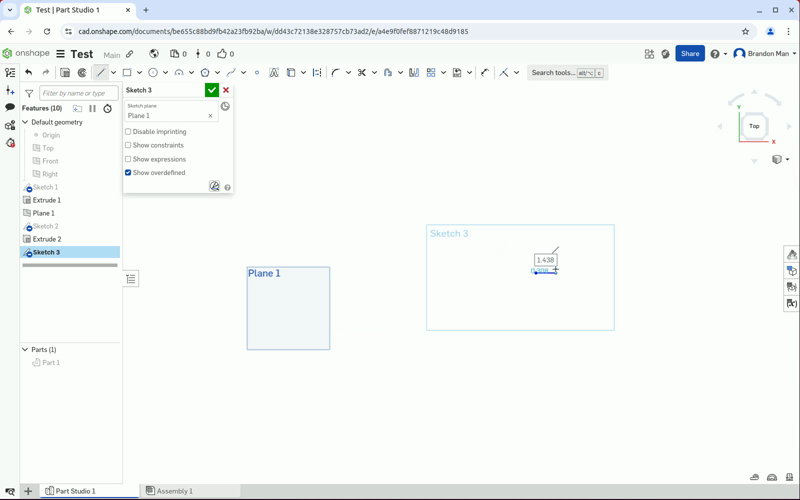
scroll(6)
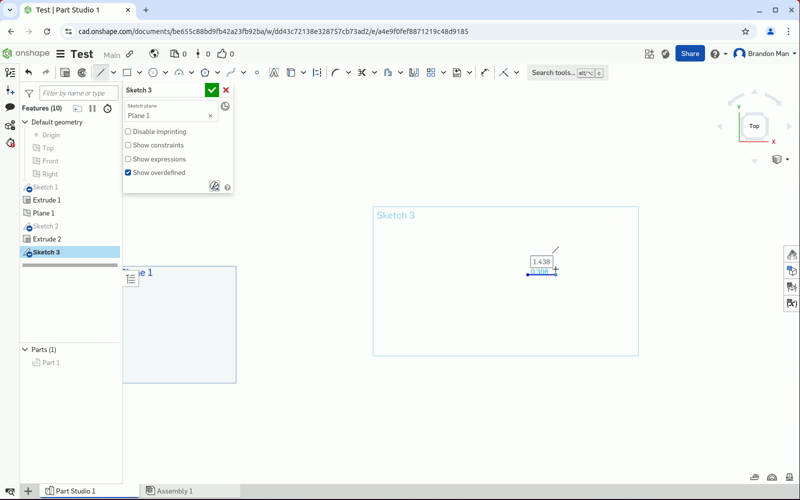
scroll(6)
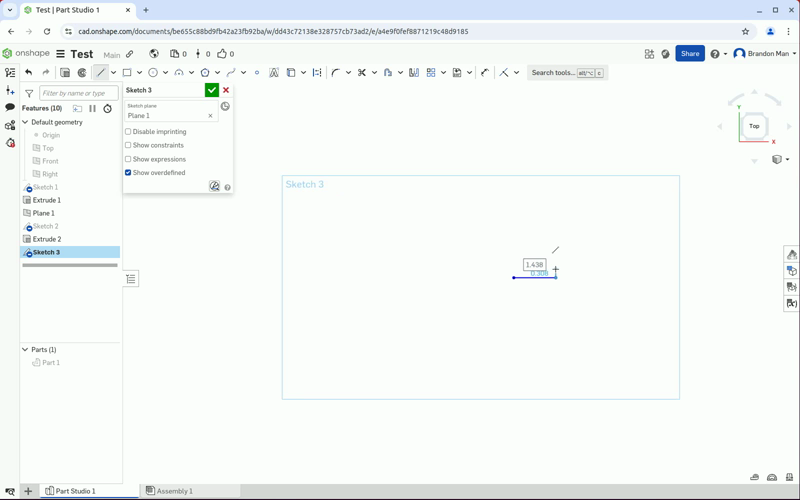
scroll(6)
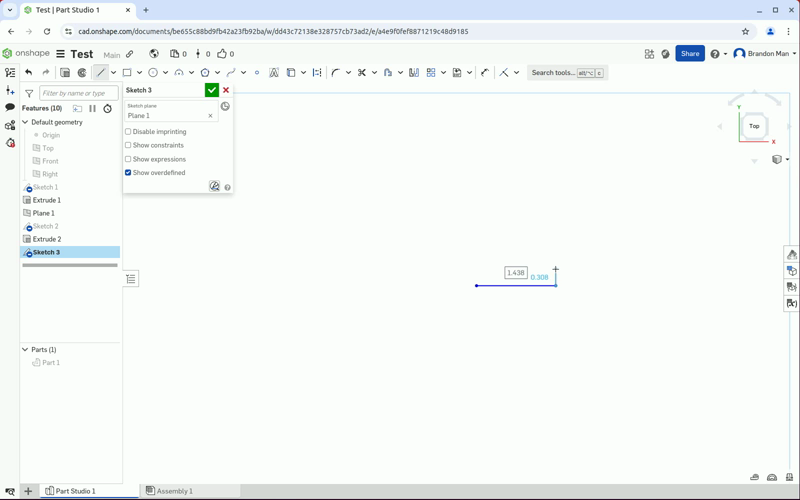
click(555, 268)
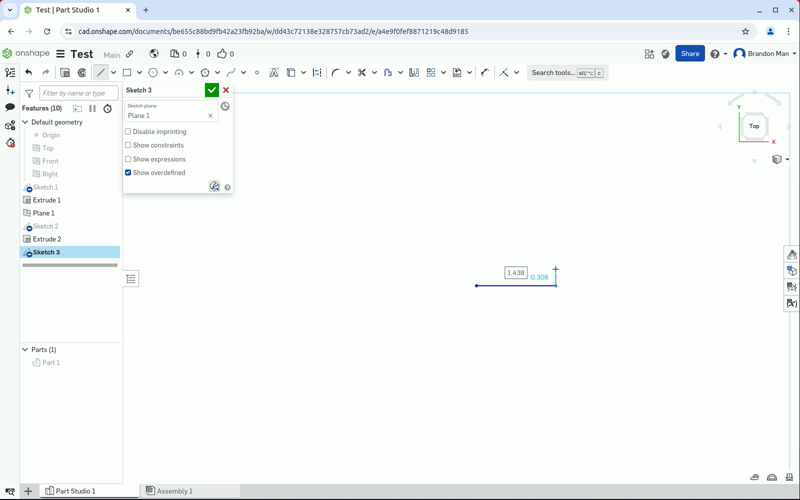
scroll(-6)
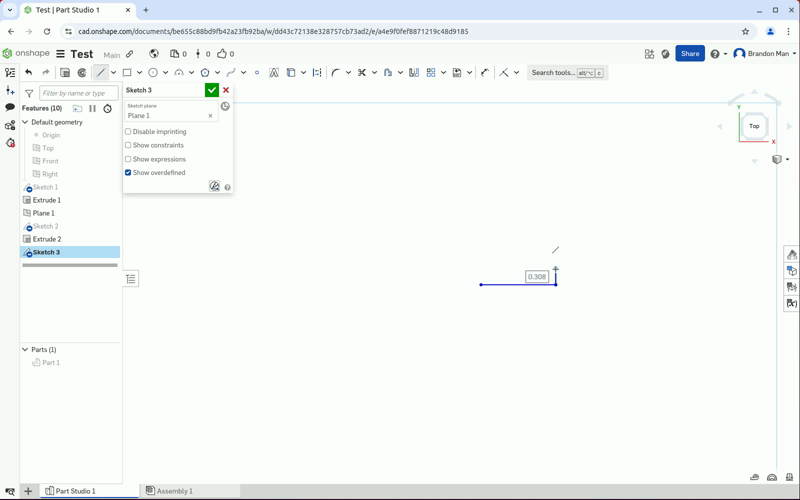
scroll(-6)
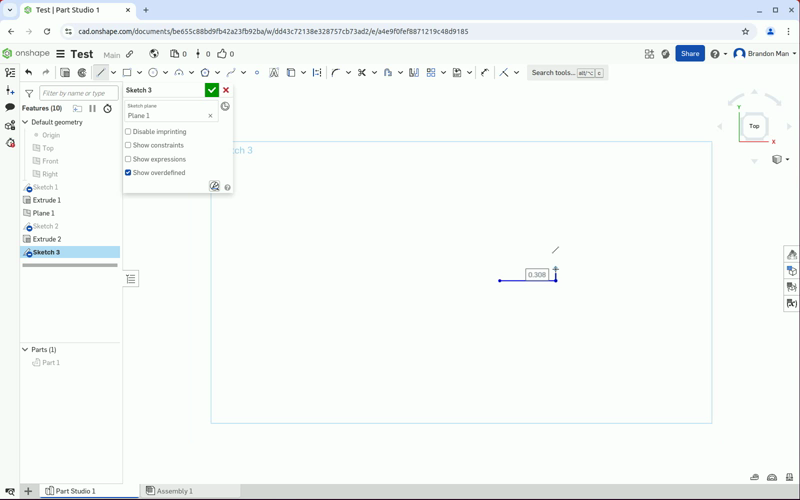
scroll(-6)
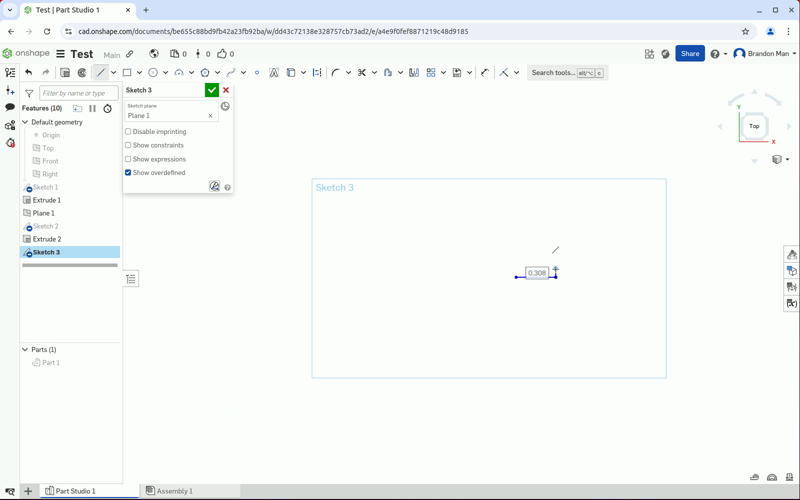
scroll(-6)
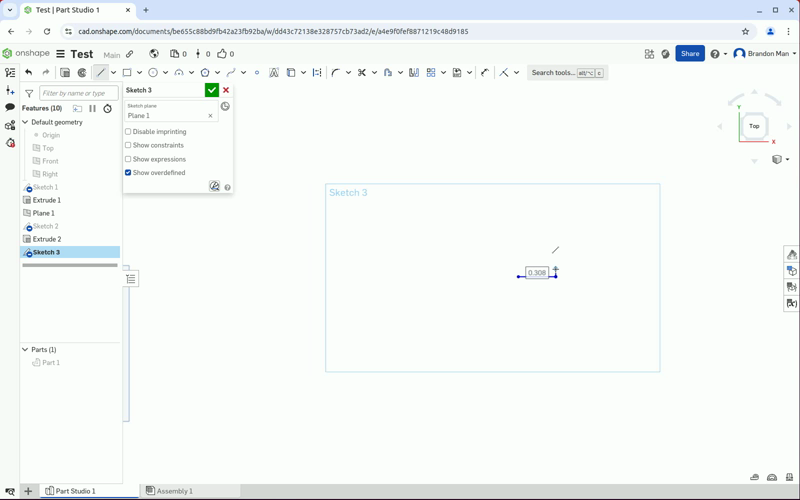
scroll(-6)
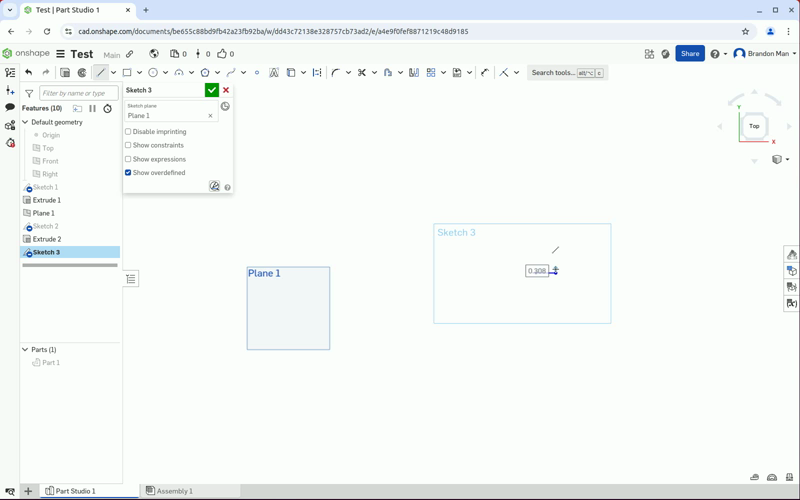
scroll(-6)
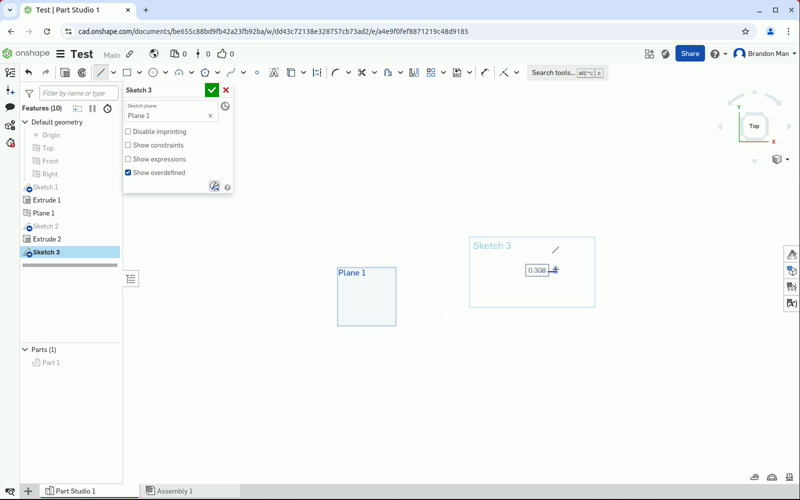
scroll(-6)
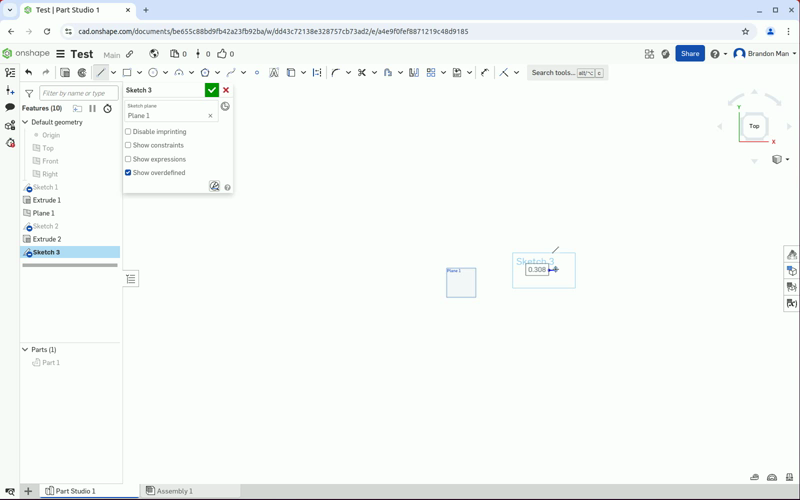
key_up(shift)
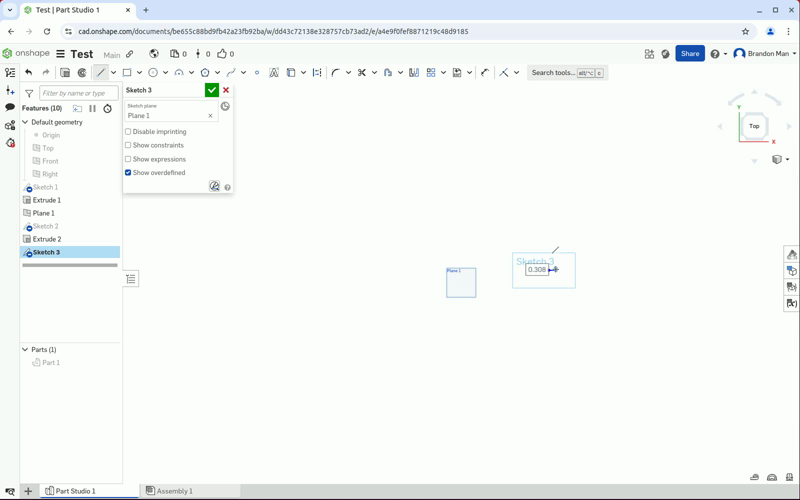
key_down(shift)
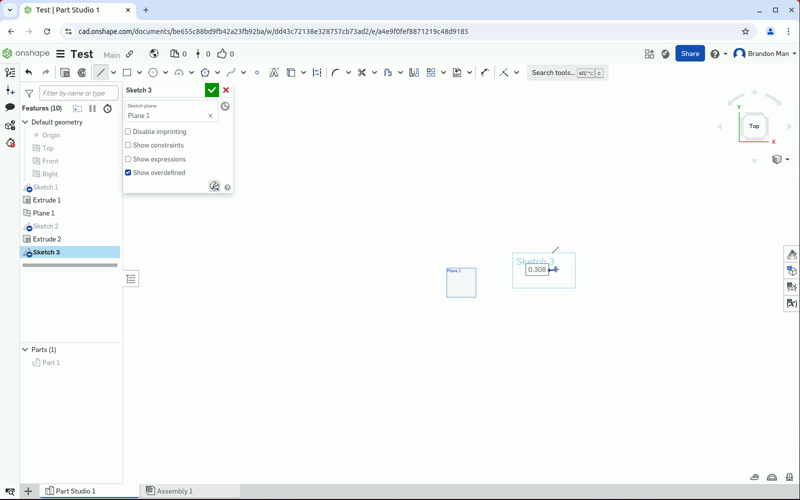
mouse_move(585, 268)
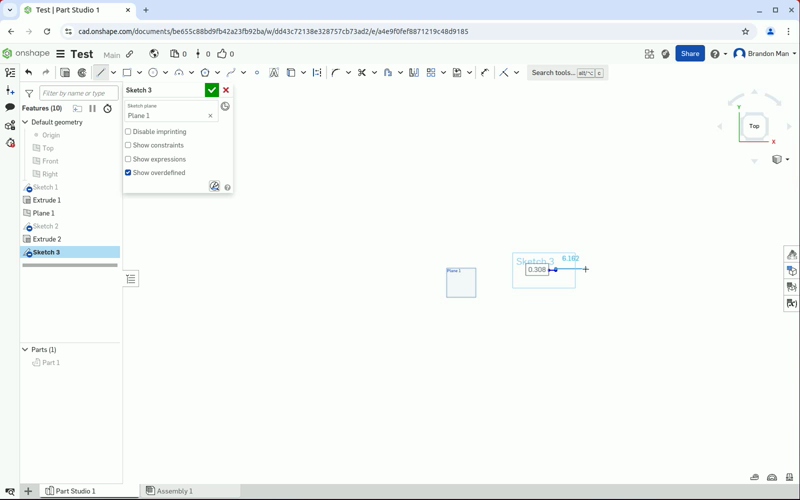
mouse_move(548, 268)
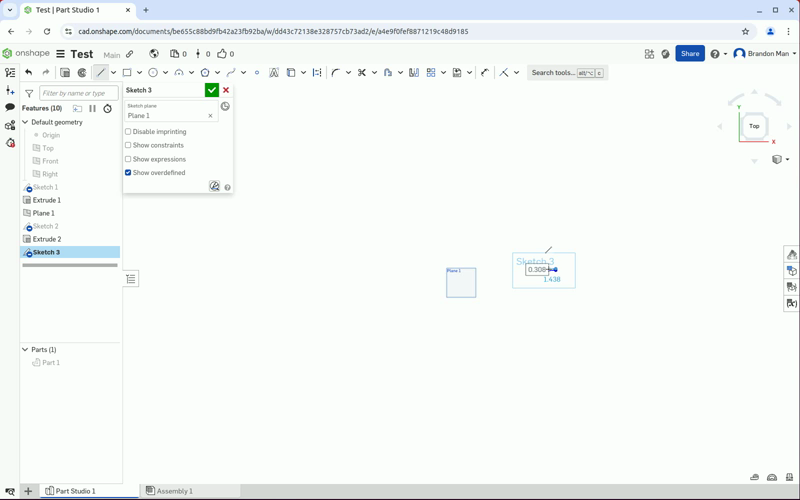
scroll(6)
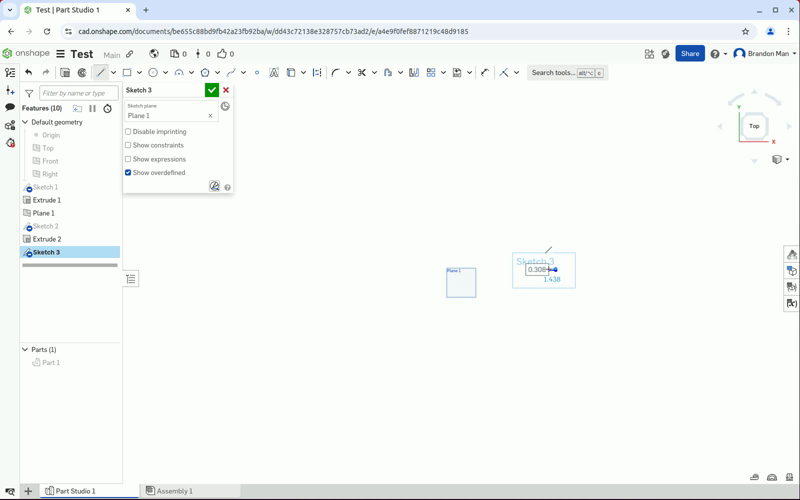
scroll(6)
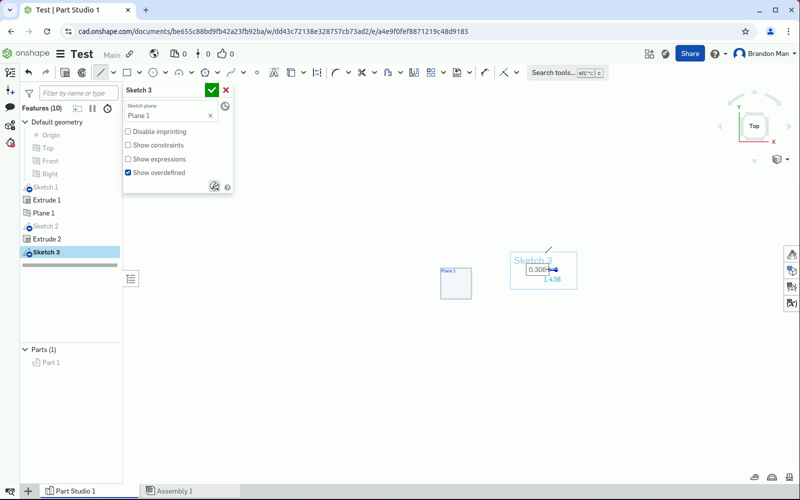
scroll(6)
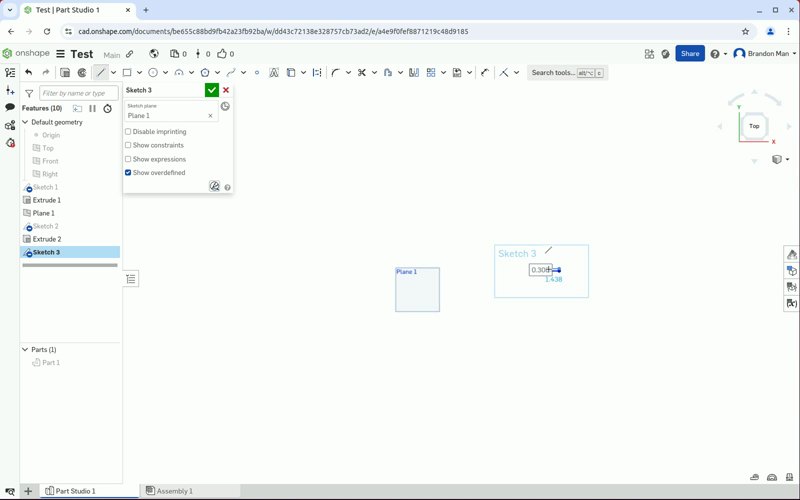
scroll(6)
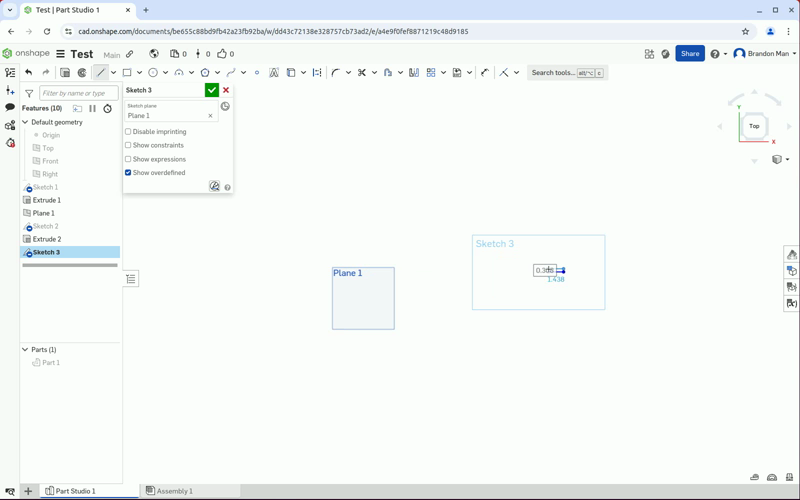
scroll(6)
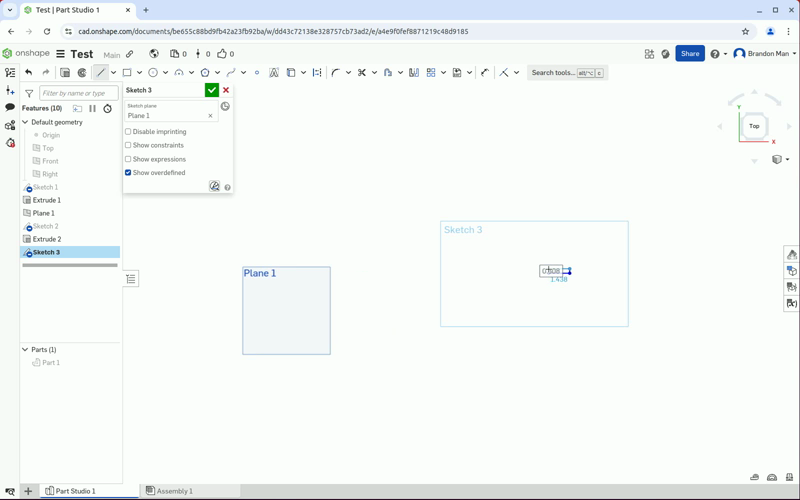
scroll(6)
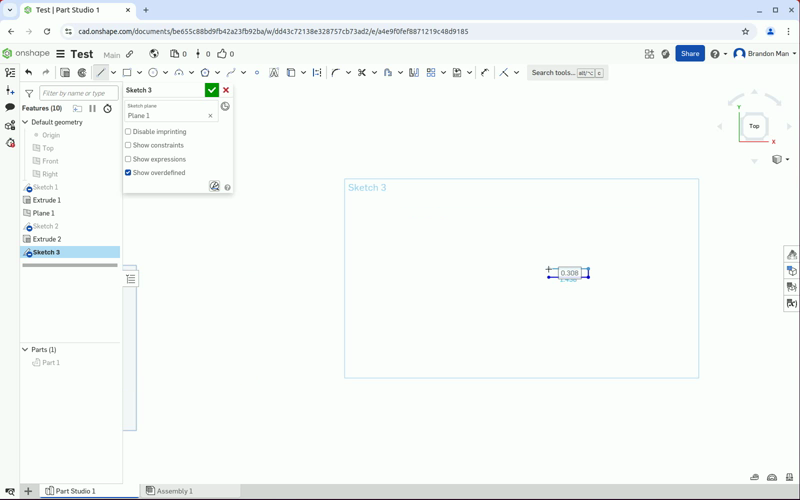
scroll(6)
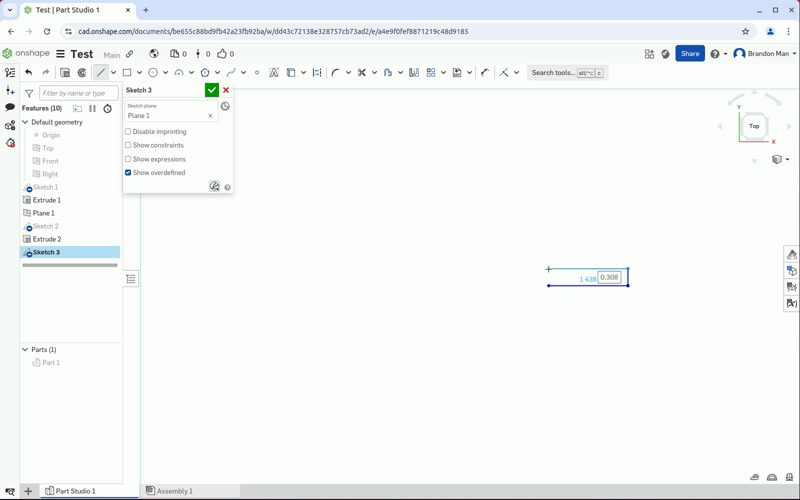
click(548, 268)
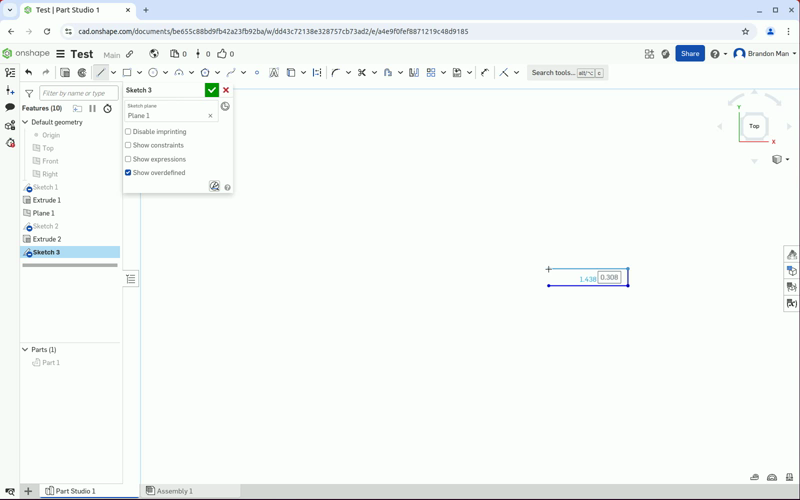
scroll(-6)
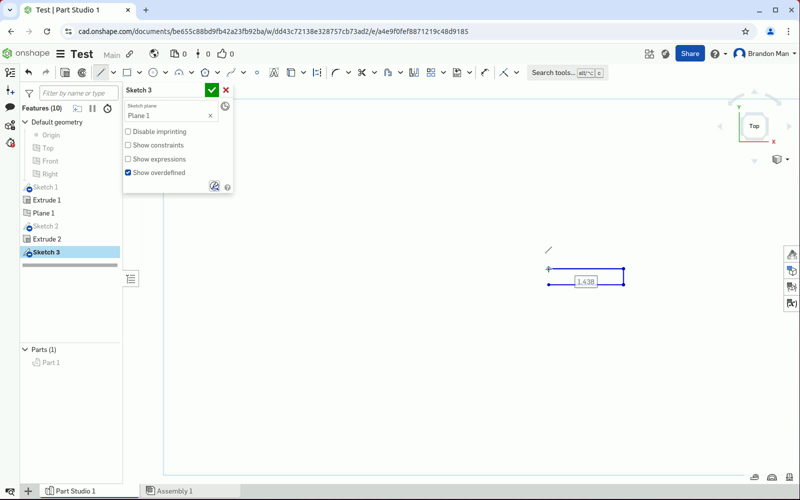
scroll(-6)
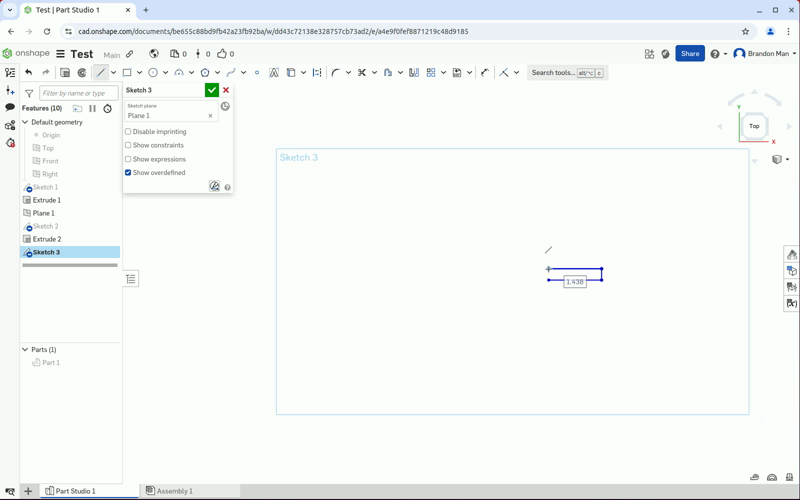
scroll(-6)
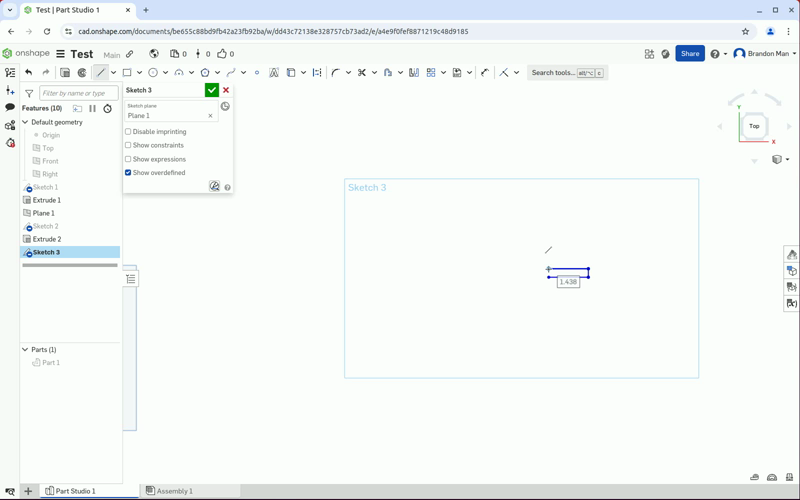
scroll(-6)
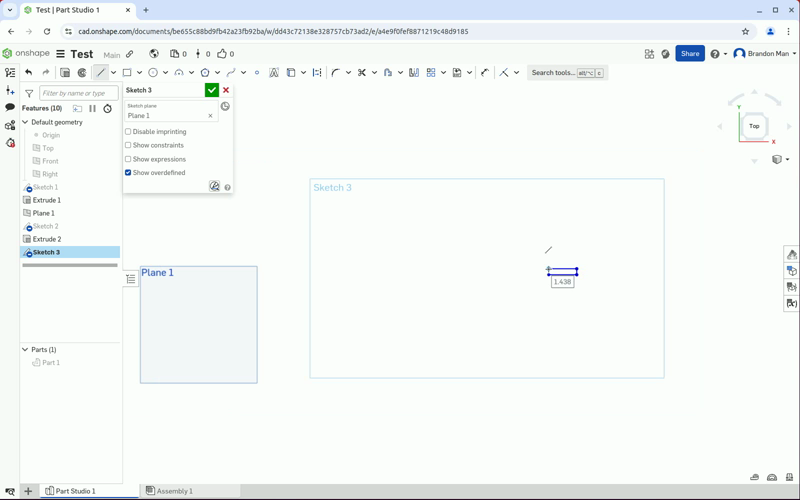
scroll(-6)
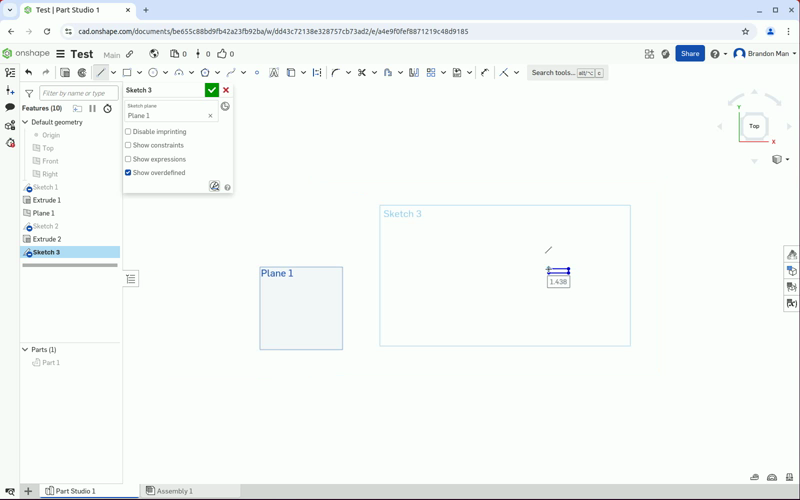
scroll(-6)
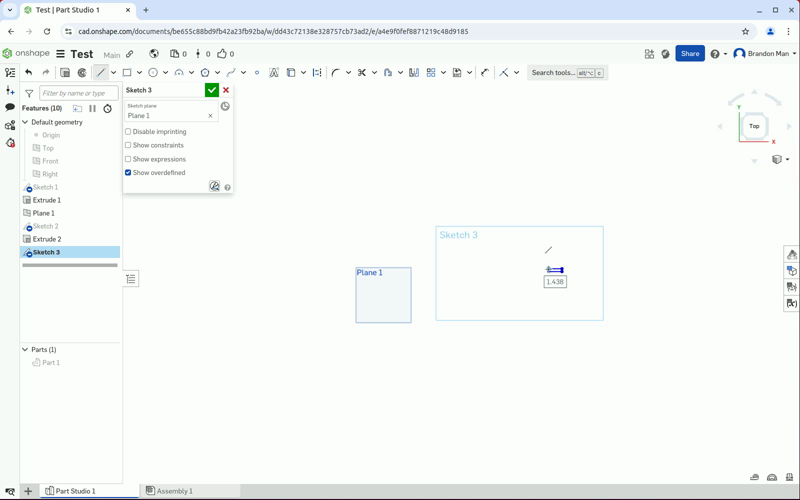
scroll(-6)
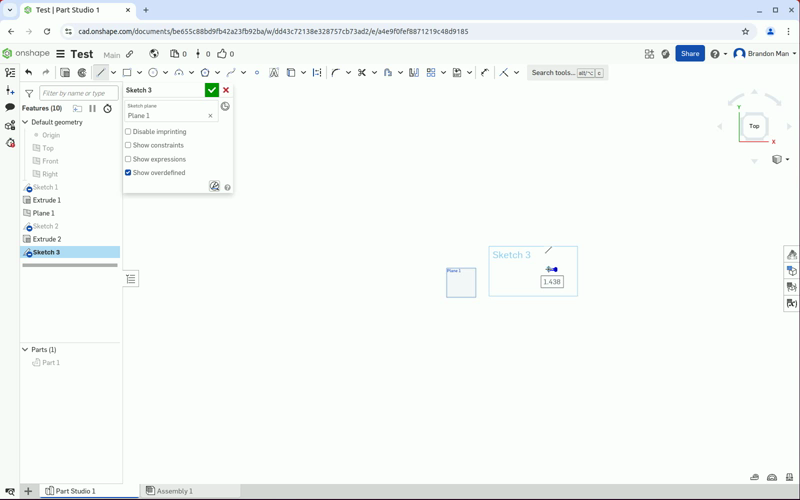
key_up(shift)
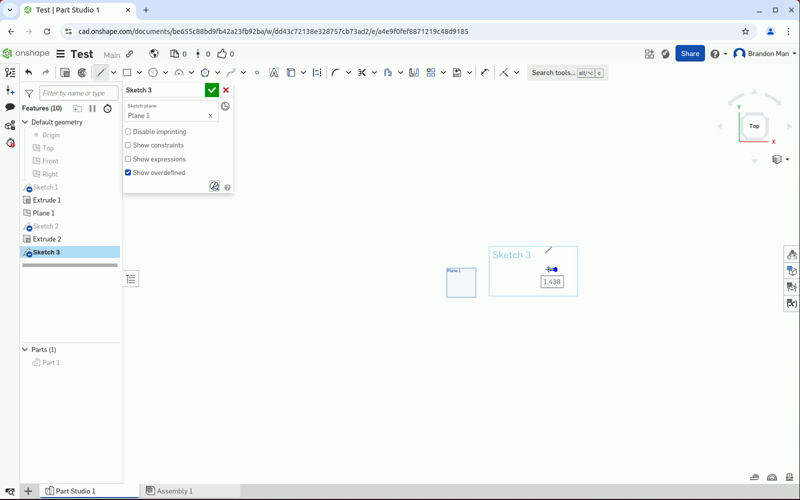
mouse_move(578, 268)
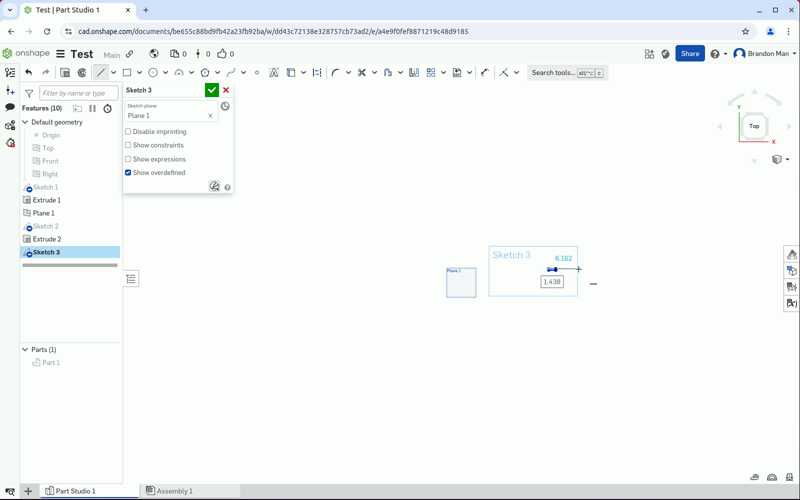
key_down(shift)
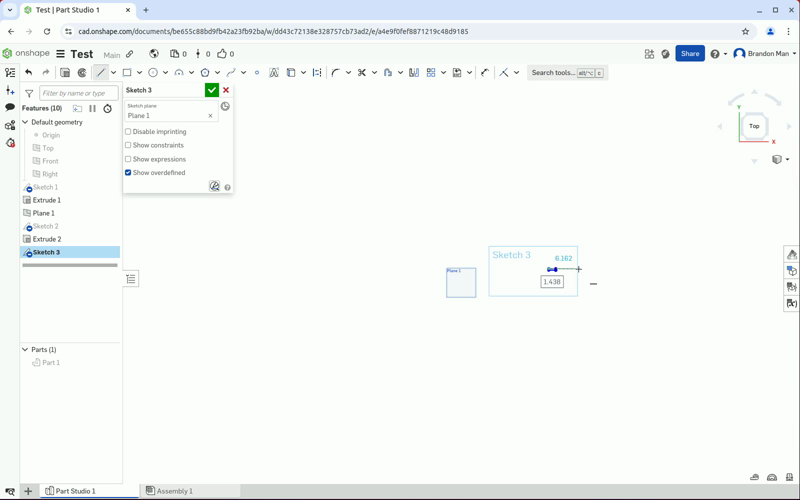
mouse_move(548, 270)
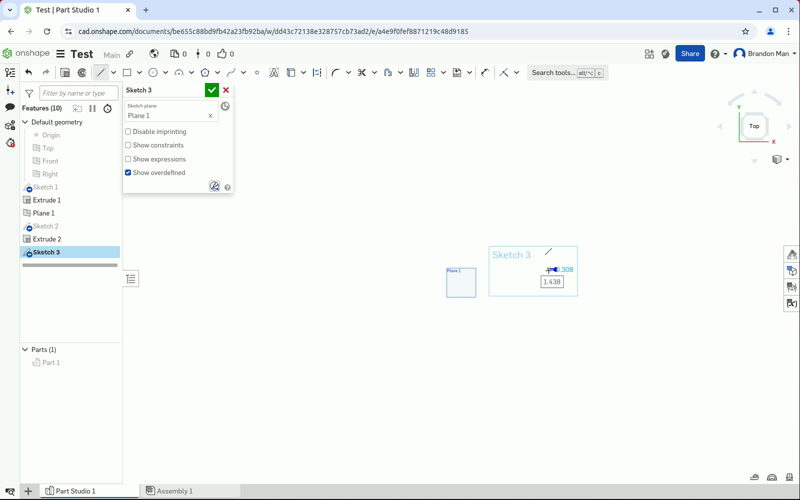
scroll(6)
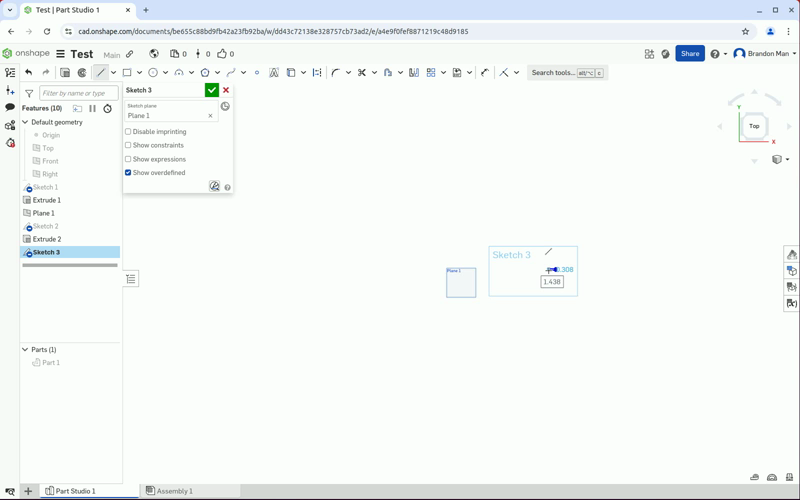
scroll(6)
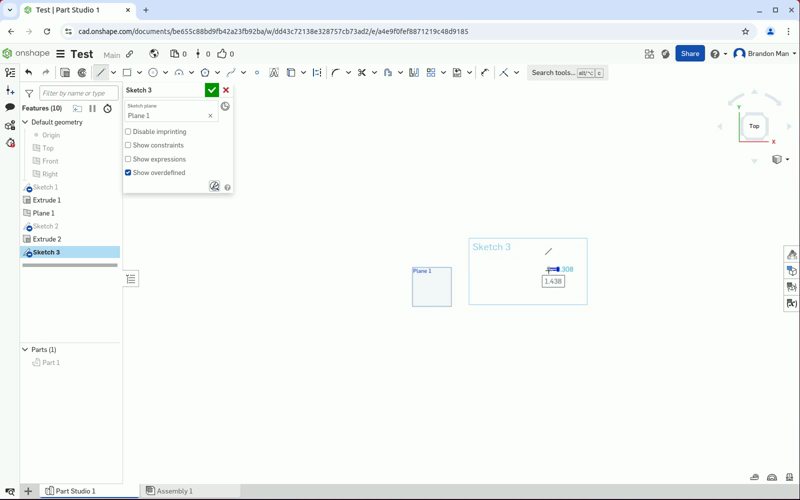
scroll(6)
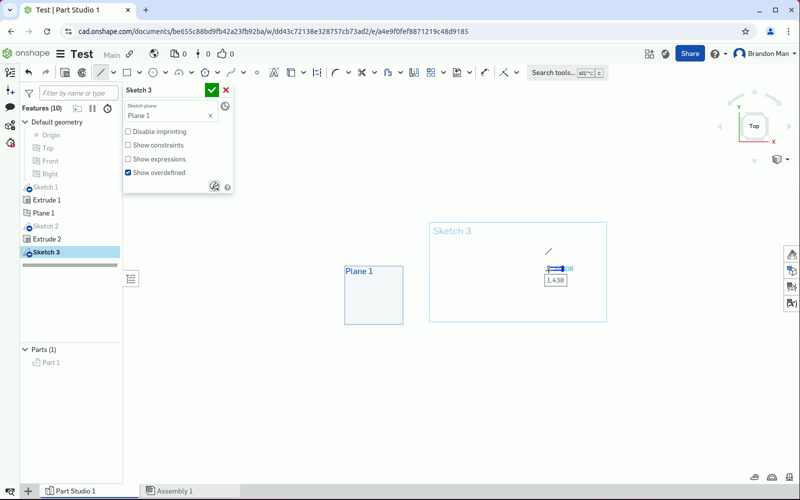
scroll(6)
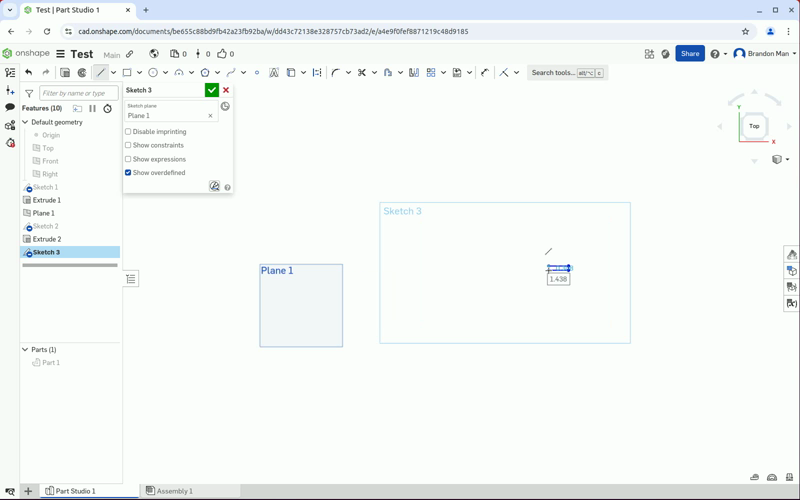
scroll(6)
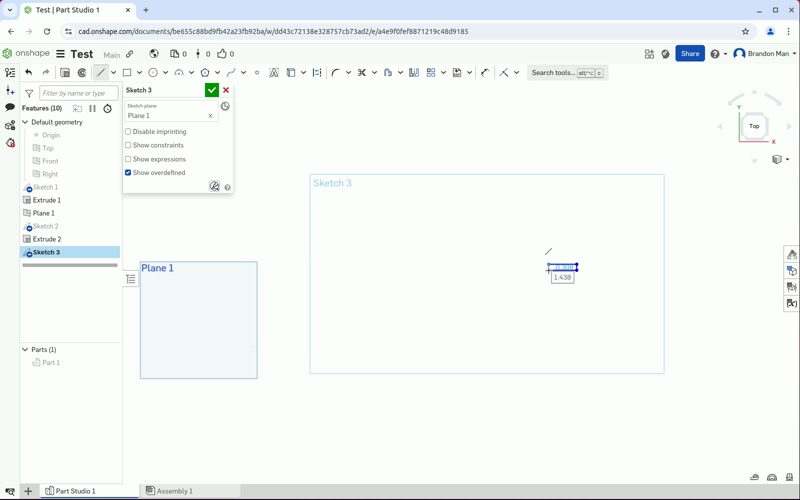
scroll(6)
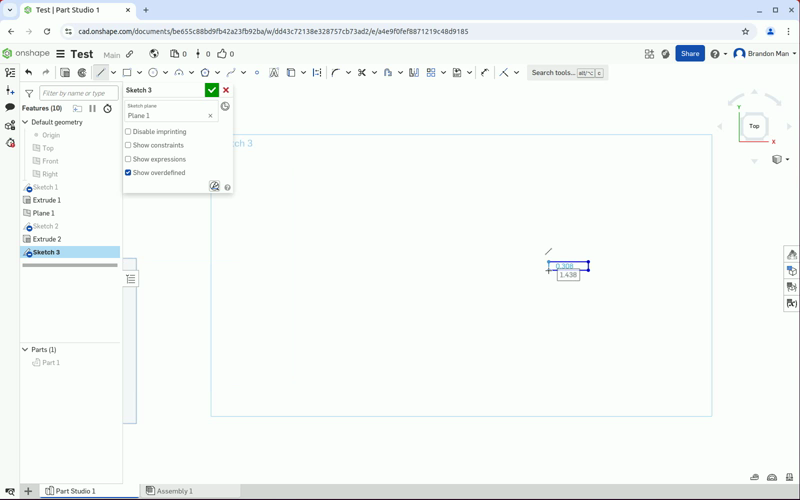
scroll(6)
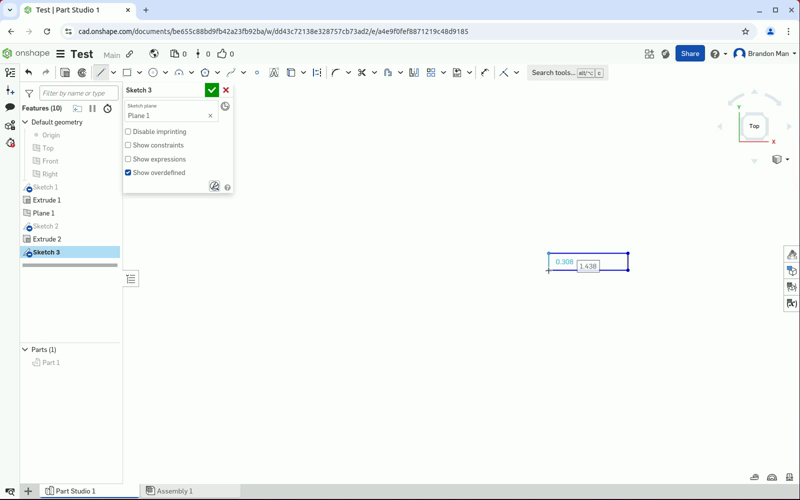
key_up(shift)
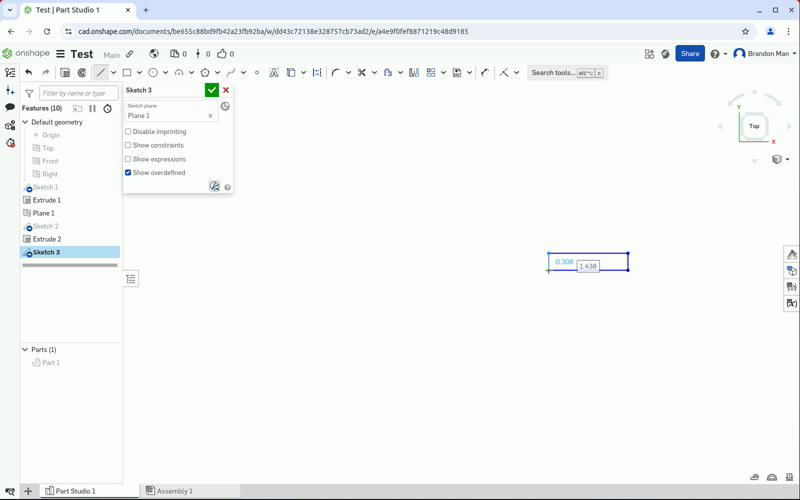
click(548, 270)
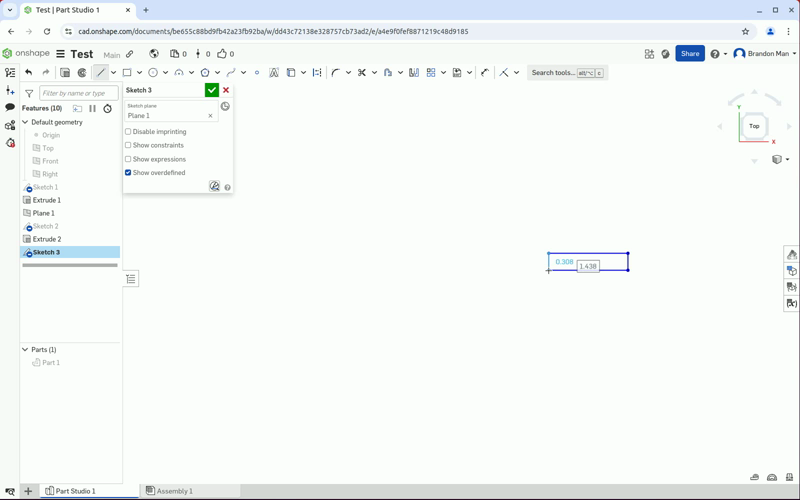
scroll(-6)
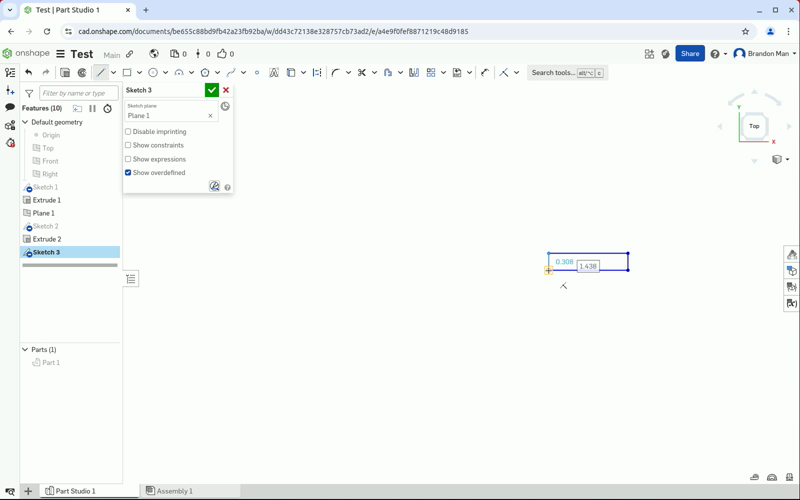
scroll(-6)
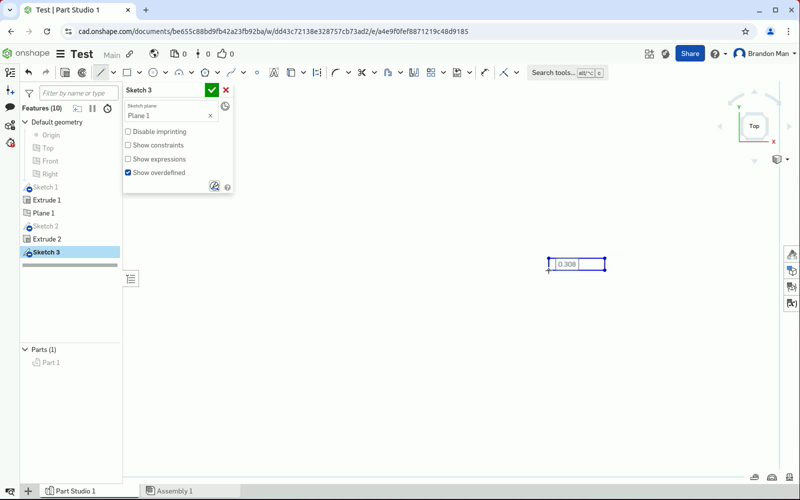
scroll(-6)
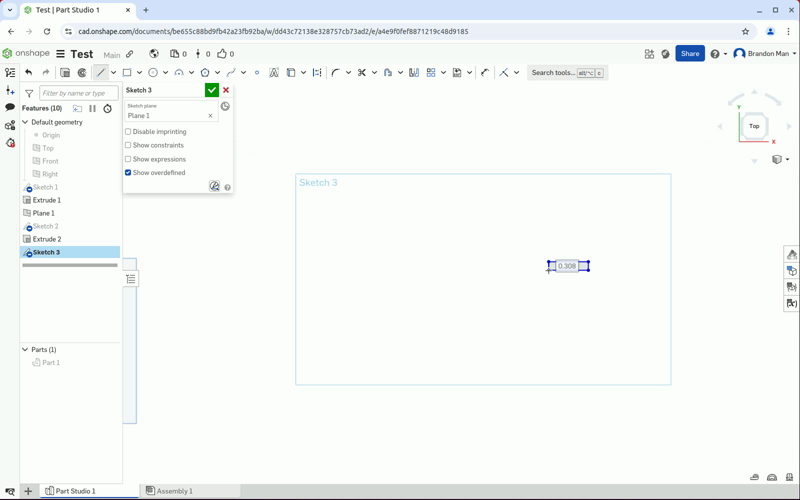
scroll(-6)
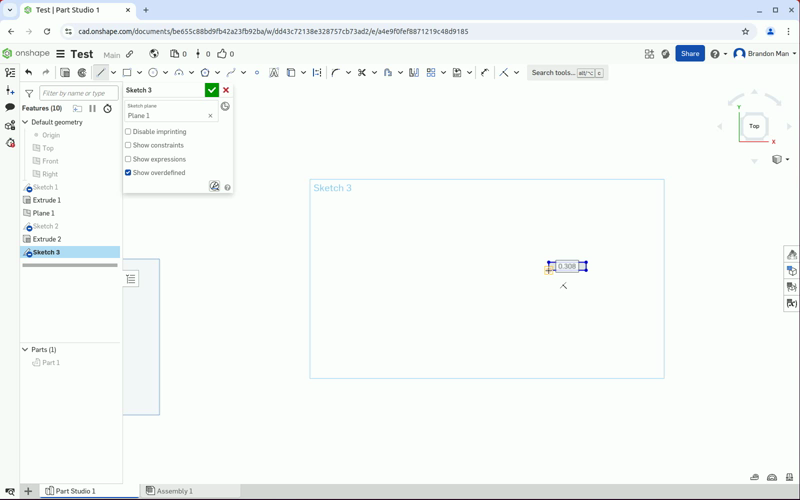
scroll(-6)
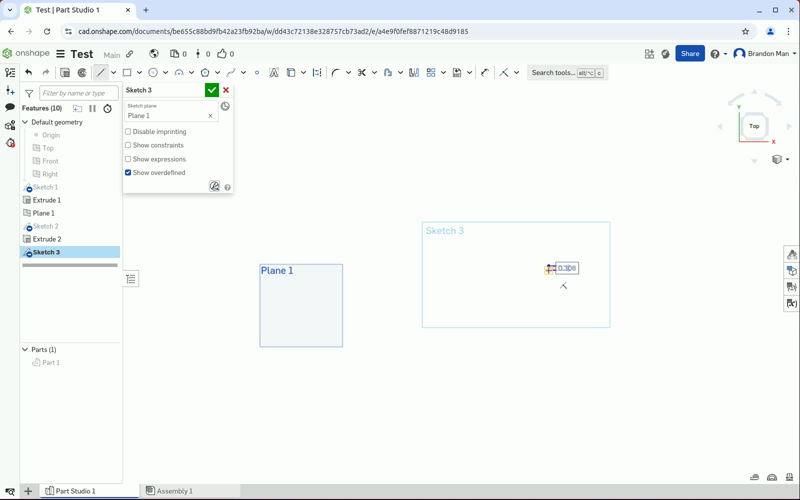
scroll(-6)
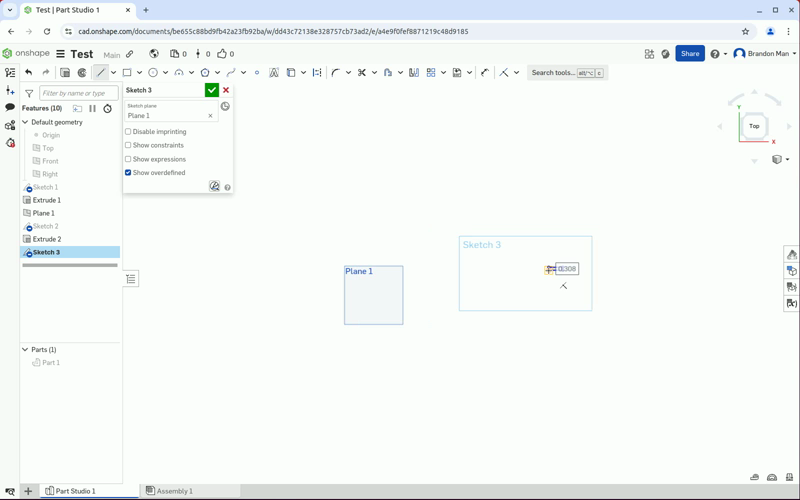
scroll(-6)
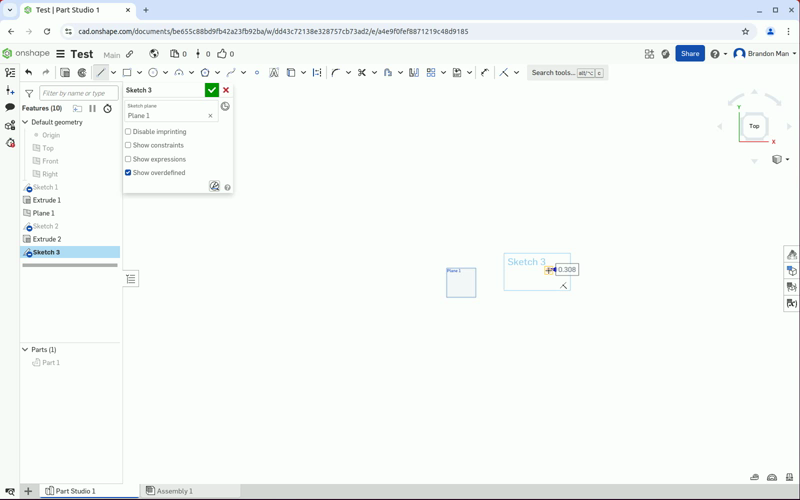
key(esc)
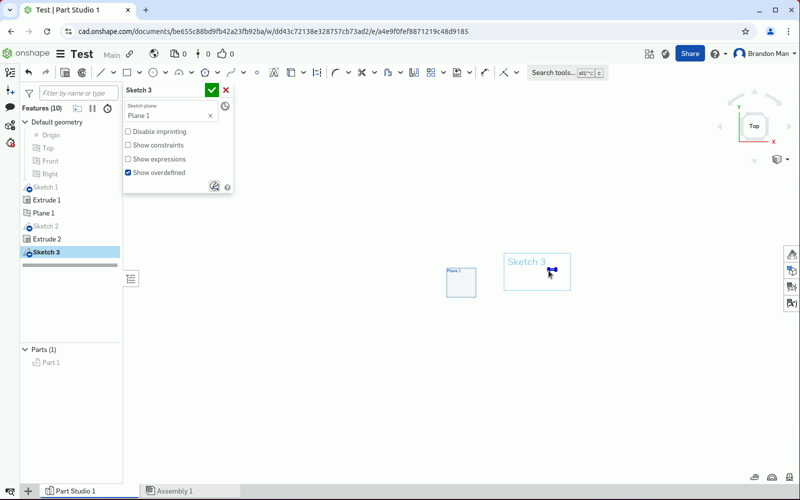
mouse_move(549, 269)
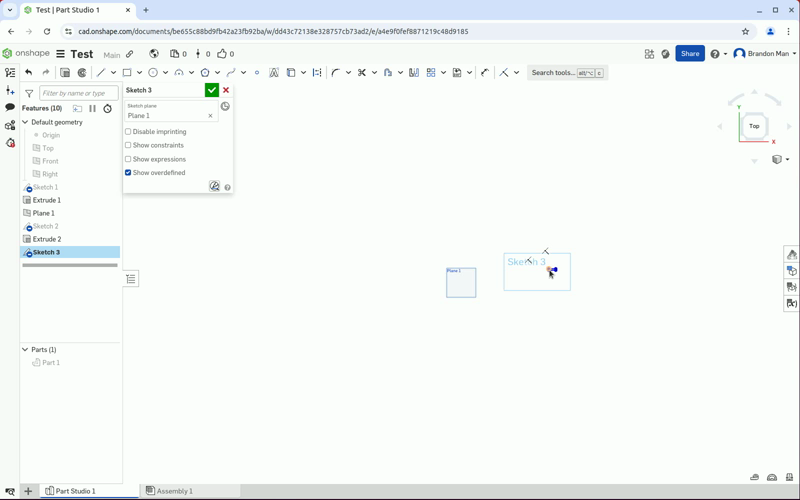
scroll(6)
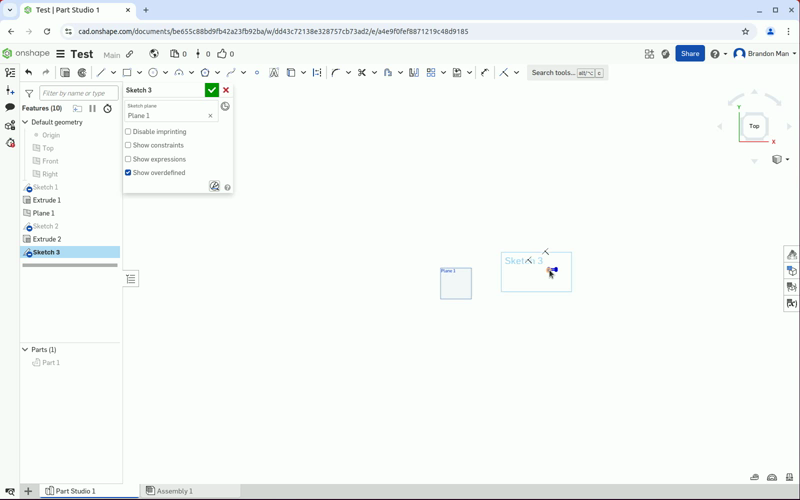
scroll(6)
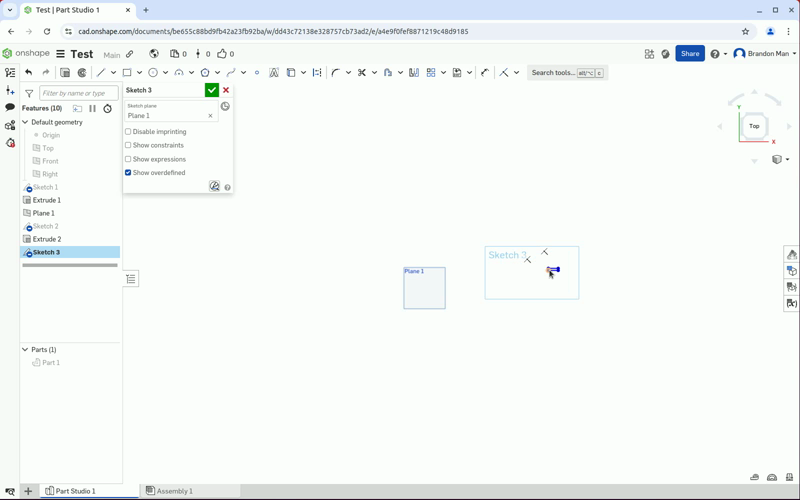
scroll(6)
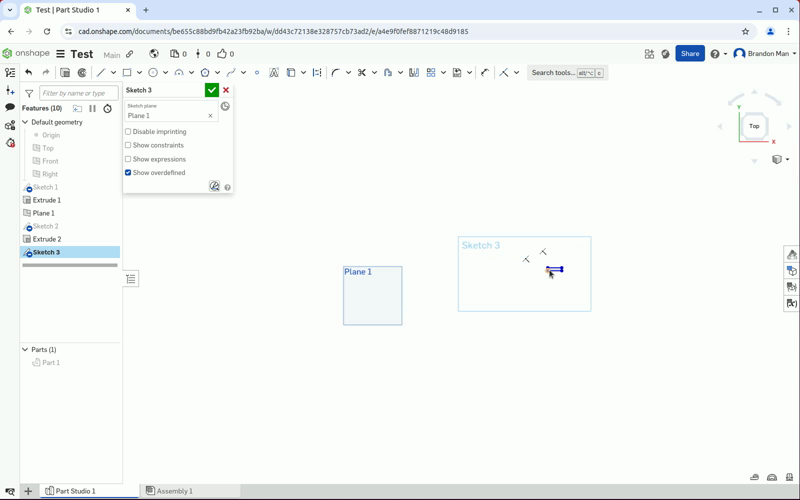
scroll(6)
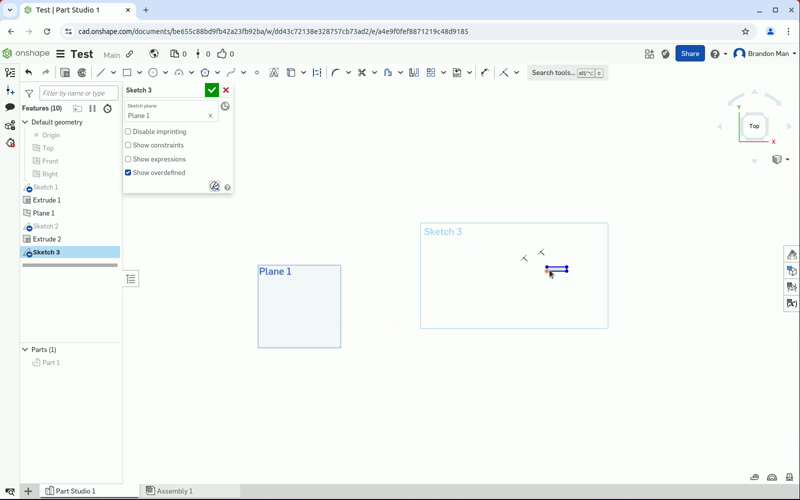
scroll(6)
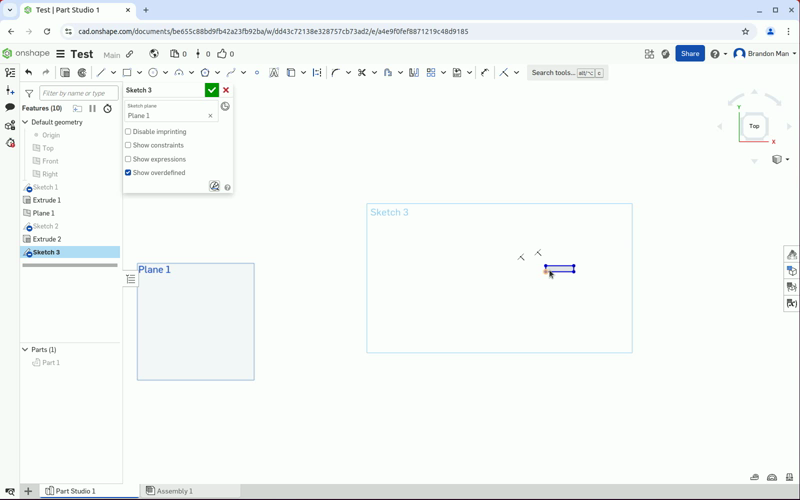
scroll(6)
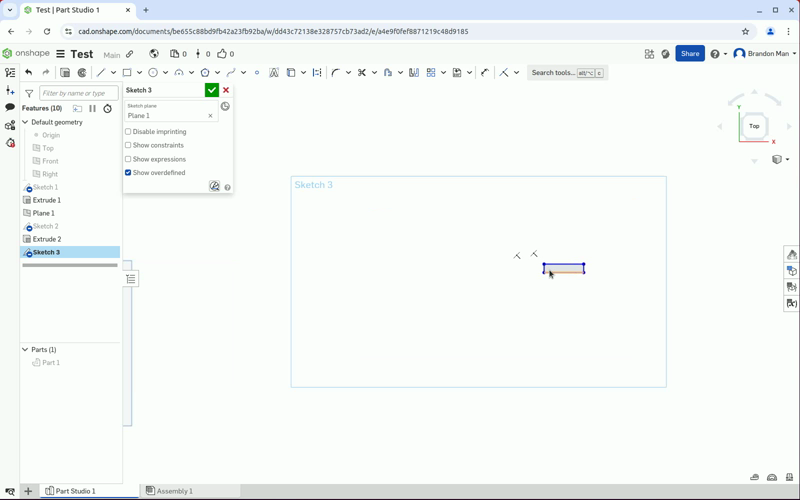
scroll(6)
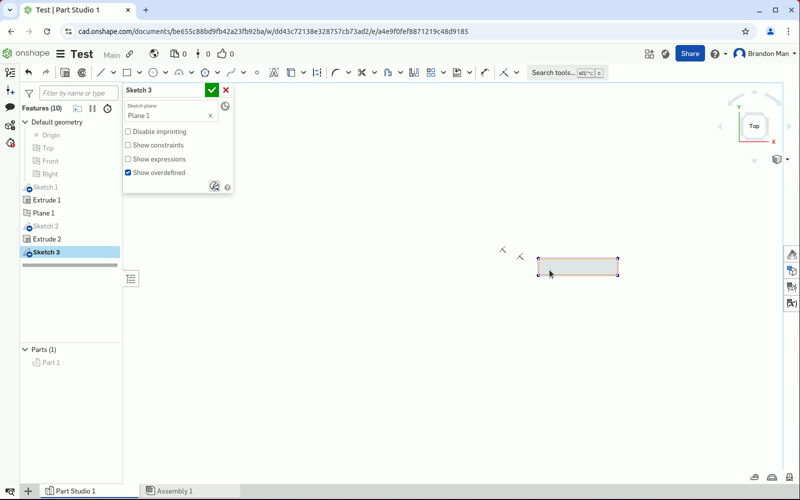
click(549, 269)
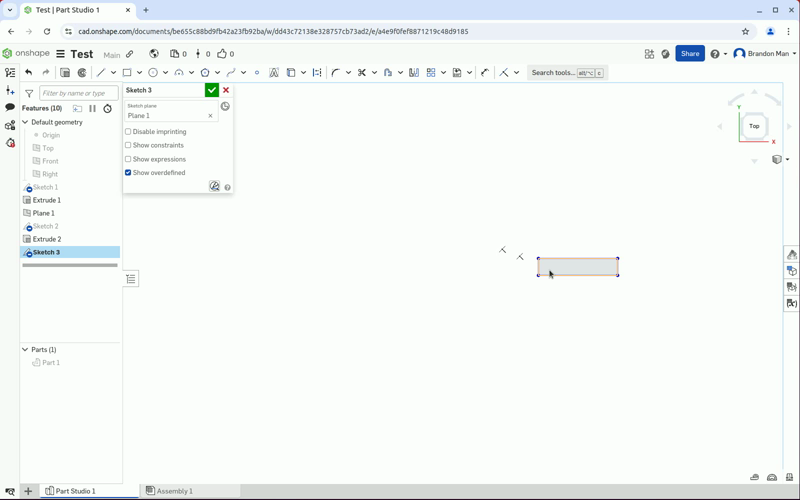
scroll(-6)
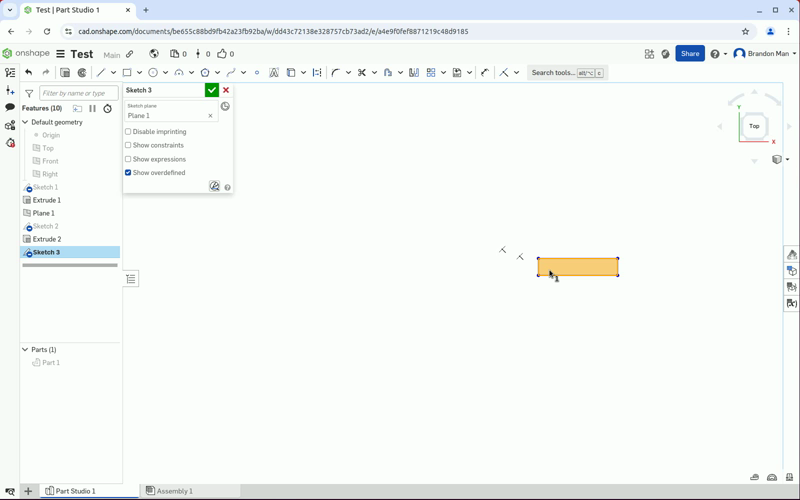
scroll(-6)
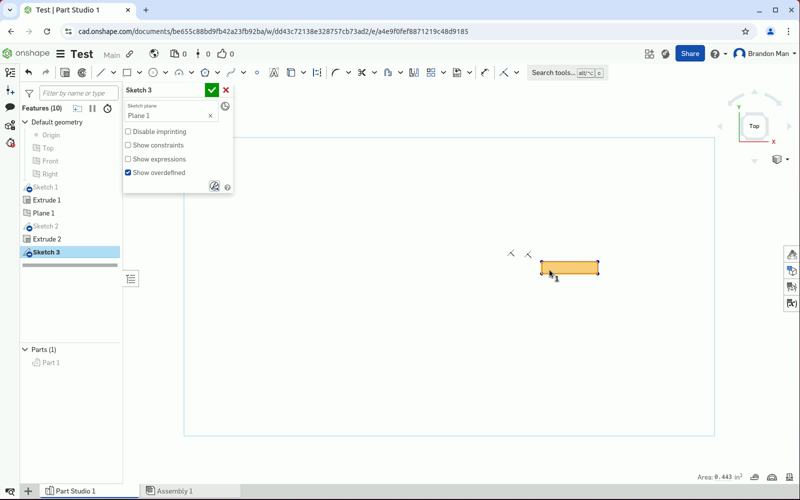
scroll(-6)
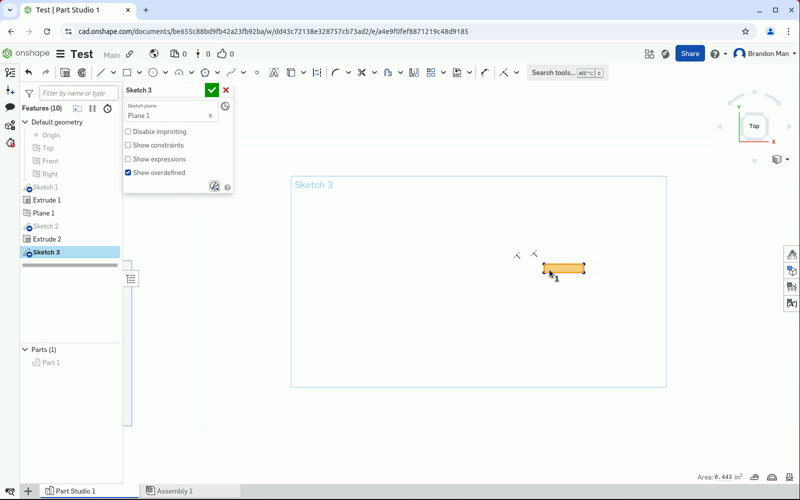
scroll(-6)
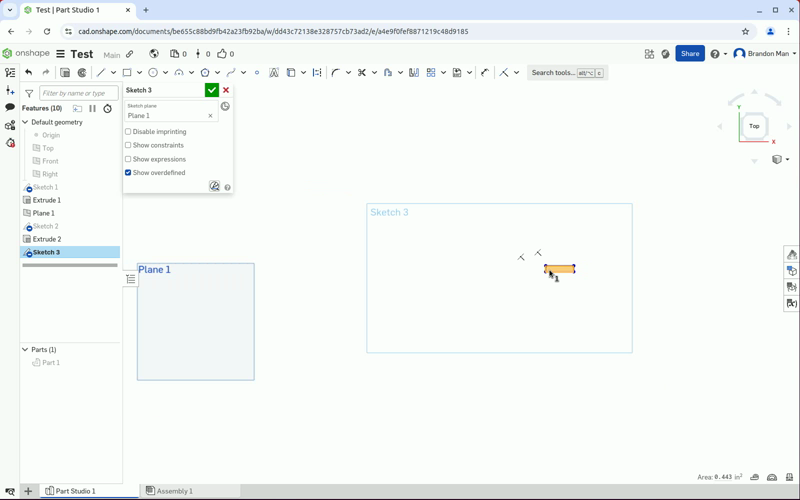
scroll(-6)
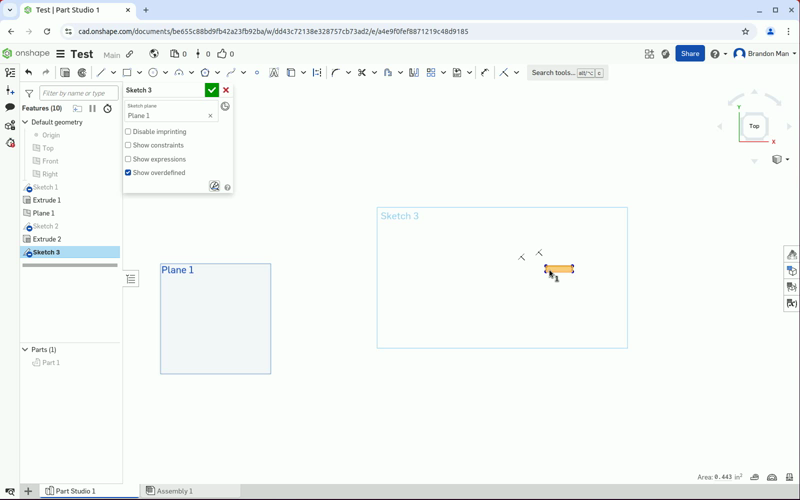
scroll(-6)
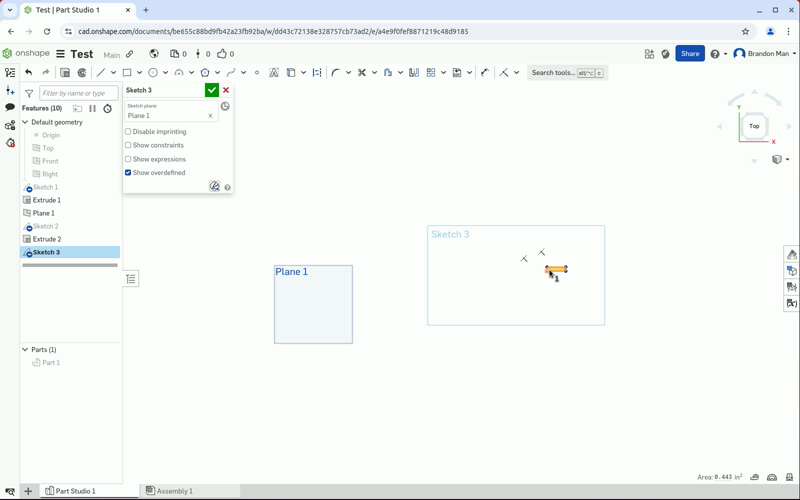
scroll(-6)
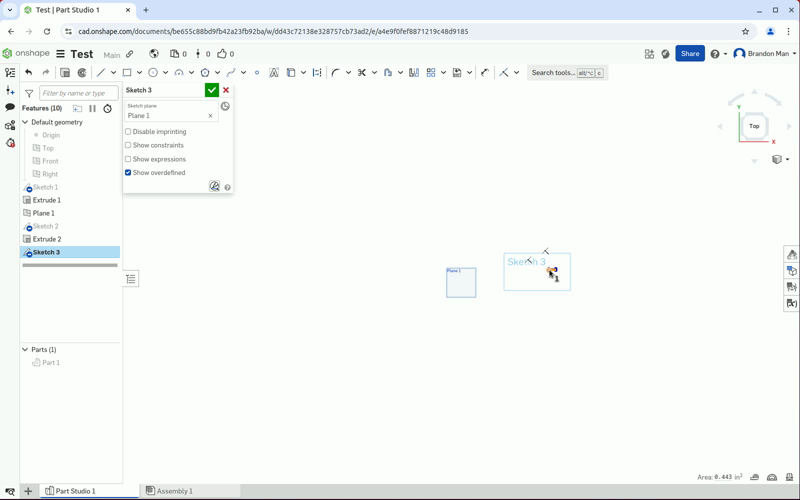
mouse_move(73, 352)
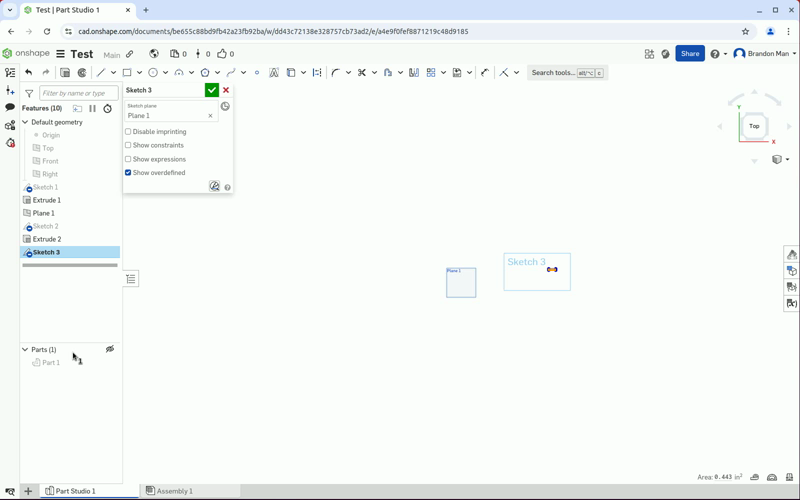
key(shift+y)
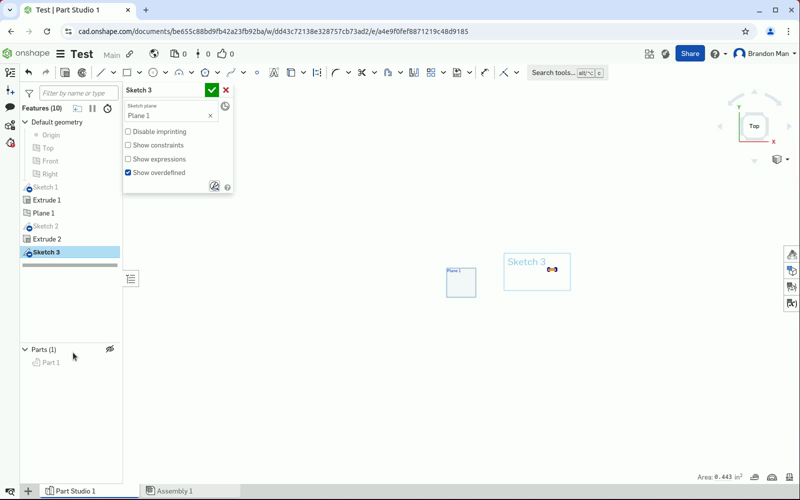
key(shift+e)
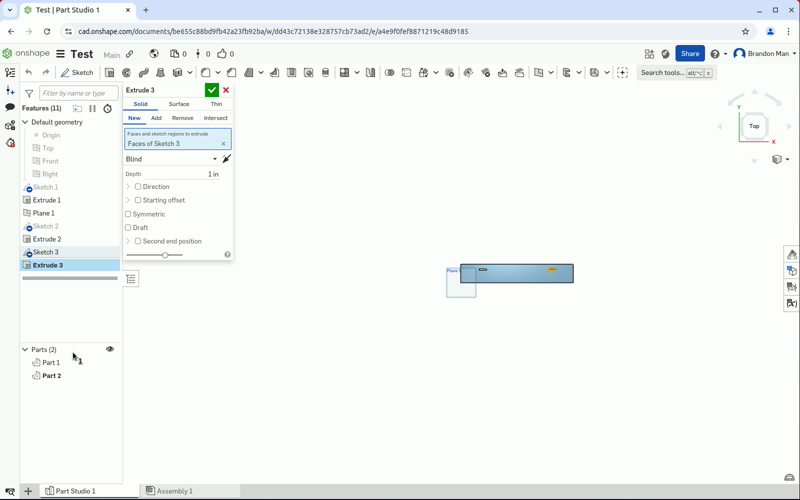
mouse_move(143, 106)
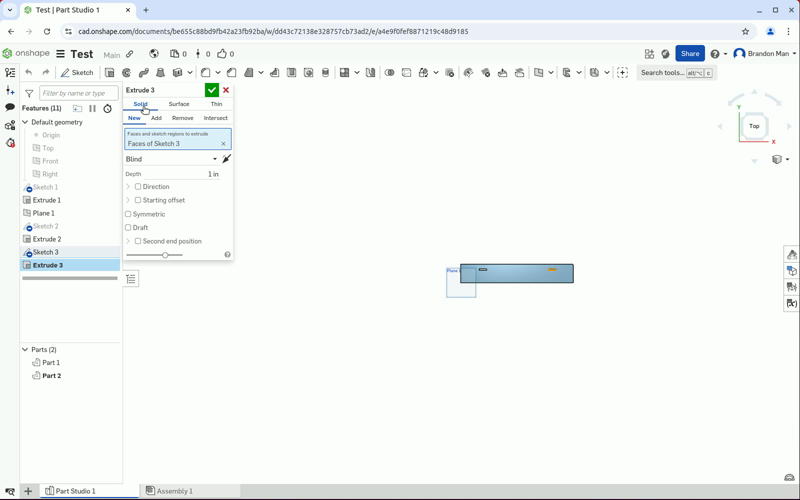
click(143, 106)
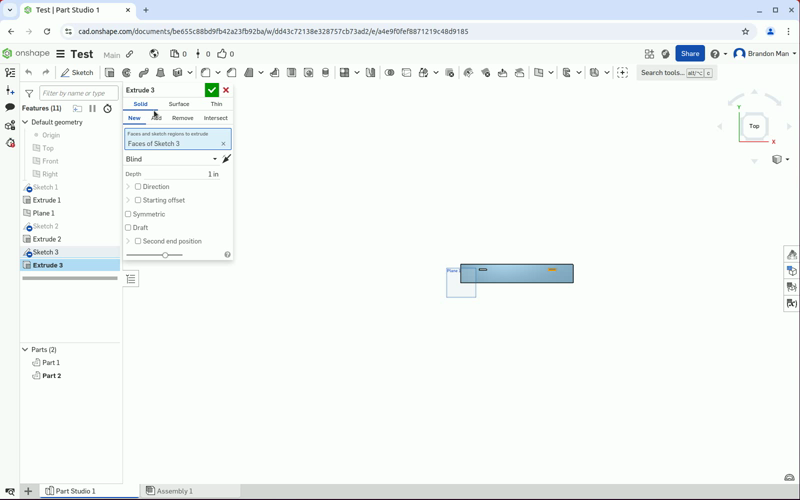
mouse_move(186, 120)
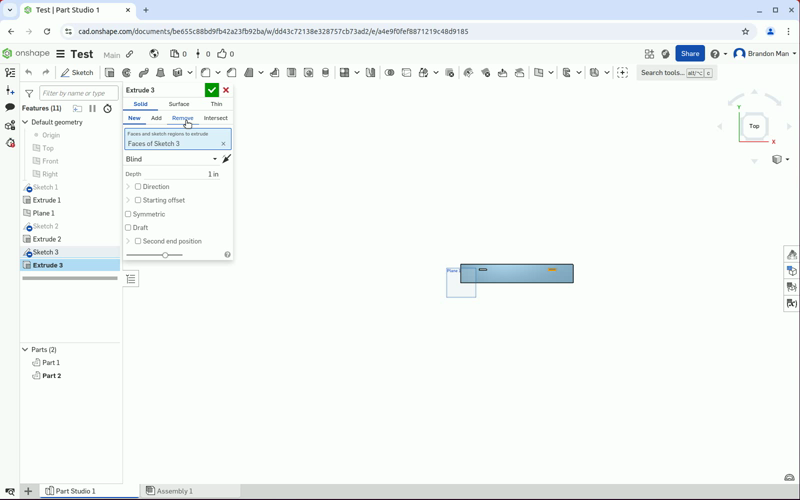
click(186, 120)
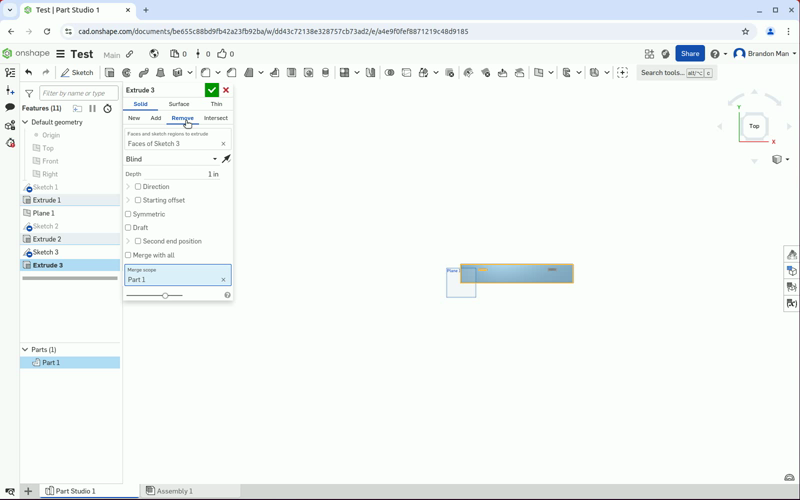
key(tab, 4)
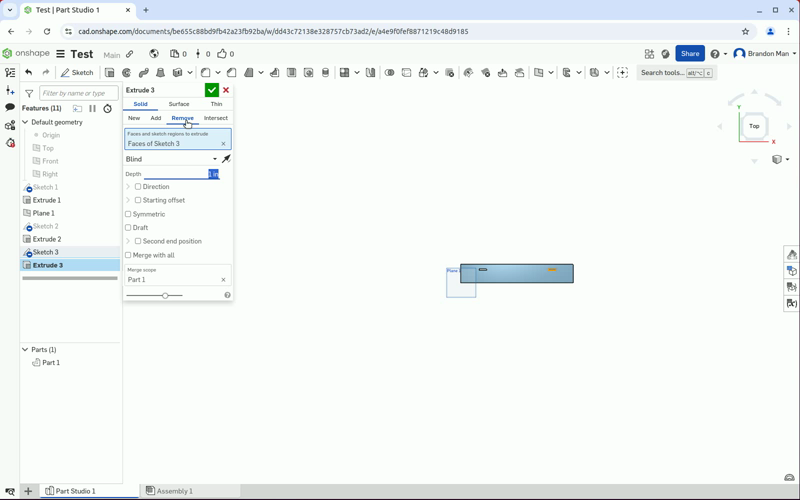
text(0.722)
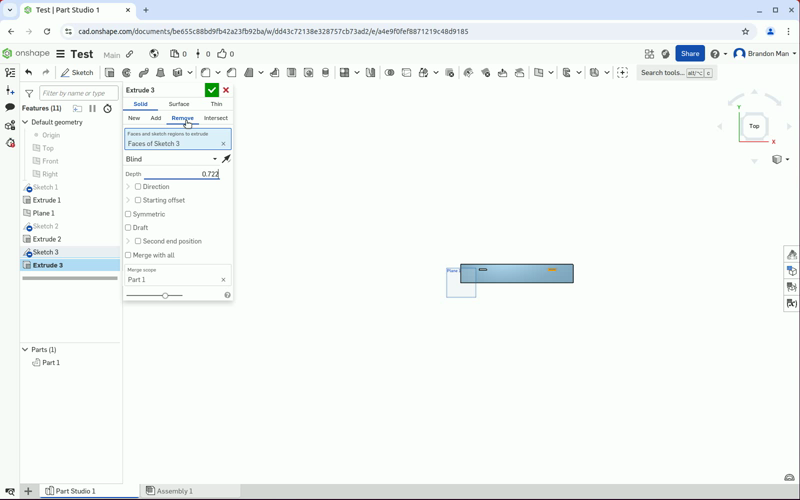
key(tab, 6)
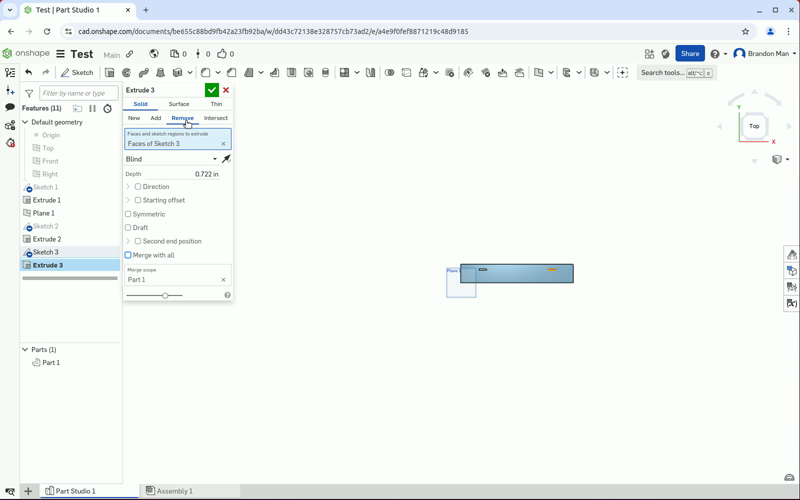
key(space)
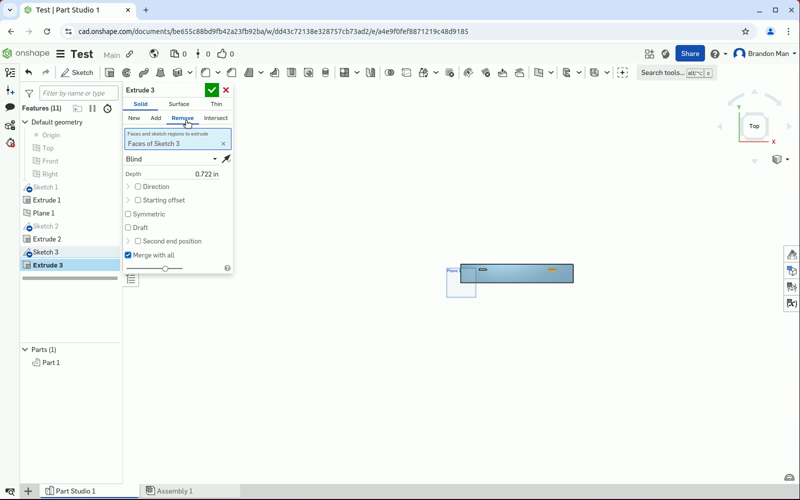
key(enter)
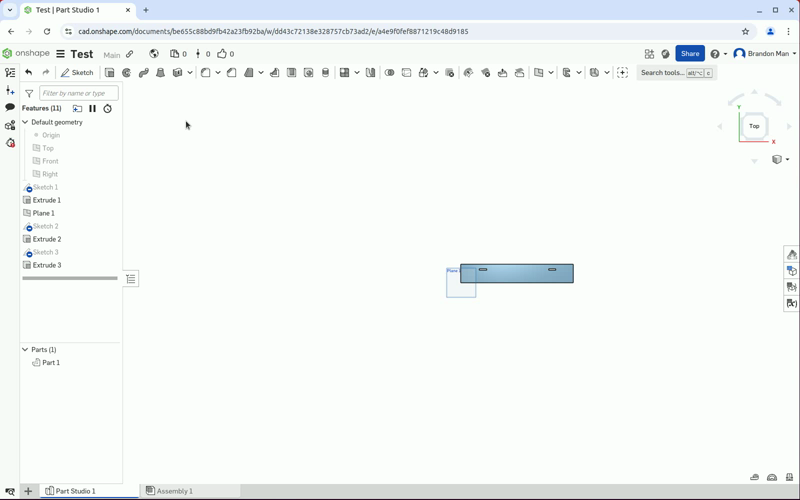
key(shift+h)
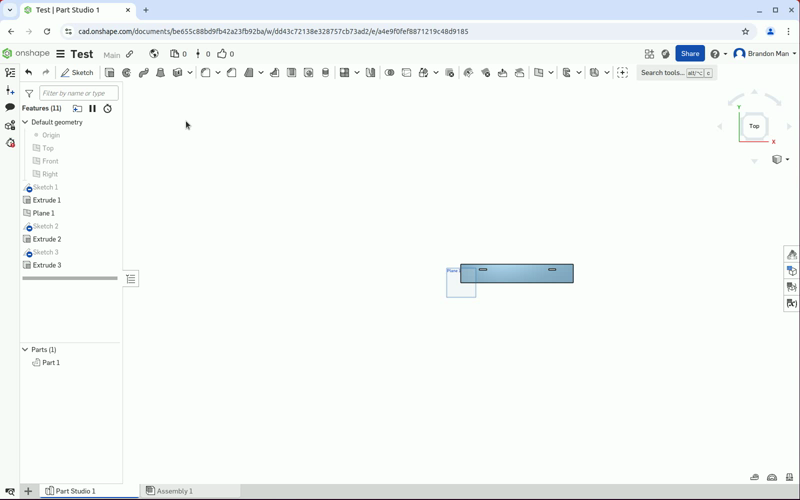
key(shift+h)
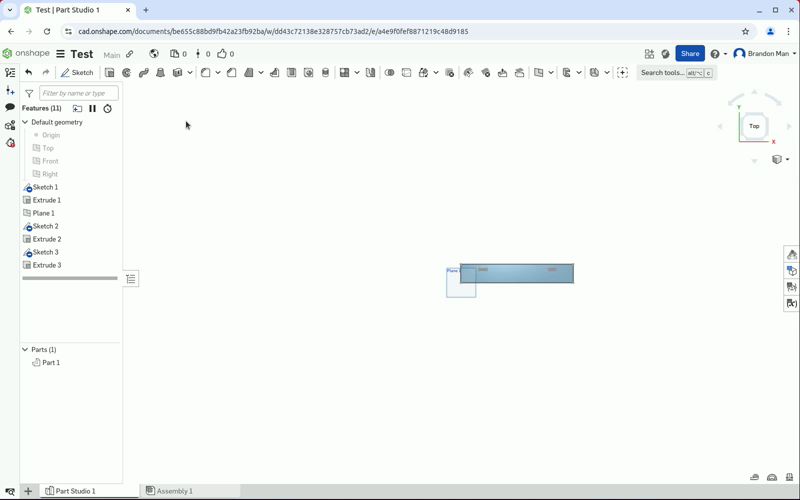
key(shift+7)
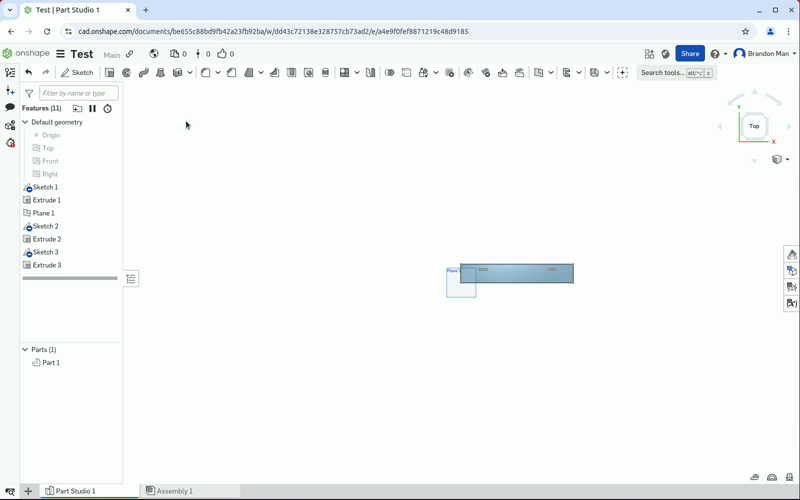
key(up, 3)
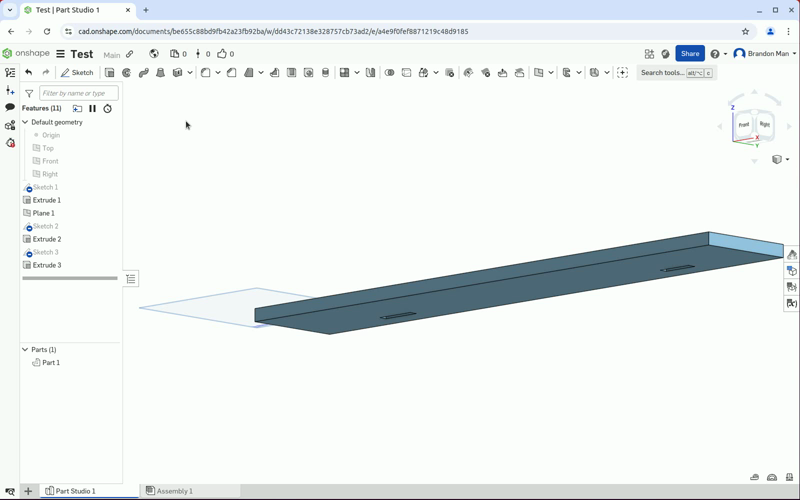
key(left, 3)
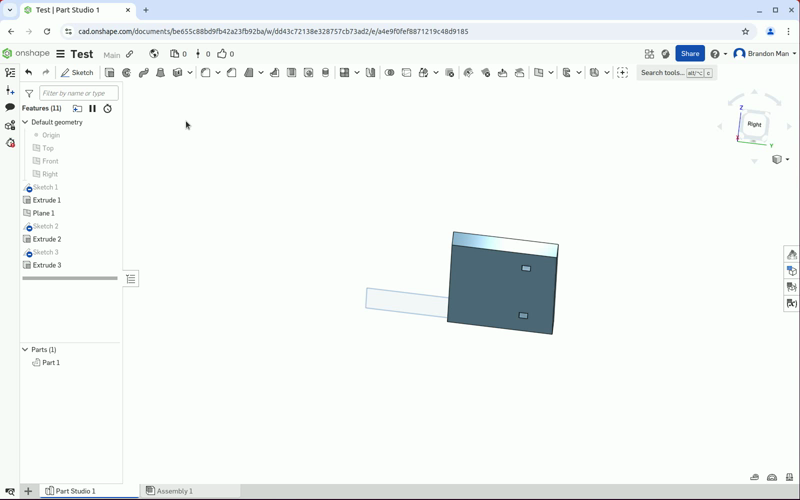
key(right, 3)
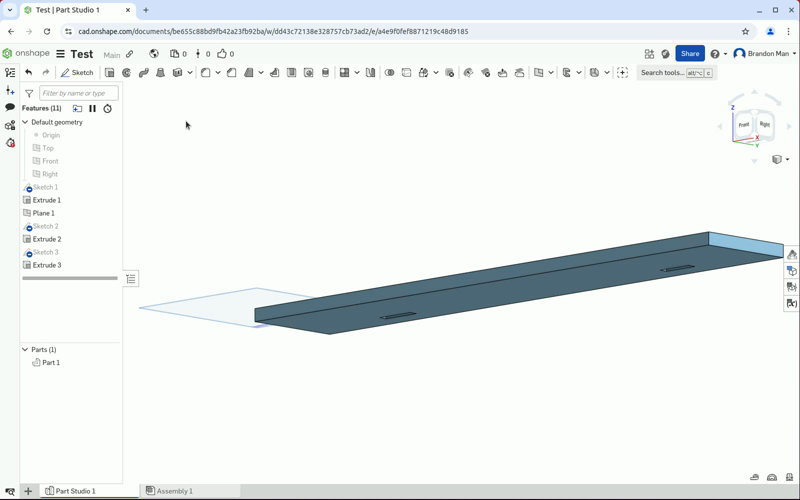
key(down, 3)
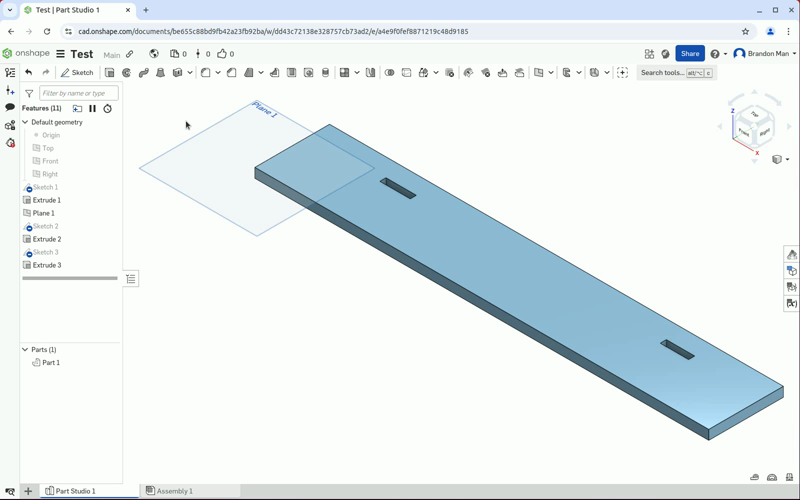
mouse_move(73, 189)
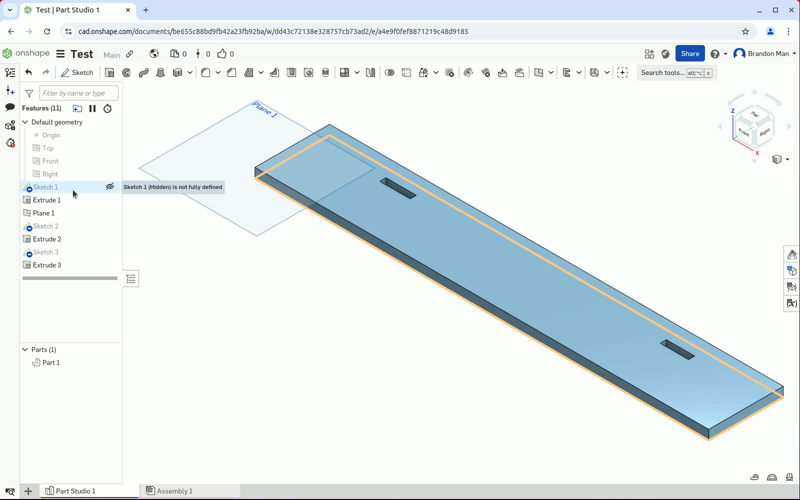
click(73, 189)